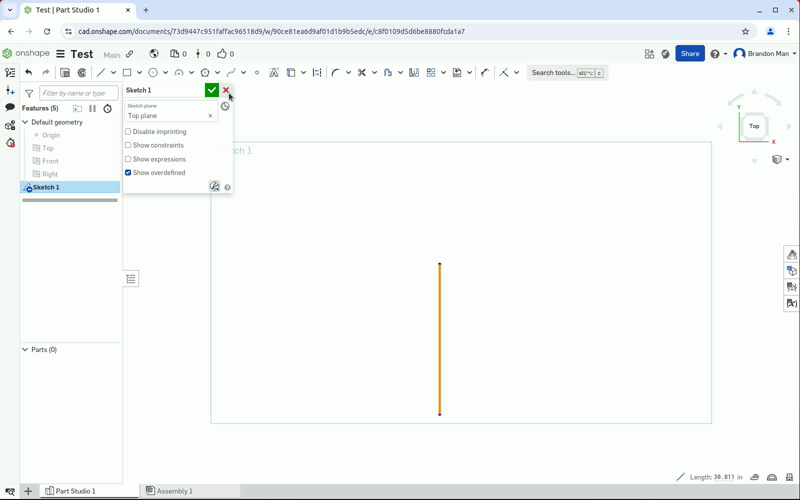
key(shift+h)
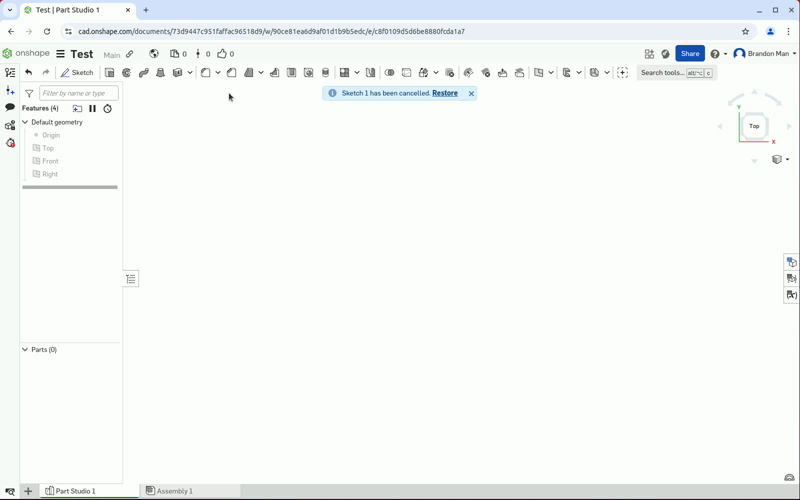
mouse_move(73, 352)
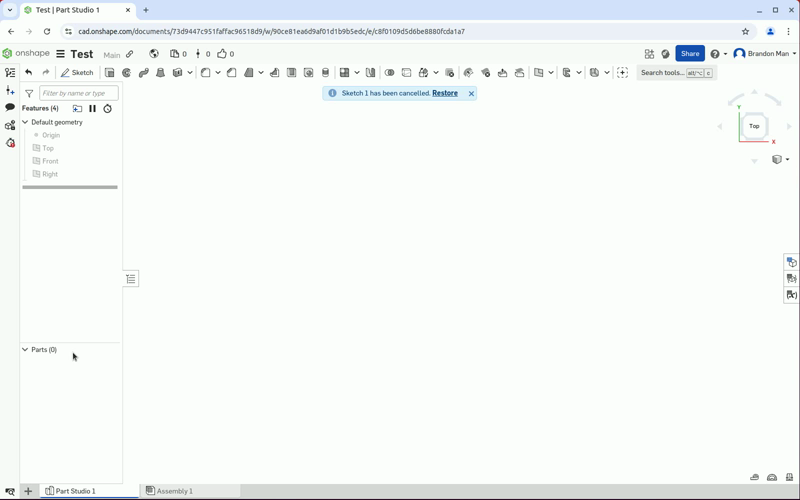
key(y)
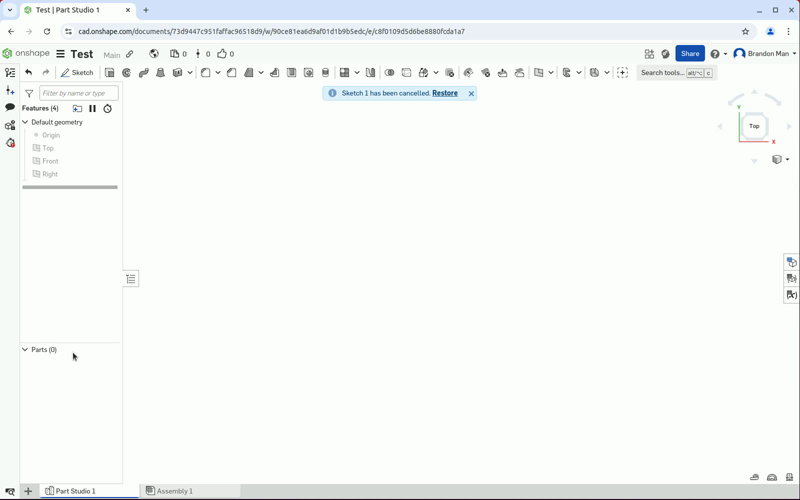
key(shift+p)
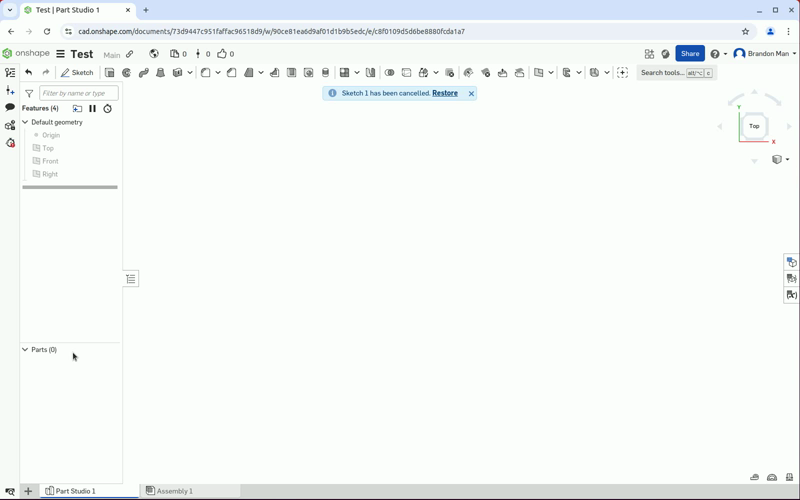
key(space)
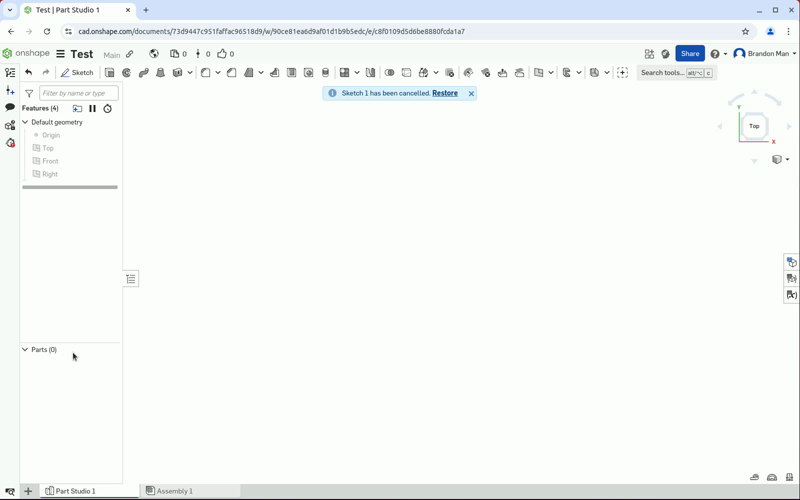
key_down(shift)
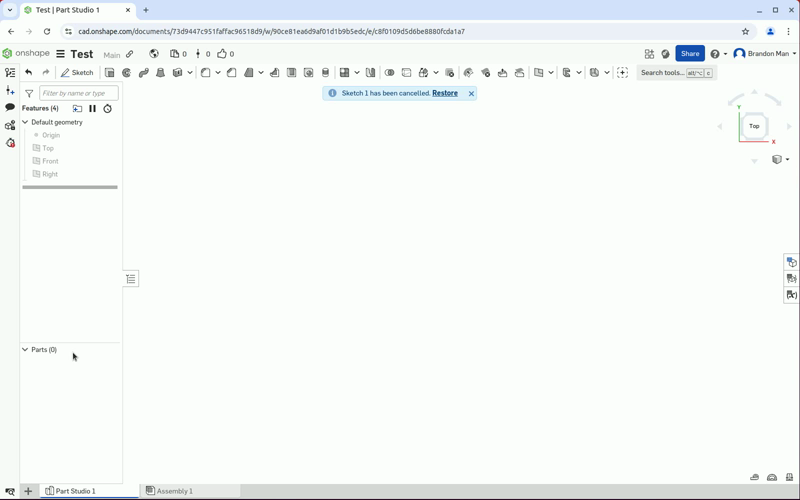
key(up)
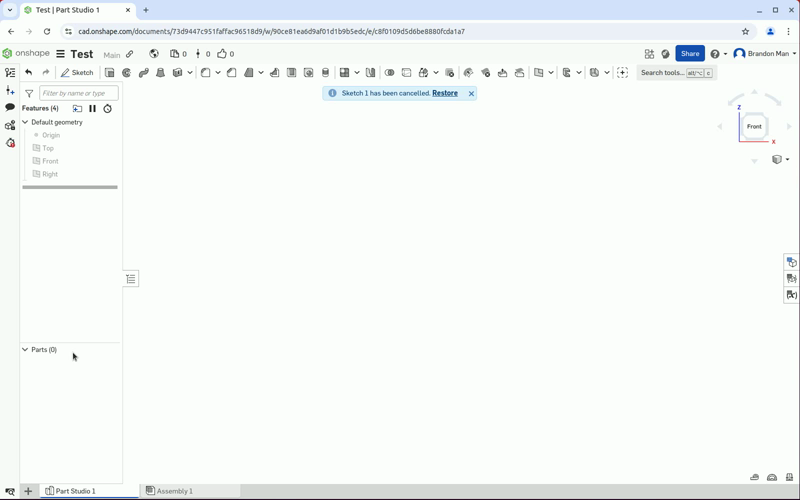
key_up(shift)
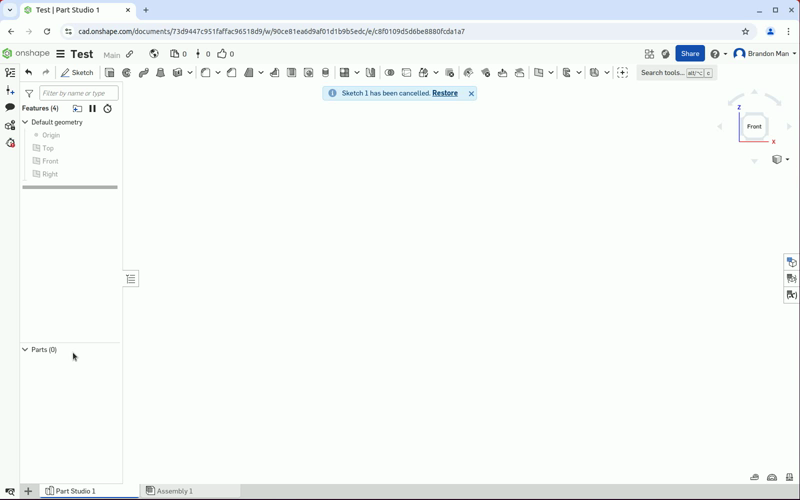
mouse_move(73, 352)
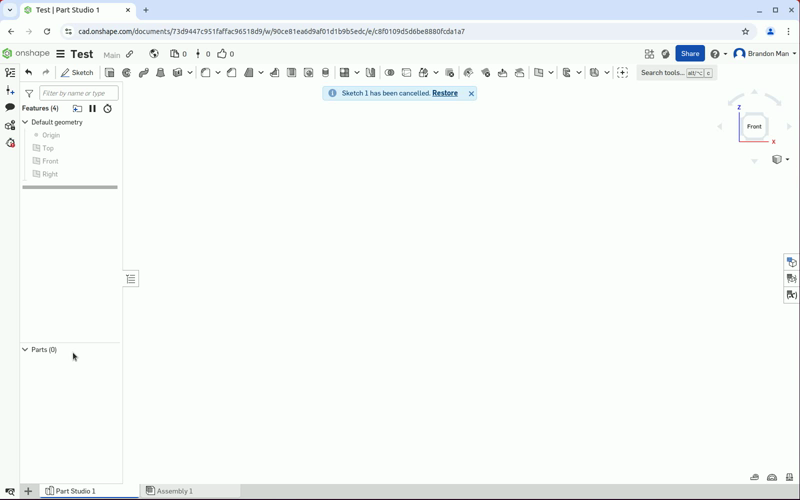
key(shift+y)
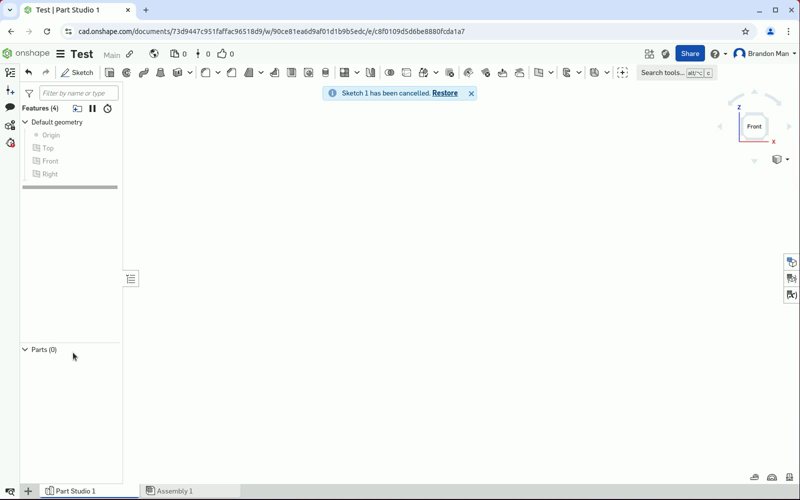
key(shift+s)
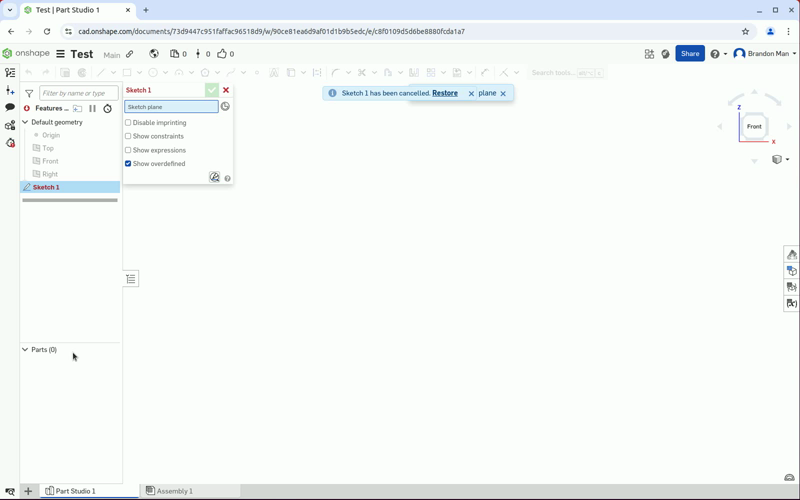
mouse_move(73, 163)
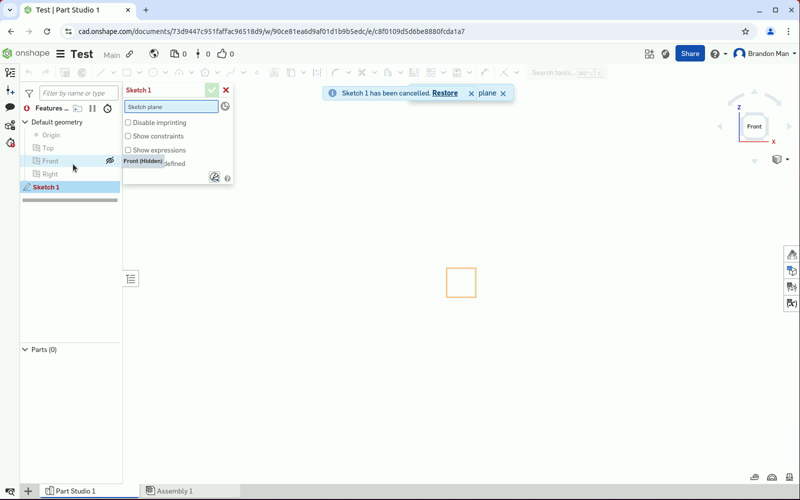
click(73, 163)
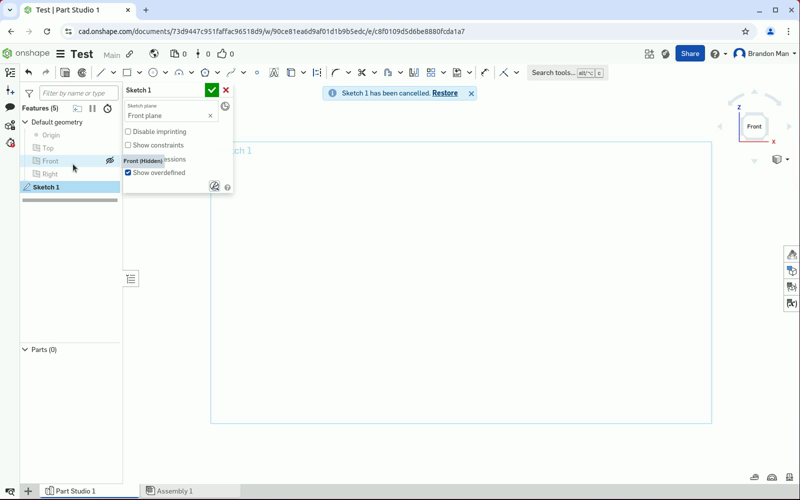
mouse_move(73, 352)
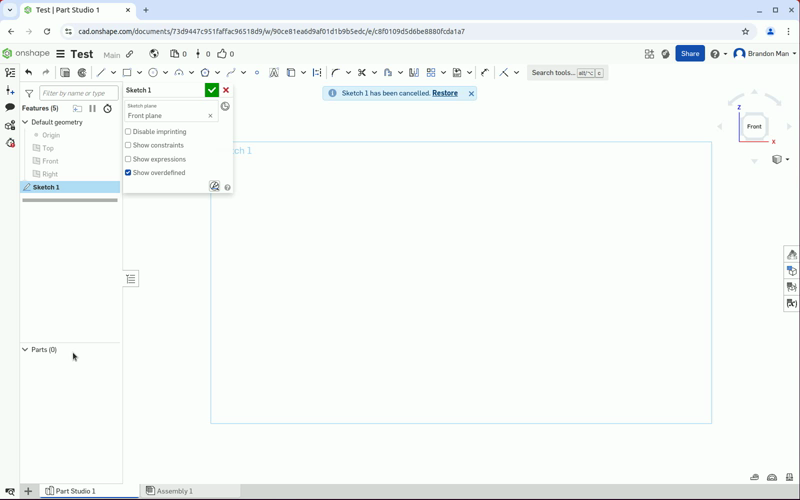
key(y)
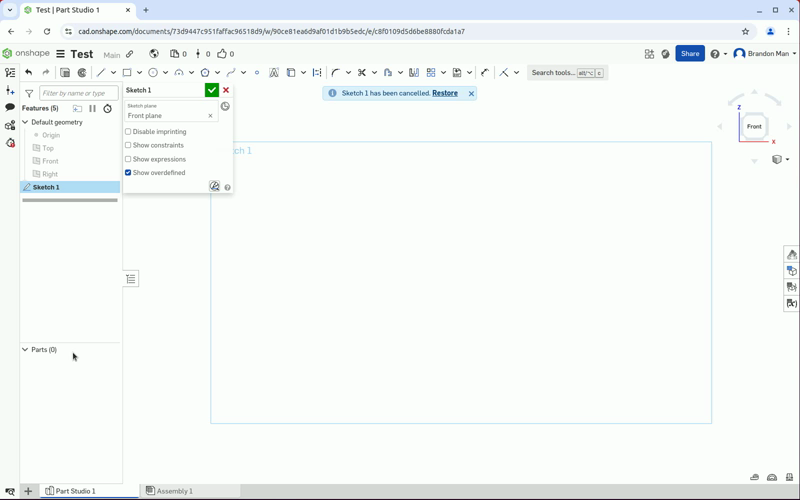
key(l)
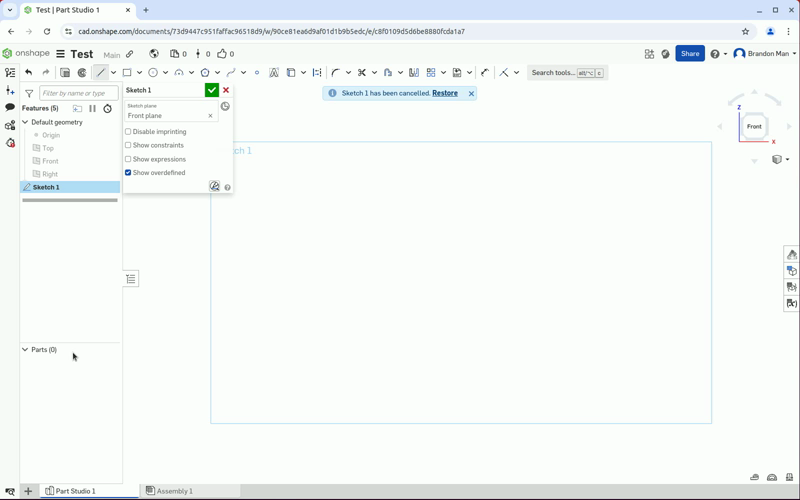
key_down(shift)
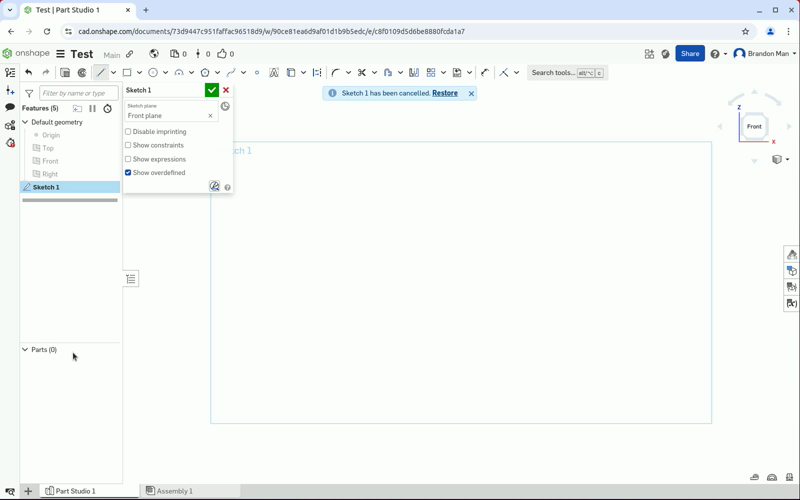
mouse_move(418, 339)
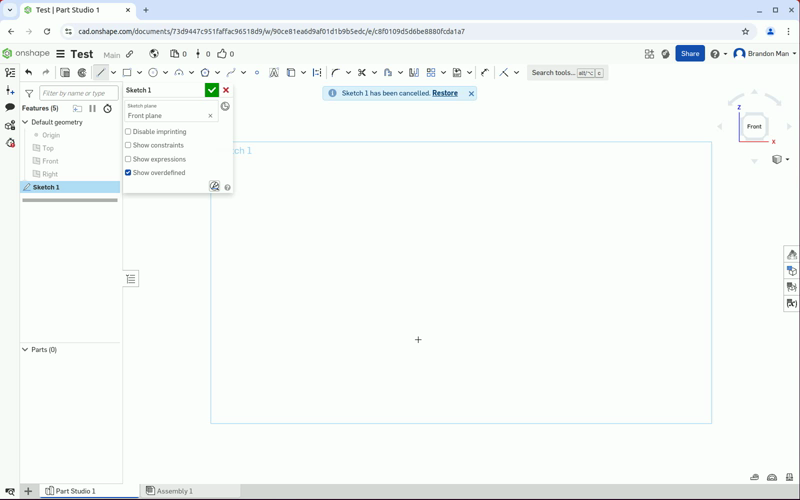
click(418, 339)
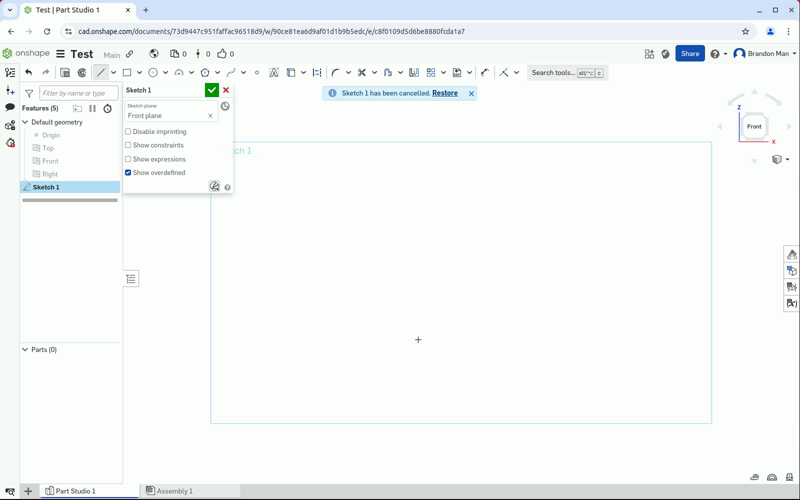
key_up(shift)
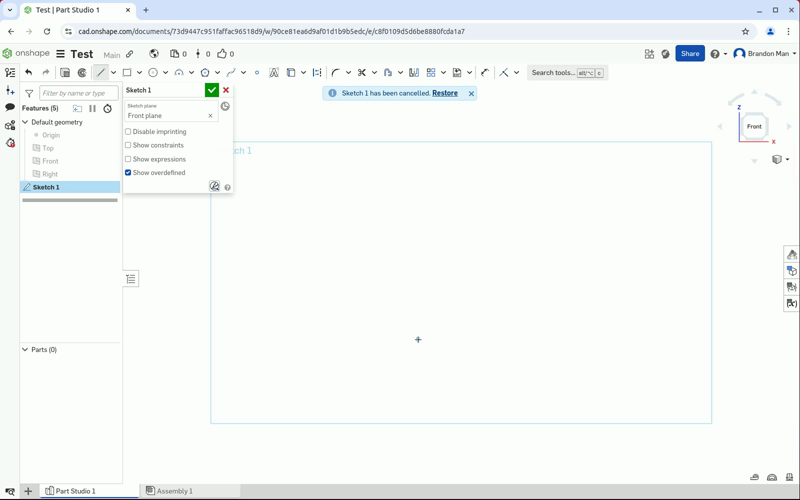
key_down(shift)
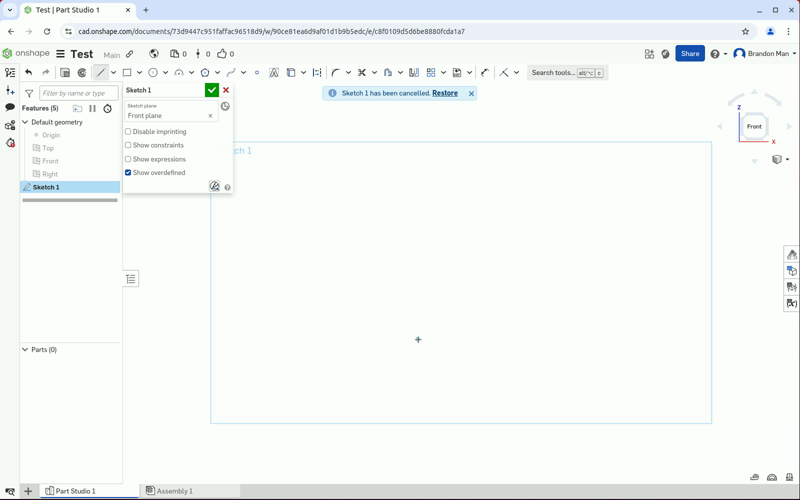
mouse_move(448, 339)
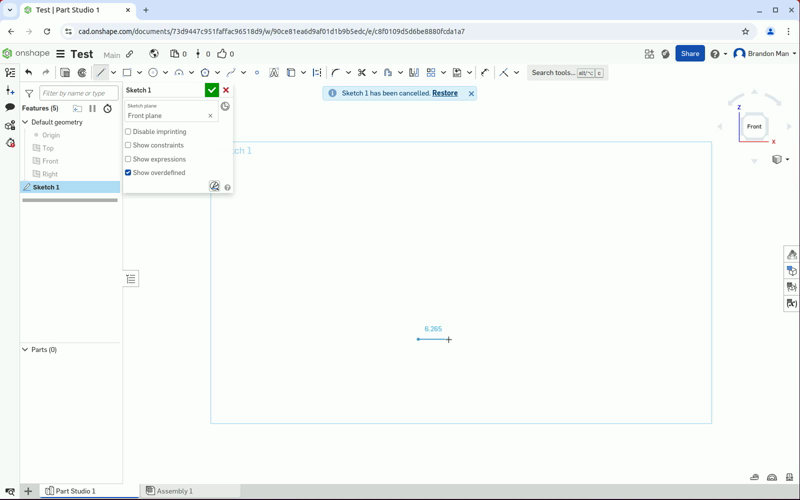
mouse_move(461, 339)
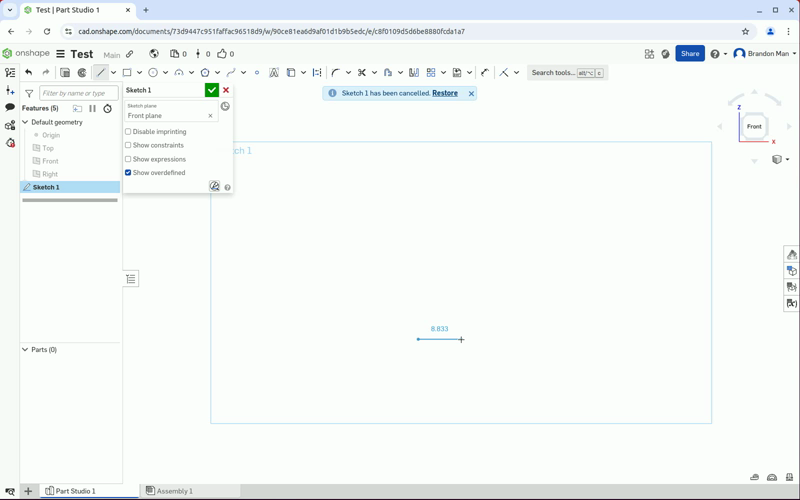
click(461, 339)
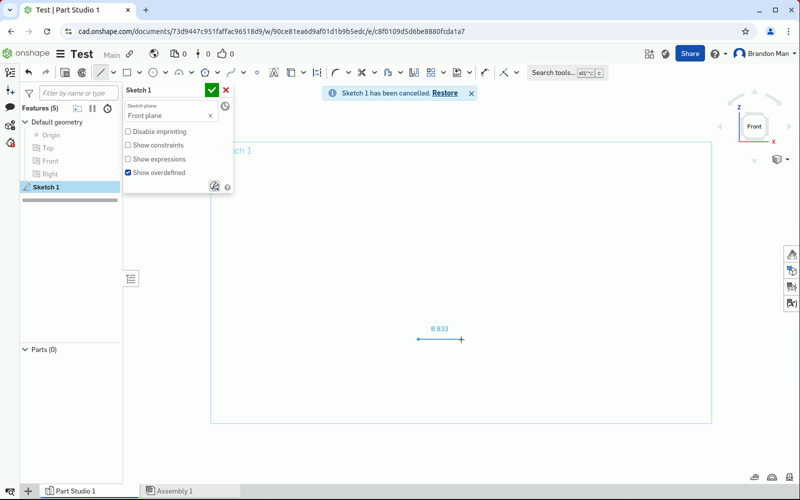
key_up(shift)
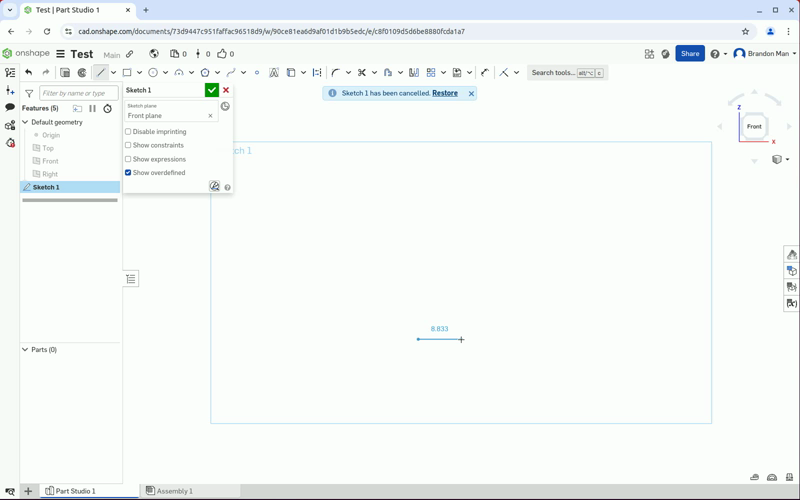
key_down(shift)
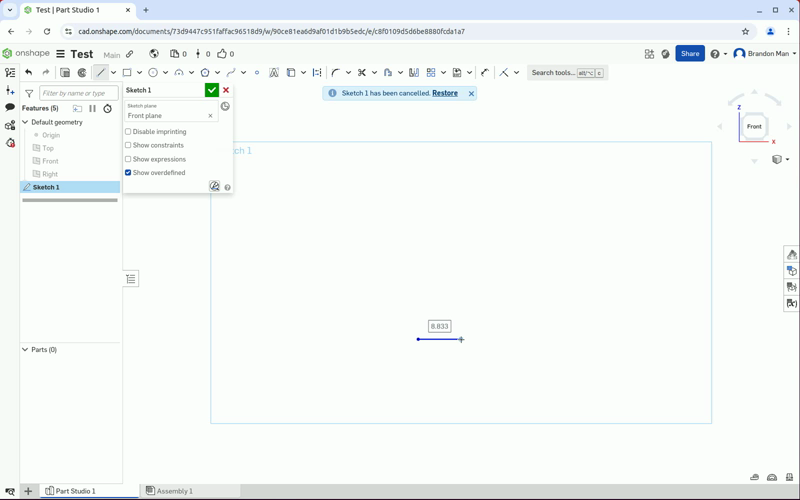
mouse_move(491, 339)
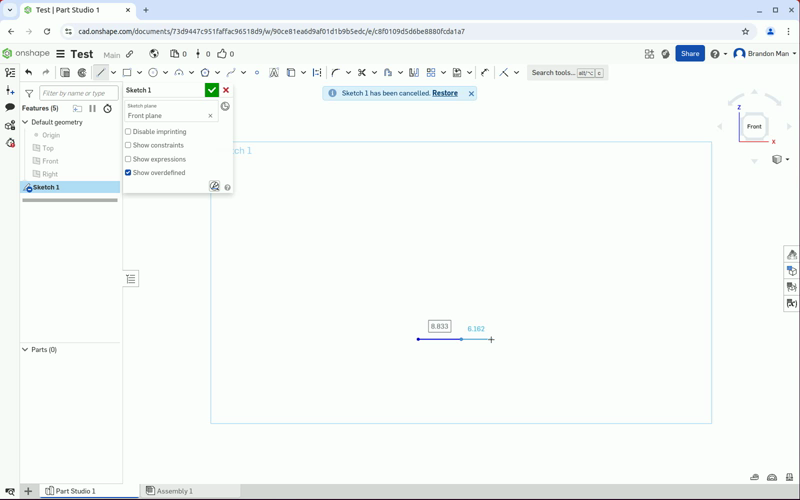
mouse_move(461, 287)
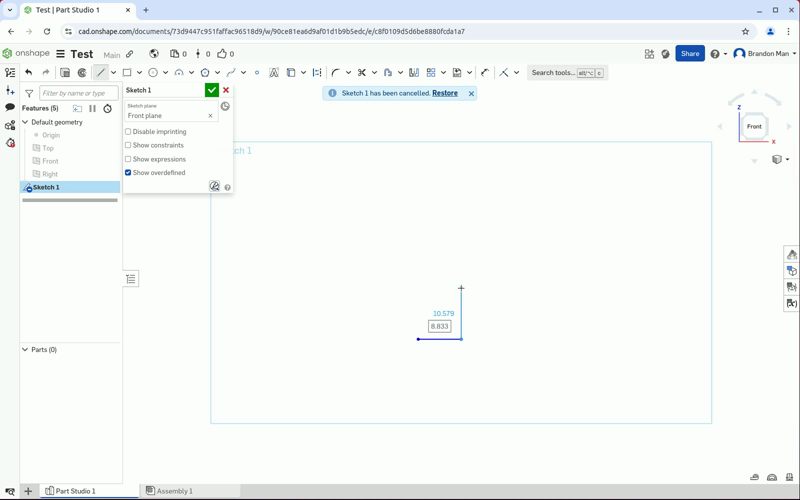
click(461, 287)
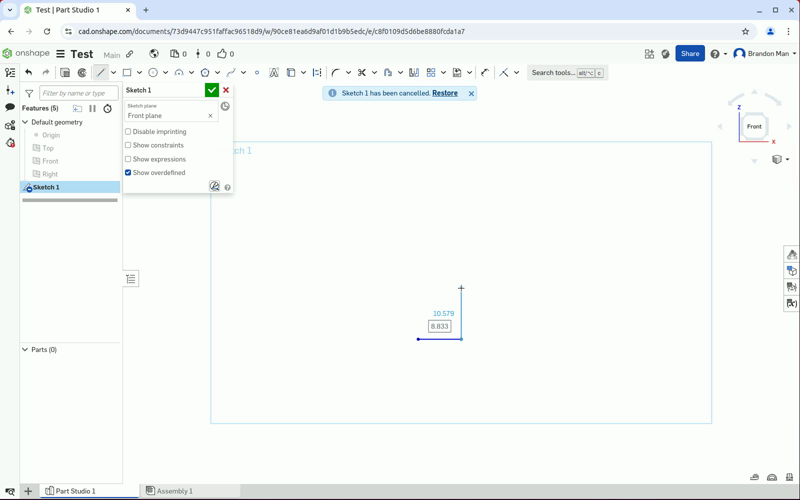
key_up(shift)
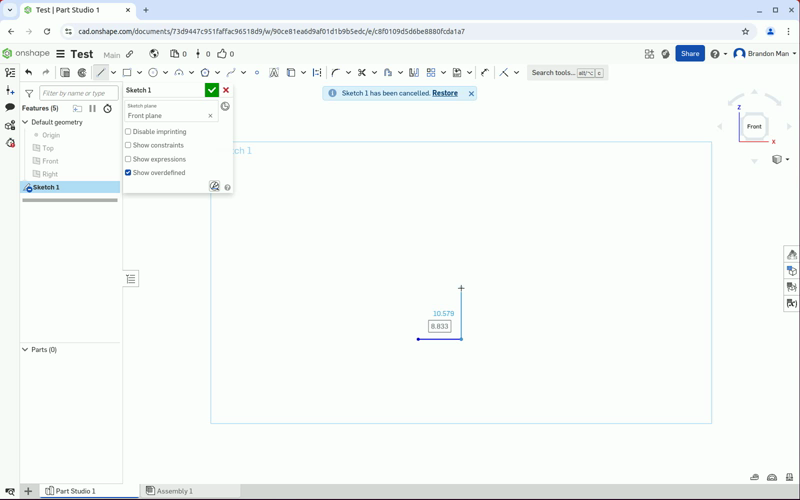
key(esc)
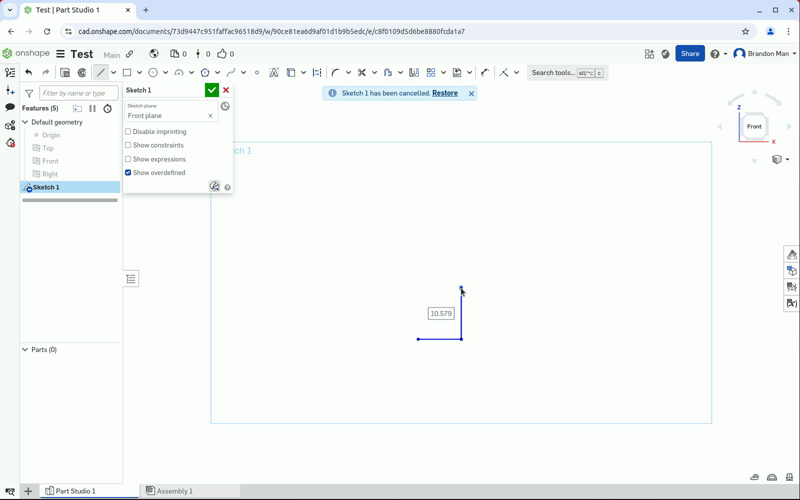
key(a)
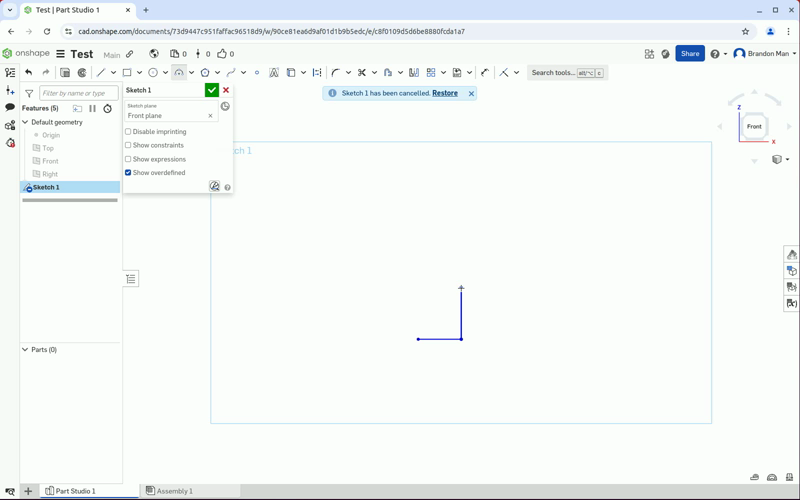
mouse_move(461, 287)
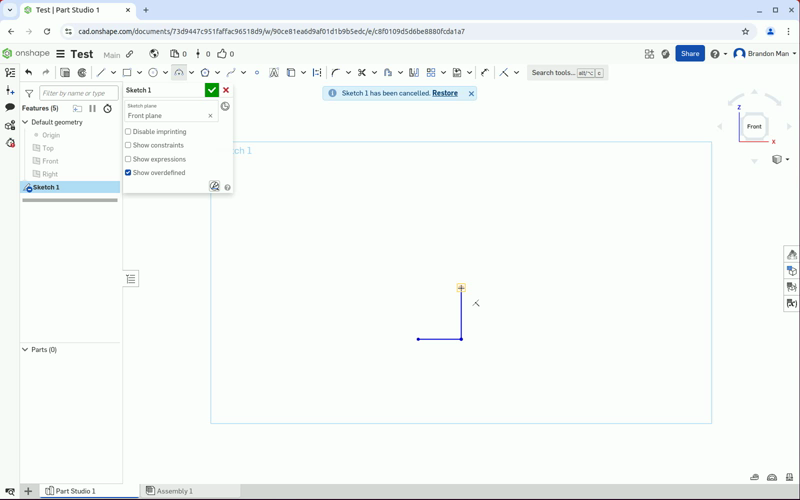
click(461, 287)
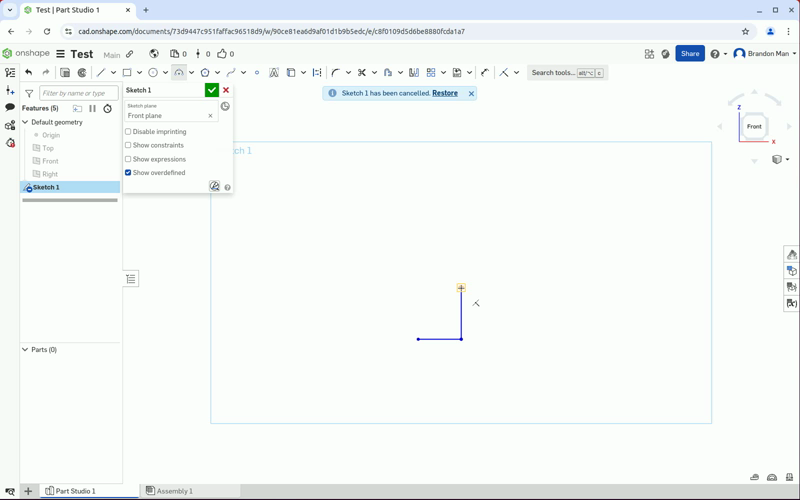
key_down(shift)
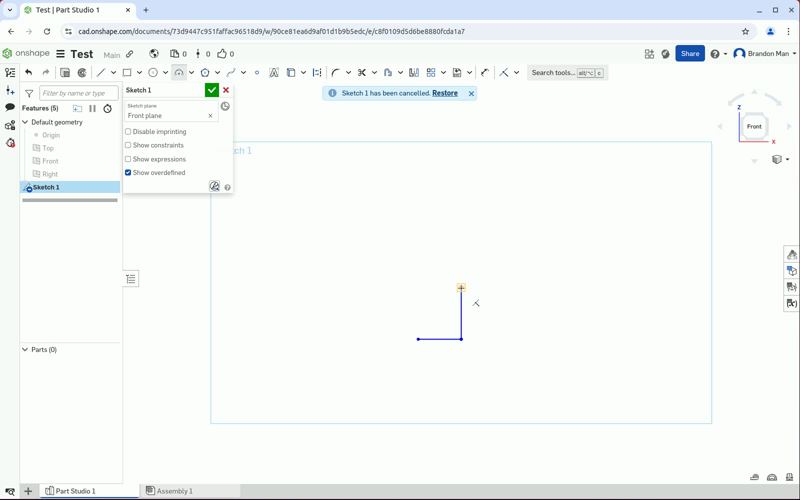
mouse_move(461, 279)
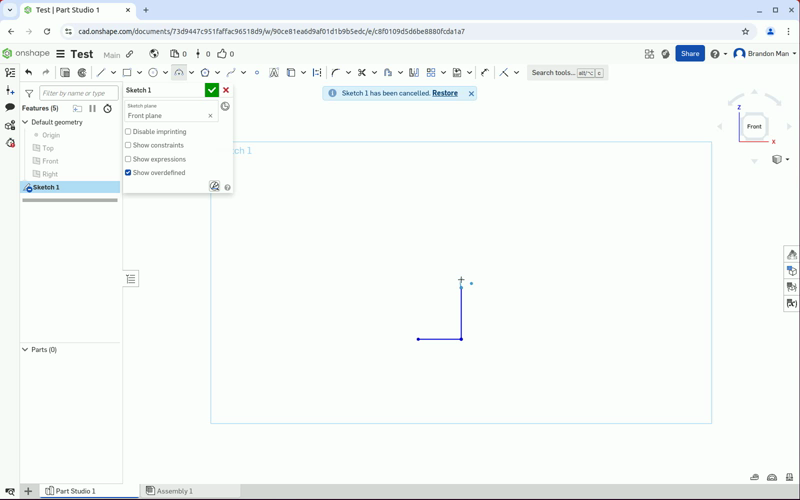
click(461, 279)
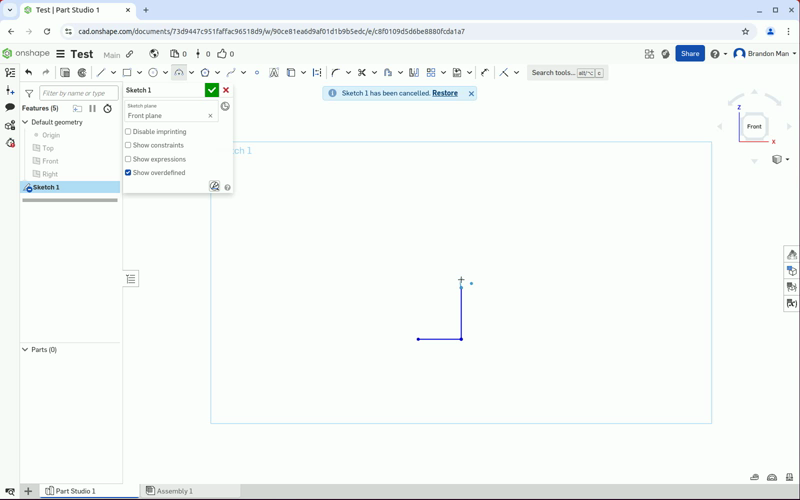
mouse_move(456, 283)
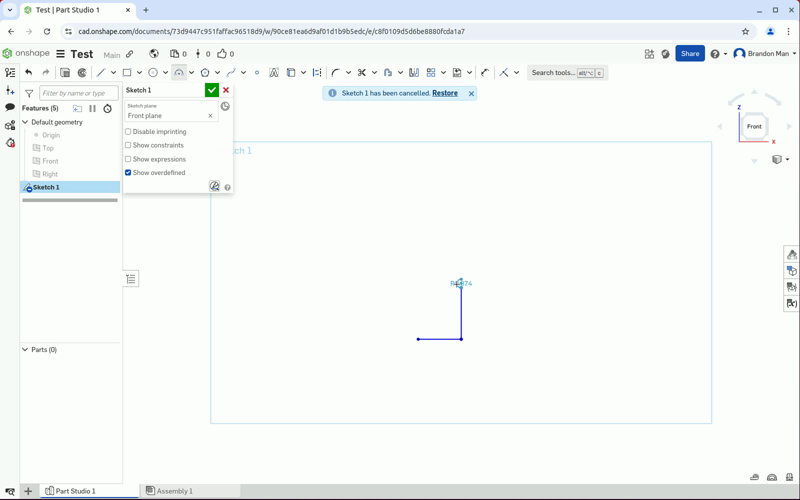
click(456, 283)
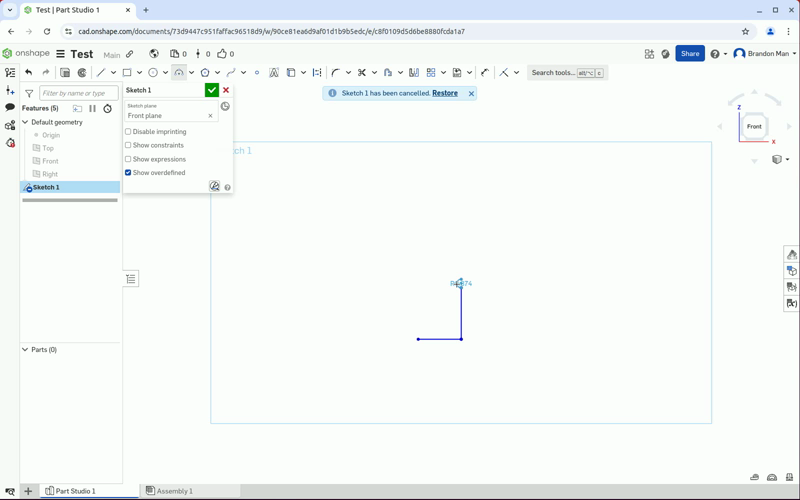
key_up(shift)
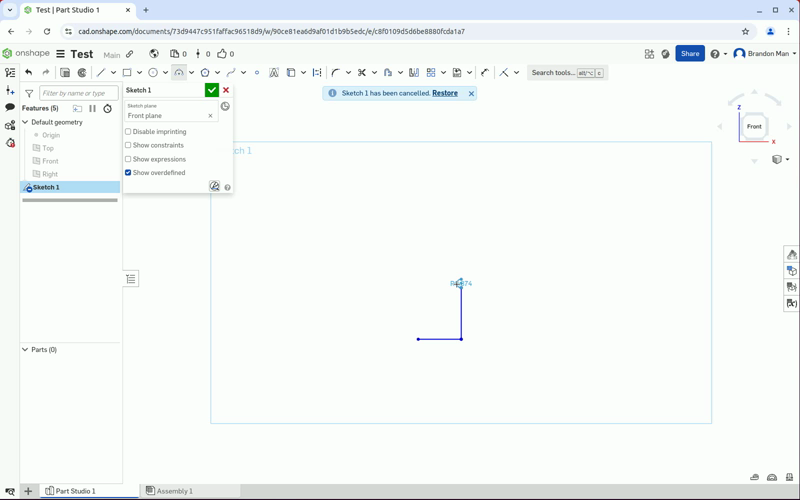
key(esc)
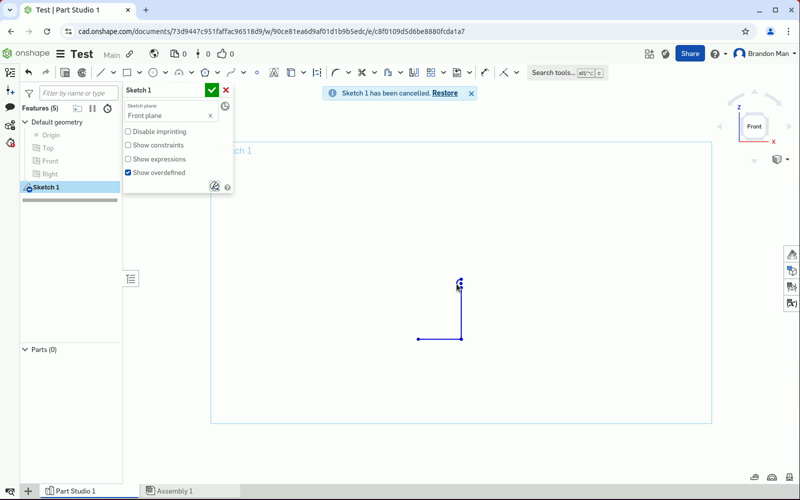
key(l)
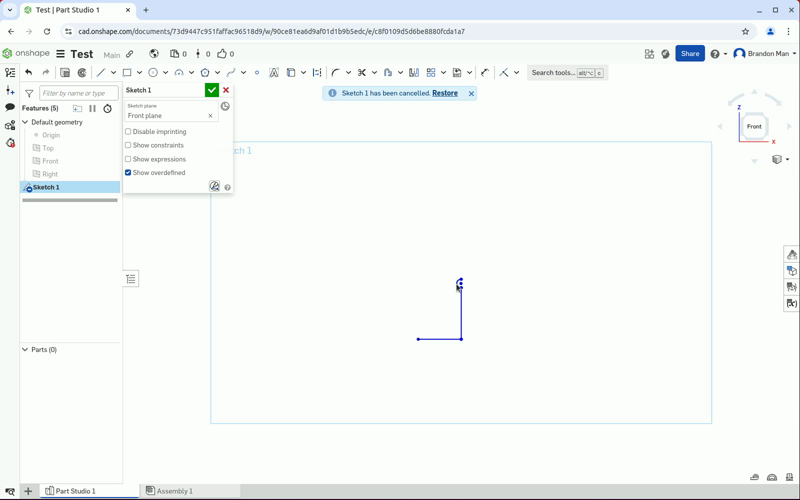
mouse_move(461, 279)
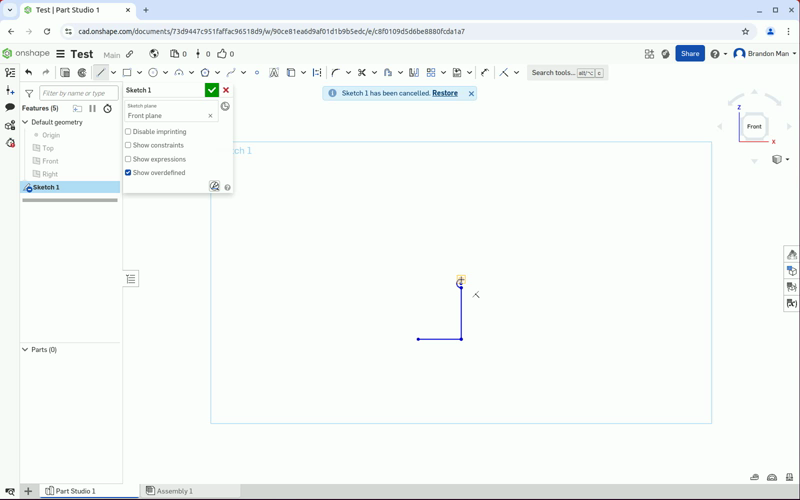
click(461, 279)
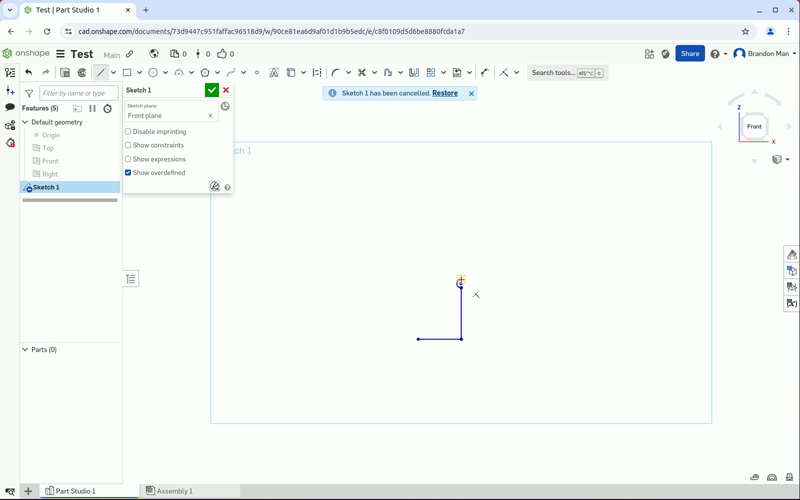
key_down(shift)
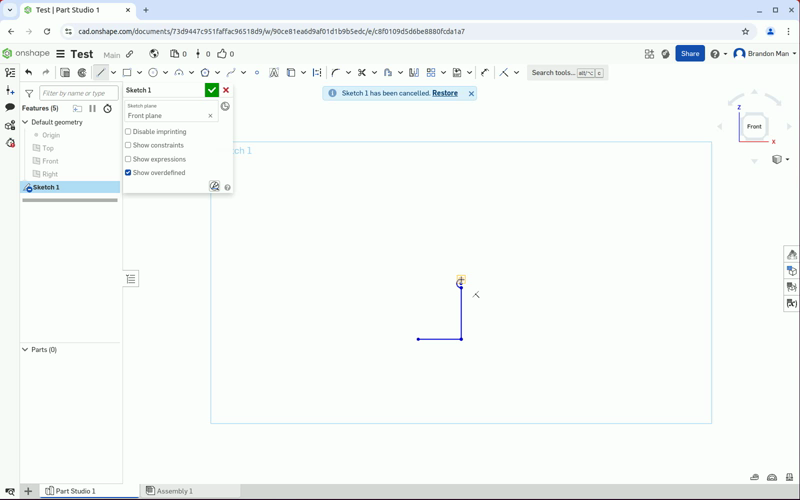
mouse_move(491, 279)
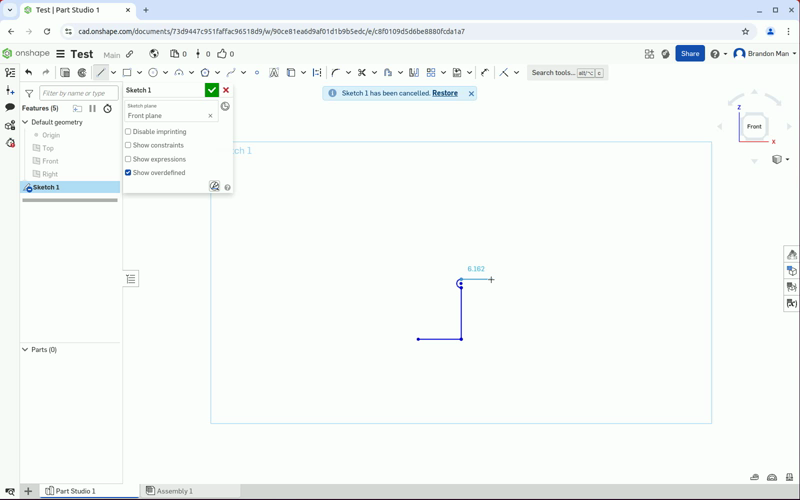
mouse_move(461, 220)
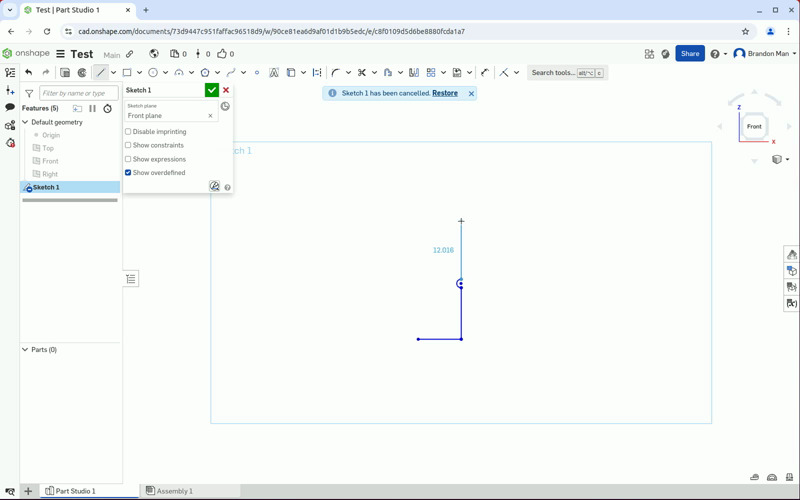
click(461, 220)
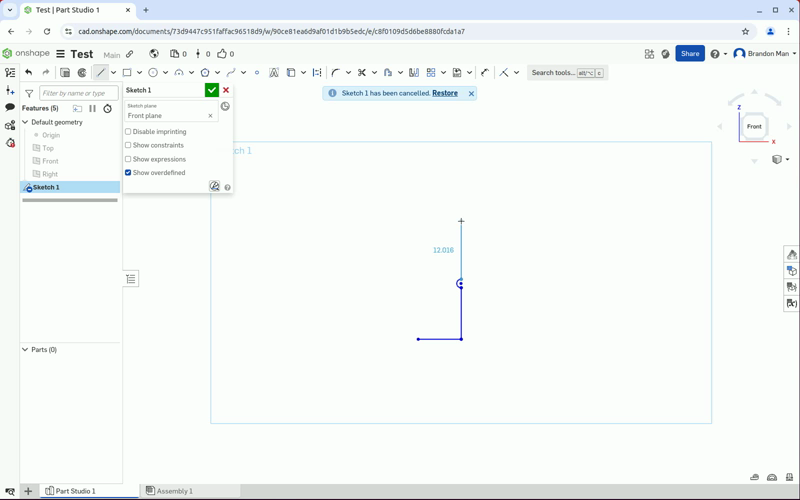
key_up(shift)
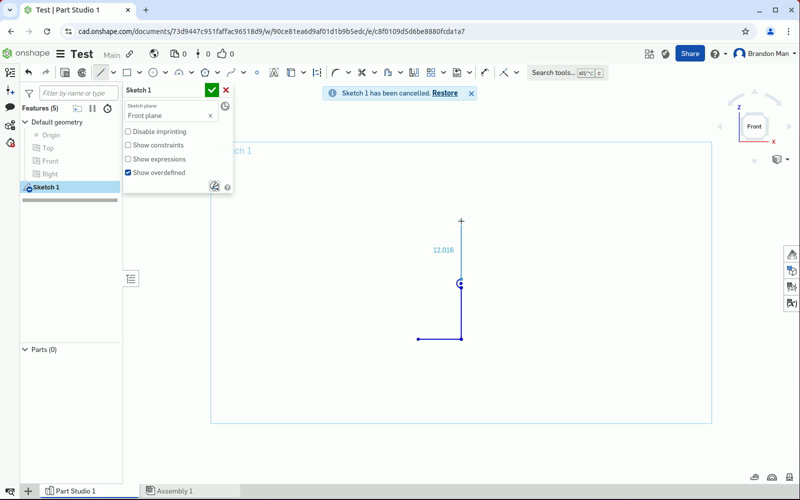
key(esc)
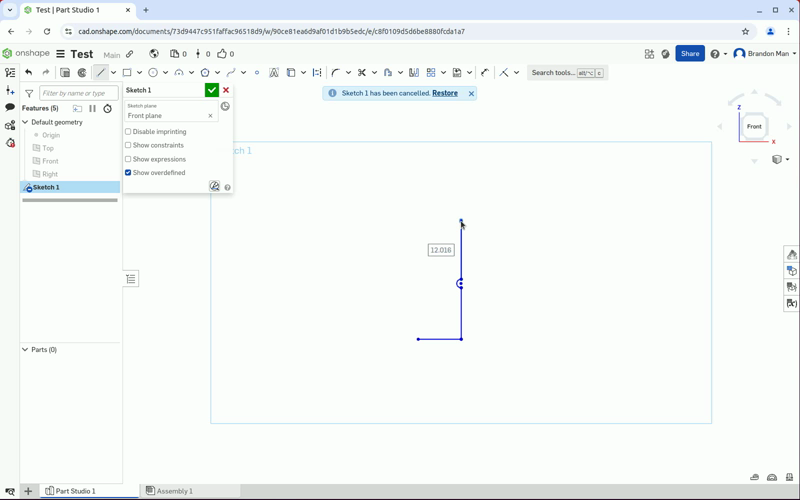
key(a)
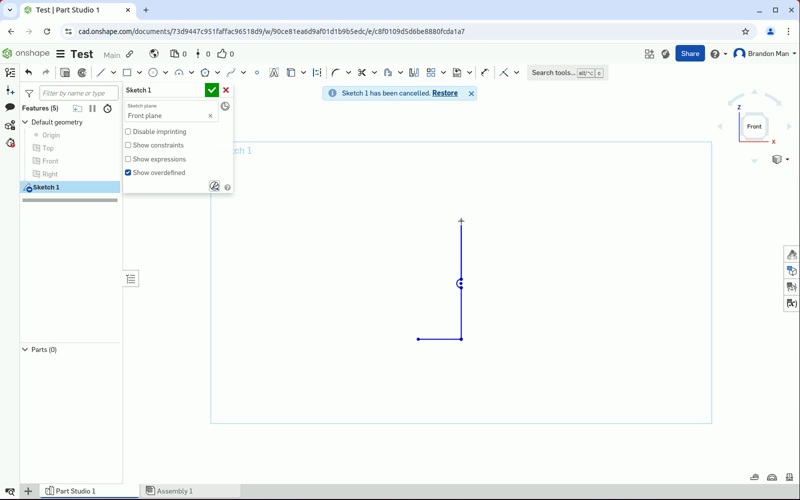
mouse_move(461, 220)
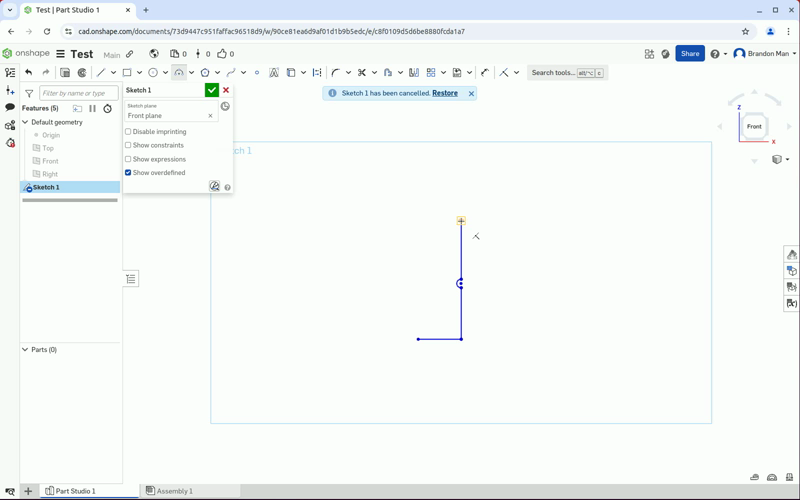
click(461, 220)
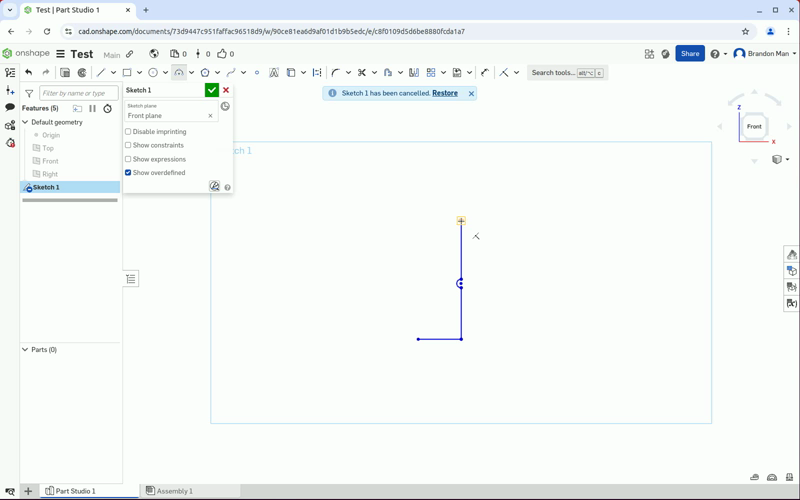
key_down(shift)
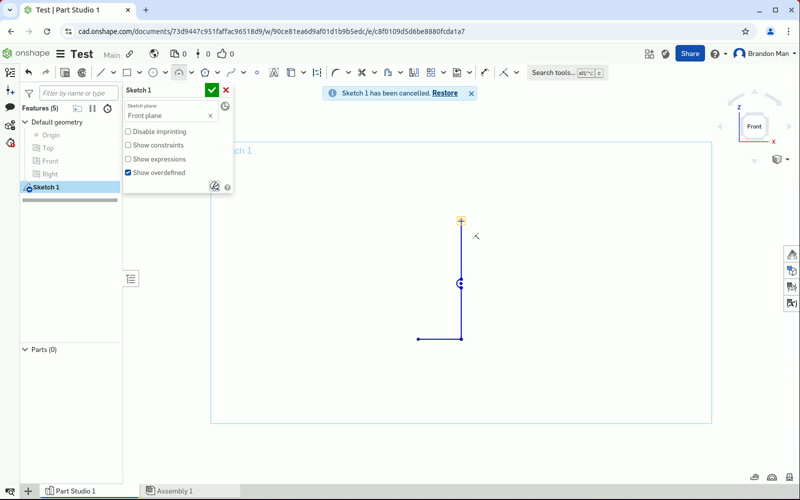
mouse_move(461, 206)
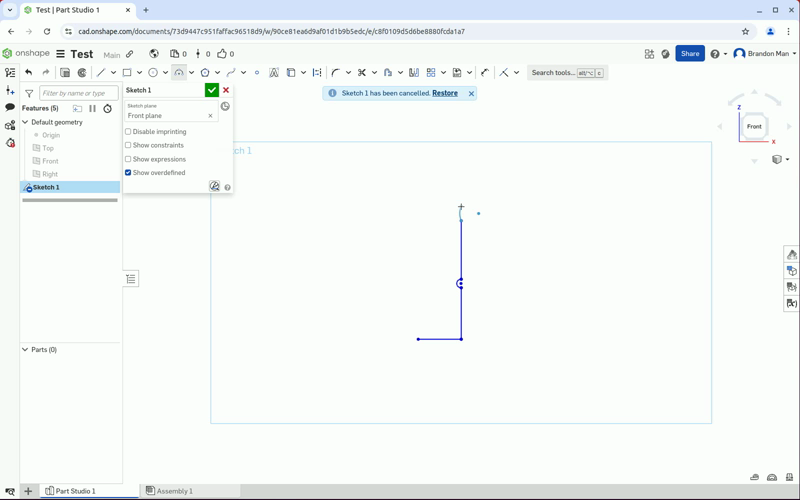
click(461, 206)
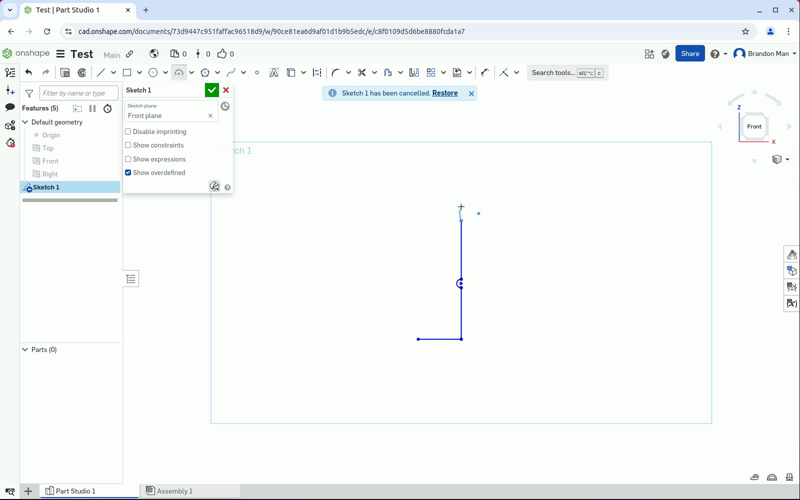
mouse_move(454, 213)
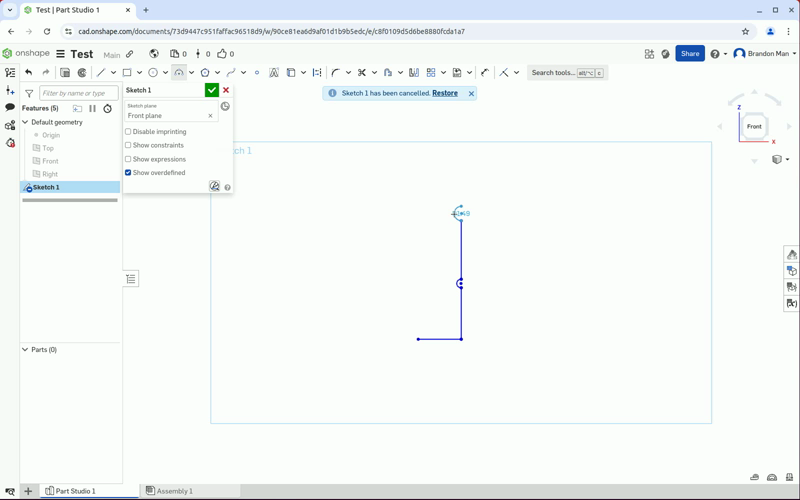
click(454, 213)
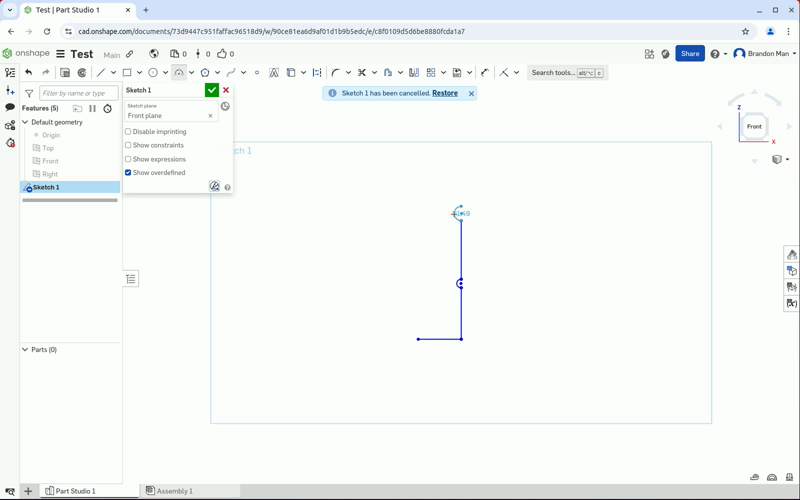
key_up(shift)
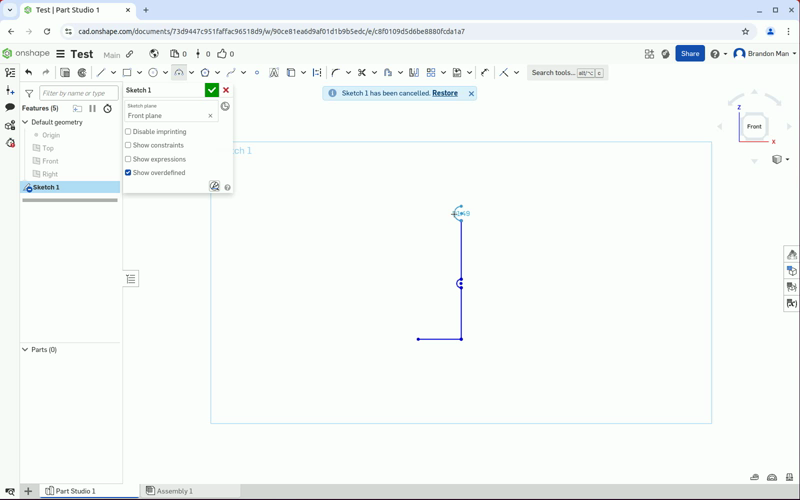
key(esc)
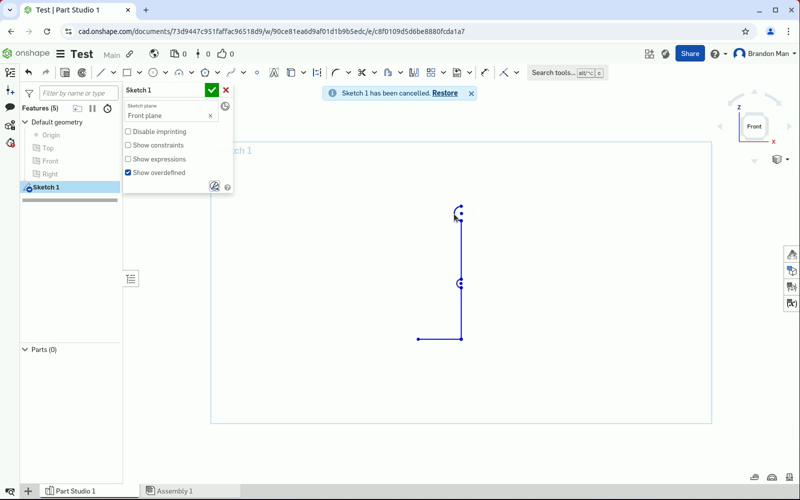
key(l)
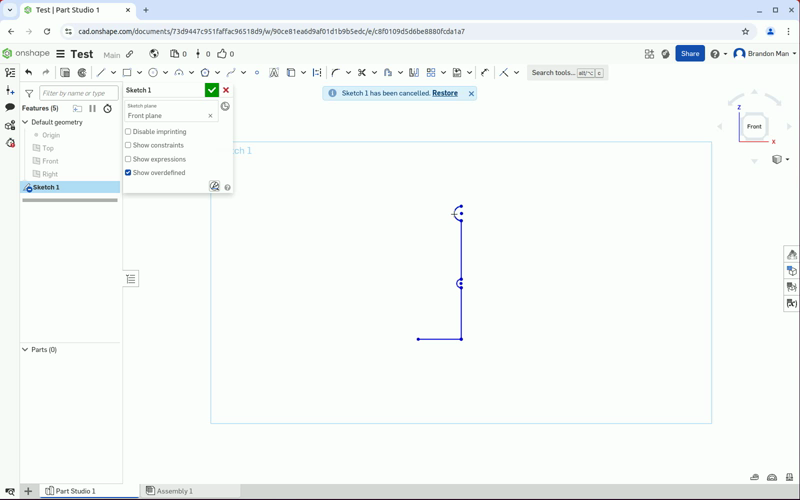
mouse_move(461, 206)
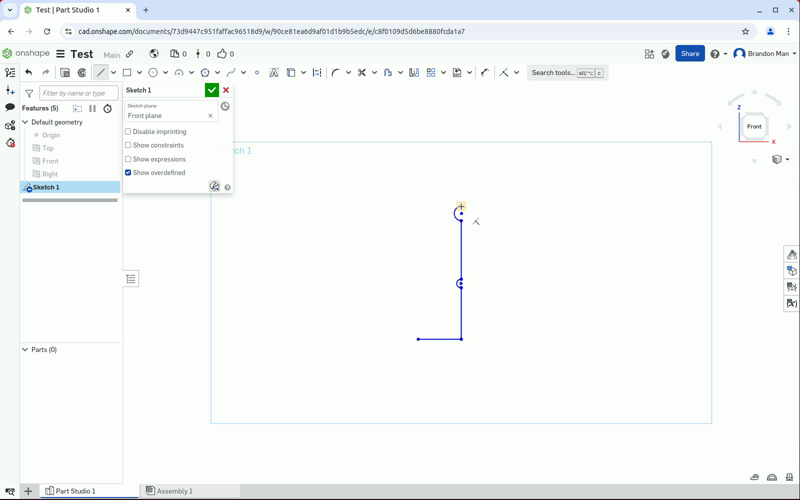
click(461, 206)
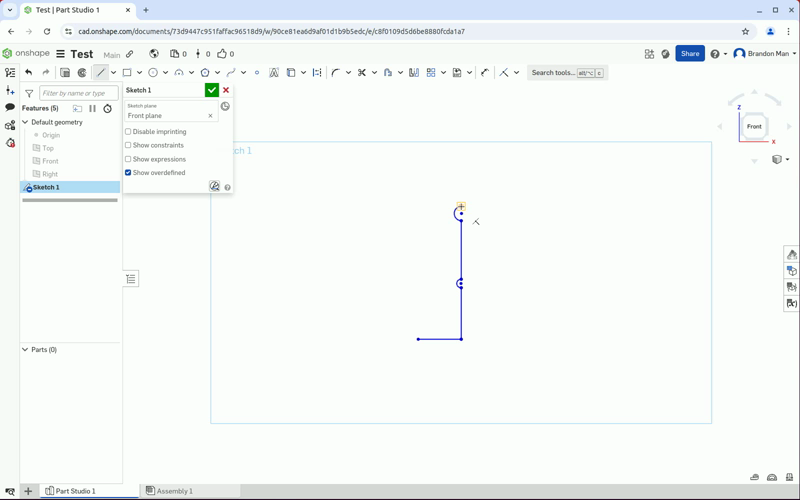
key_down(shift)
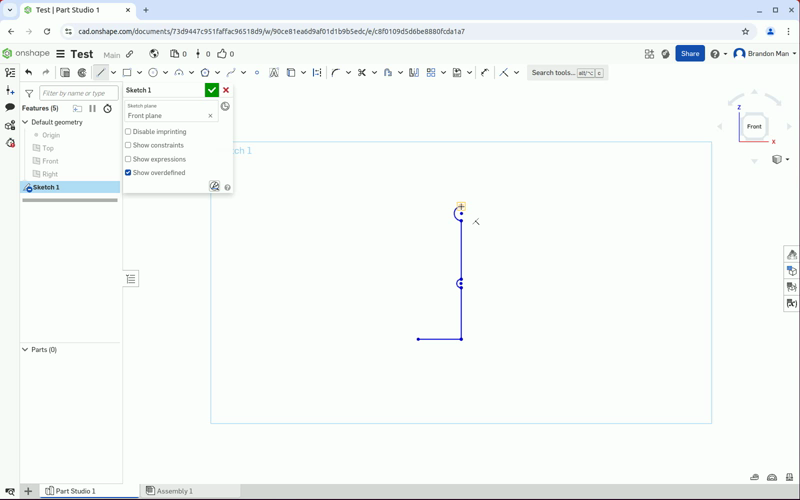
mouse_move(491, 206)
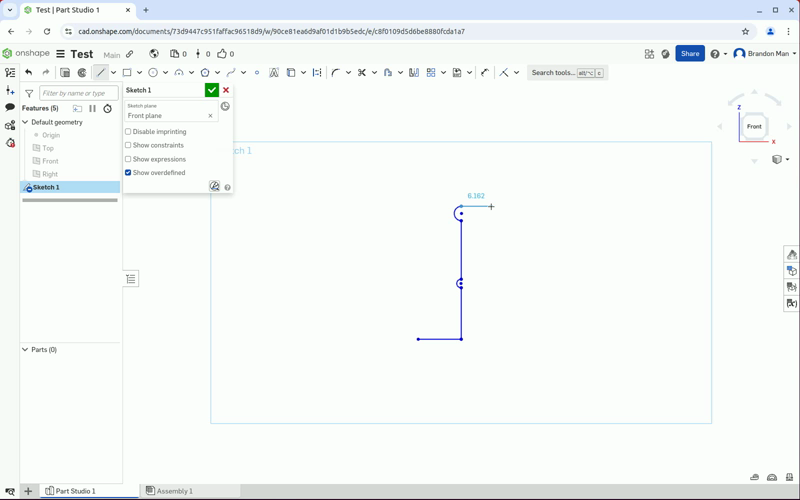
mouse_move(461, 170)
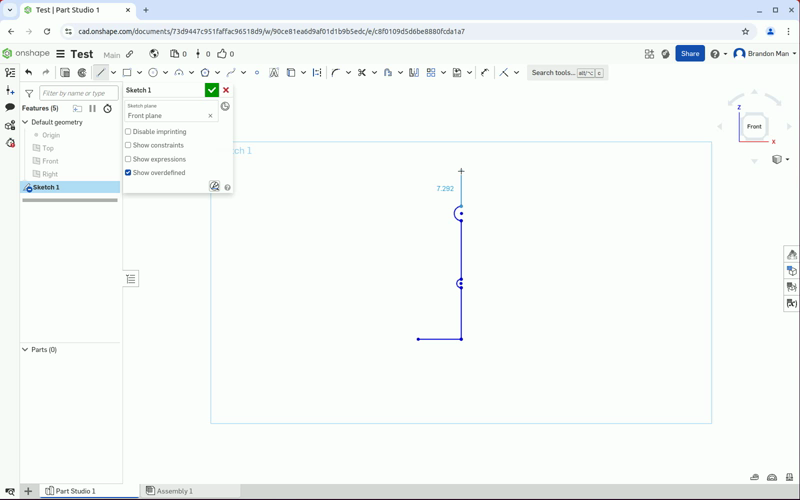
click(461, 170)
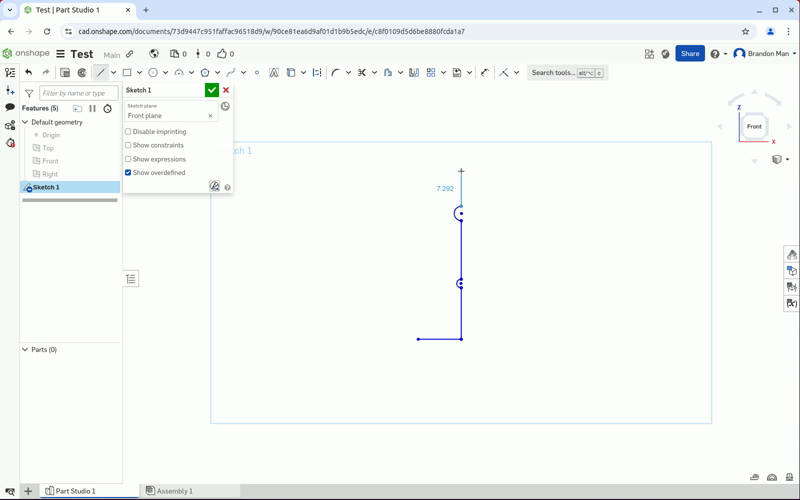
key_up(shift)
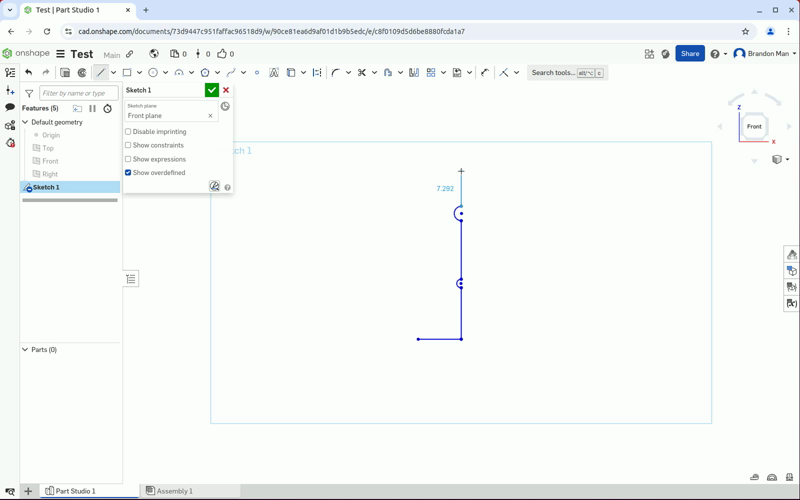
key(esc)
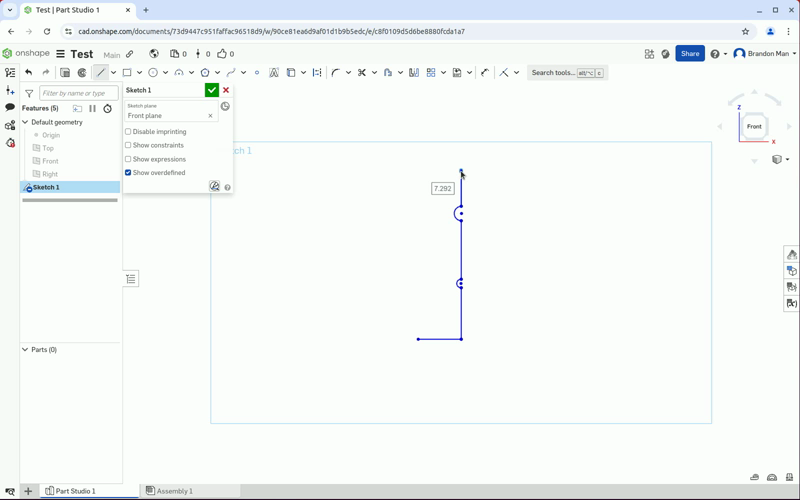
key(a)
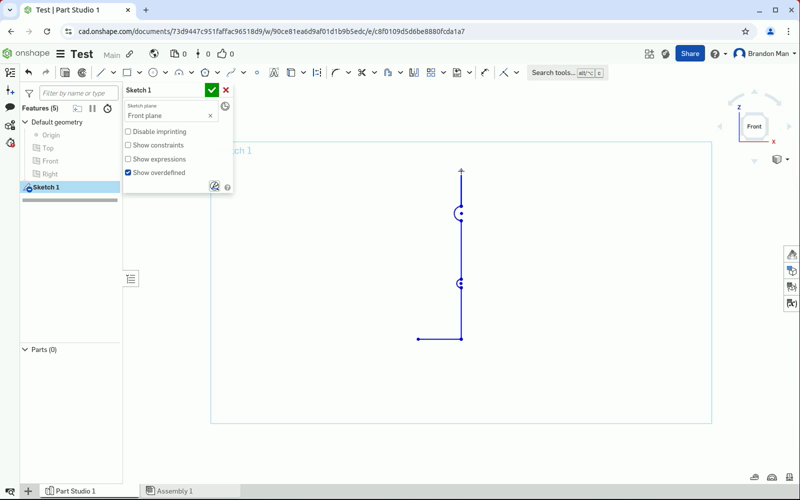
mouse_move(461, 170)
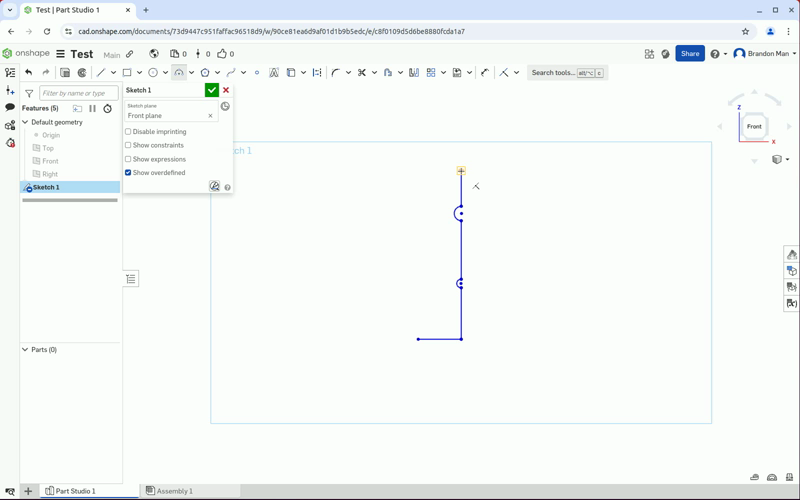
click(461, 170)
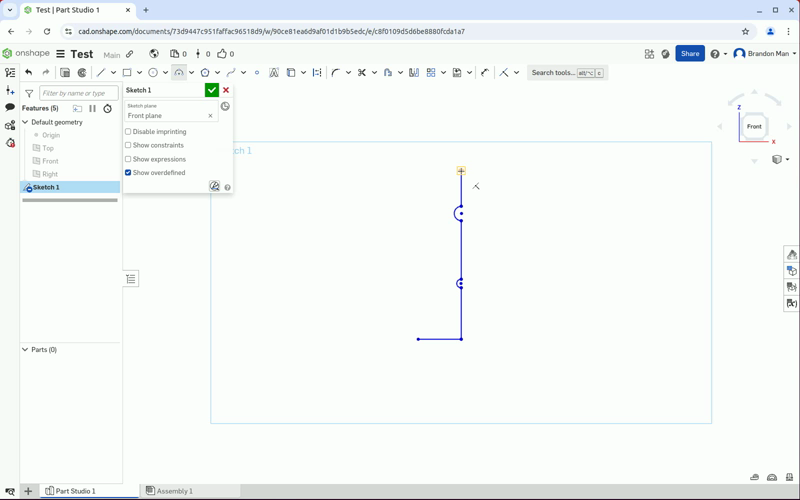
mouse_move(418, 339)
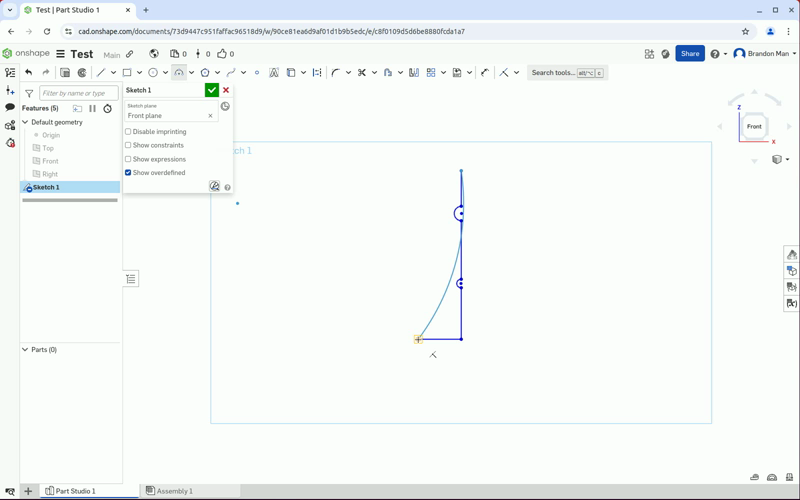
click(418, 339)
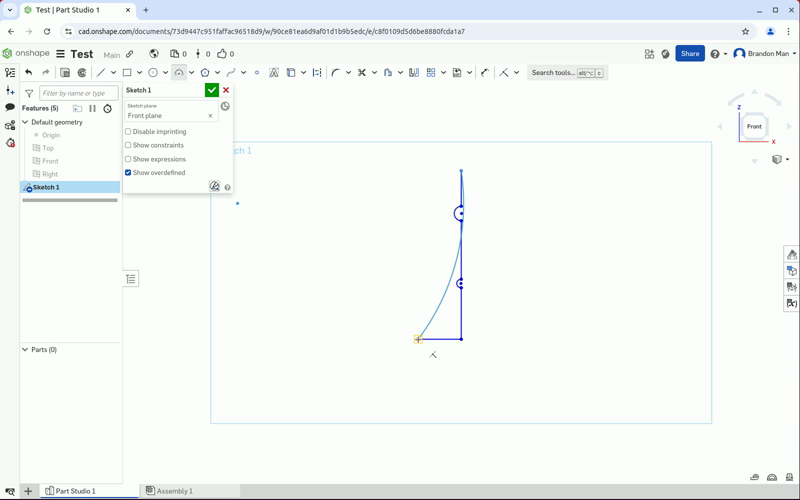
key_down(shift)
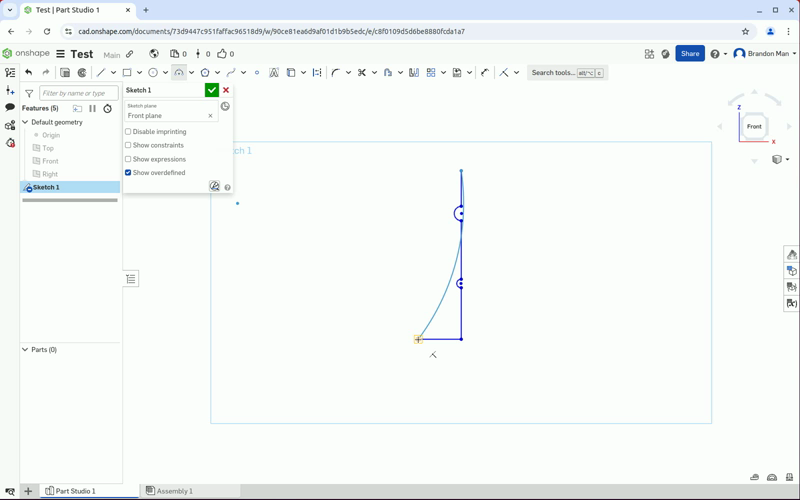
mouse_move(423, 250)
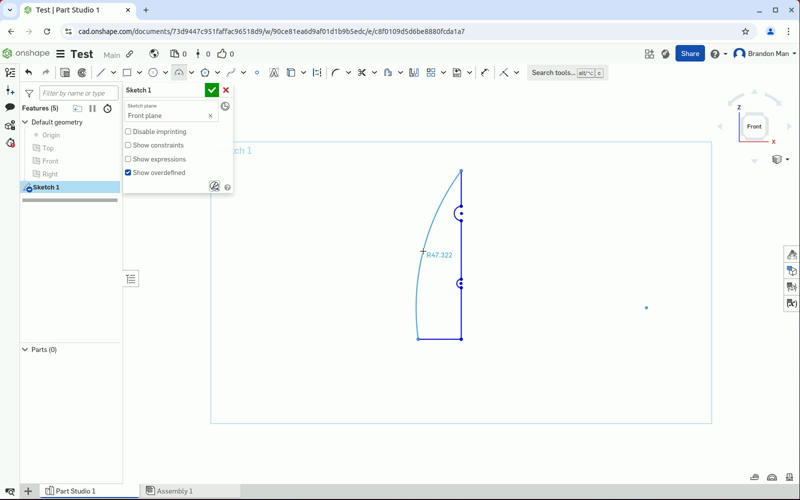
click(423, 250)
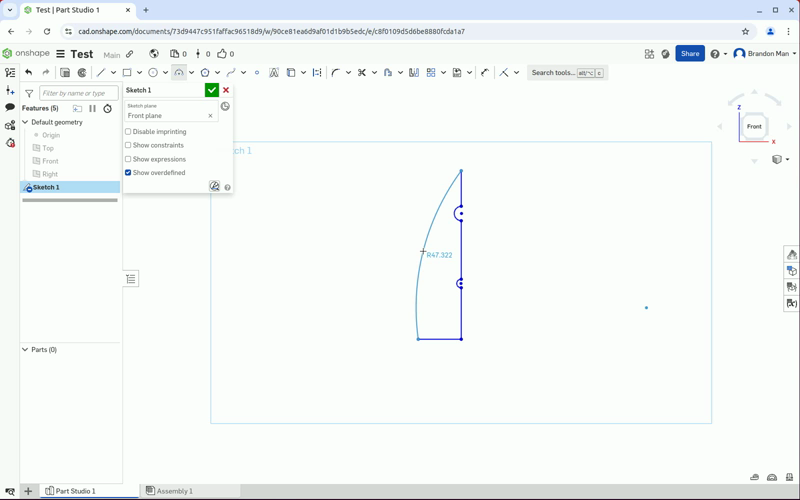
key_up(shift)
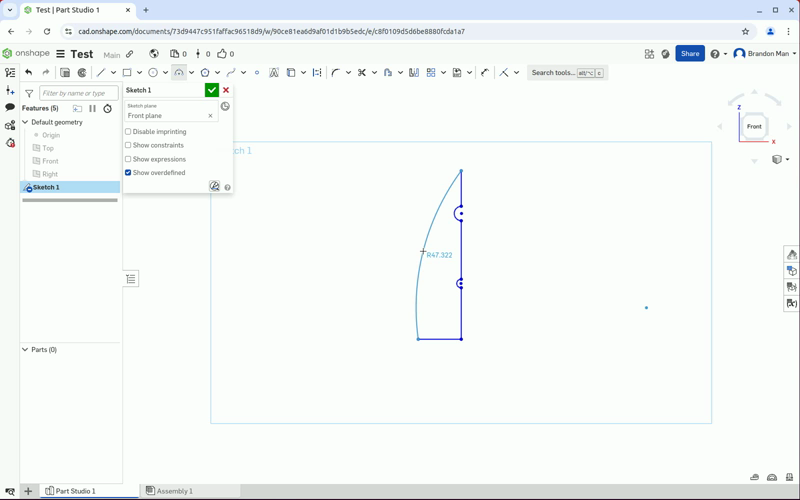
key(esc)
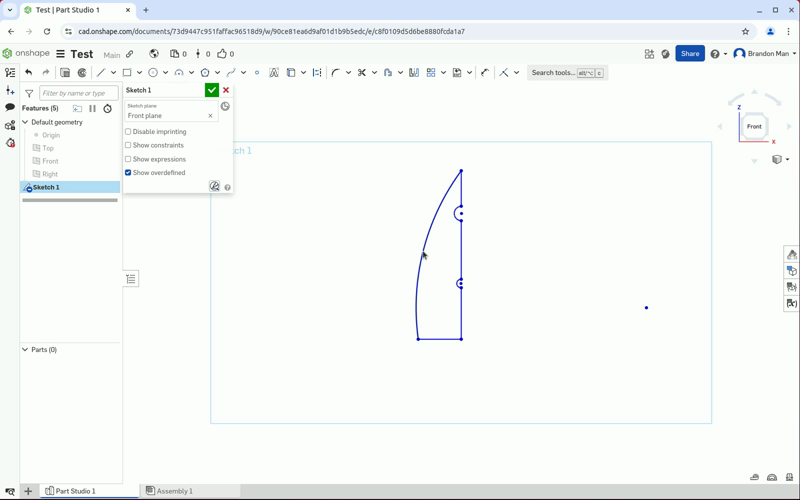
key(c)
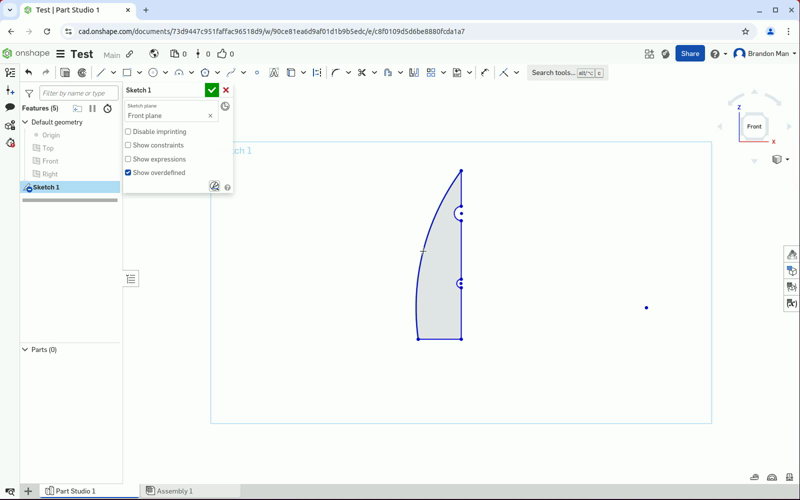
key_down(shift)
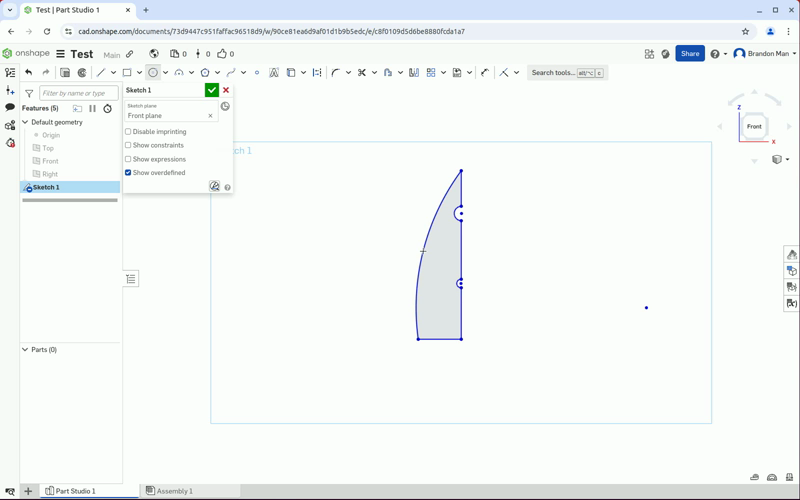
mouse_move(437, 307)
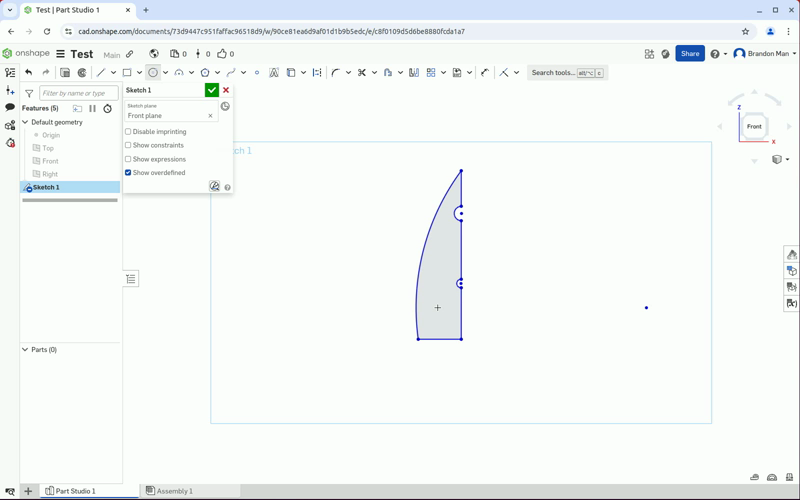
click(437, 307)
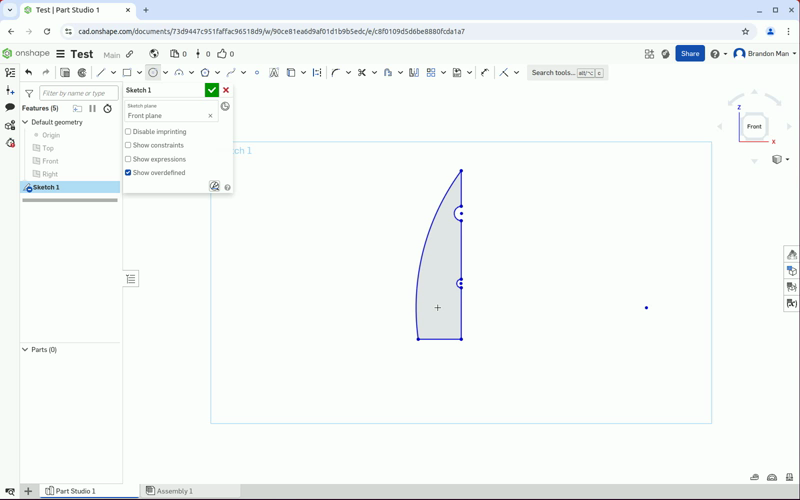
key_up(shift)
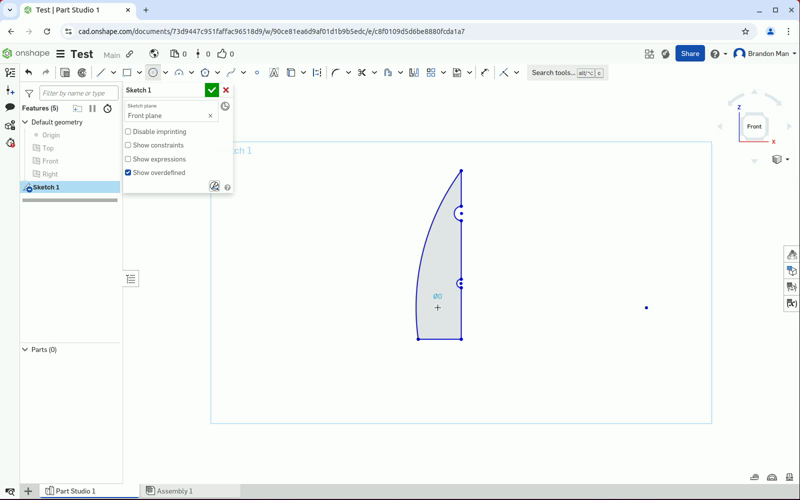
mouse_move(441, 307)
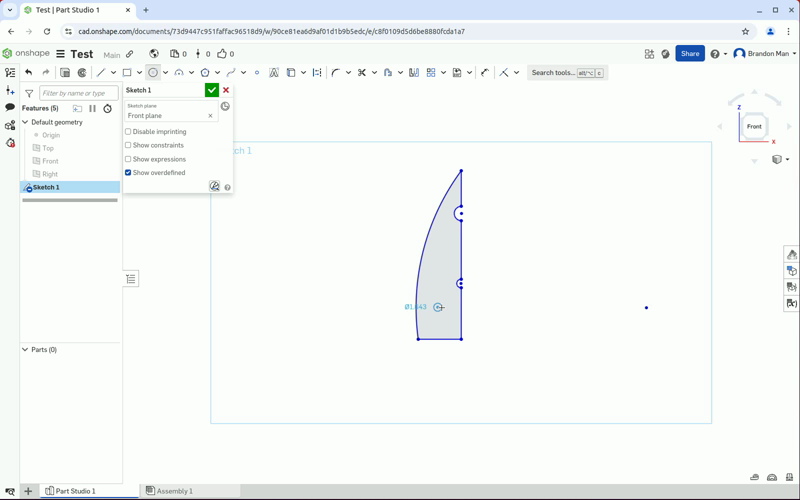
click(441, 307)
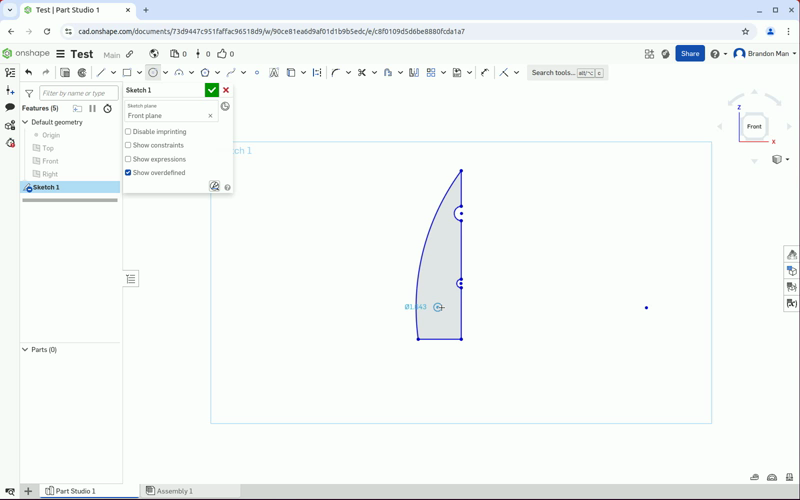
key(esc)
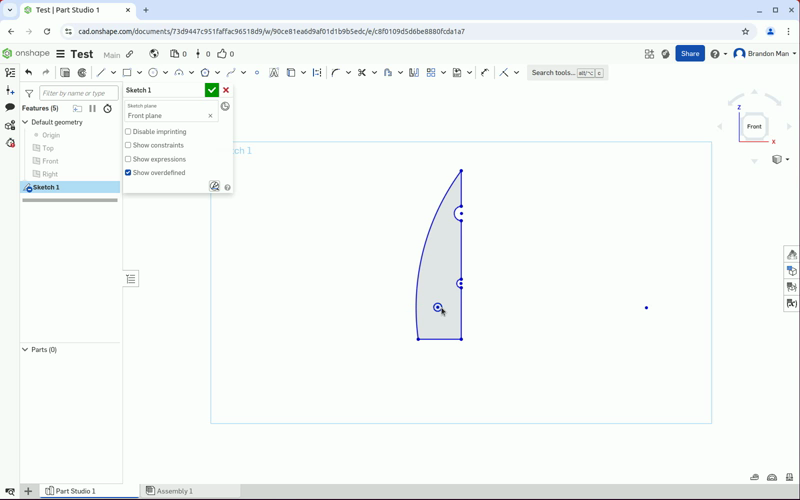
mouse_move(446, 284)
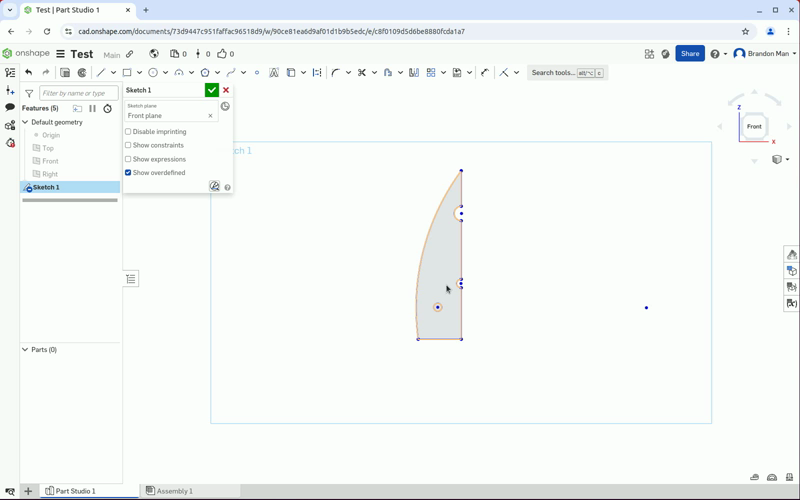
click(446, 284)
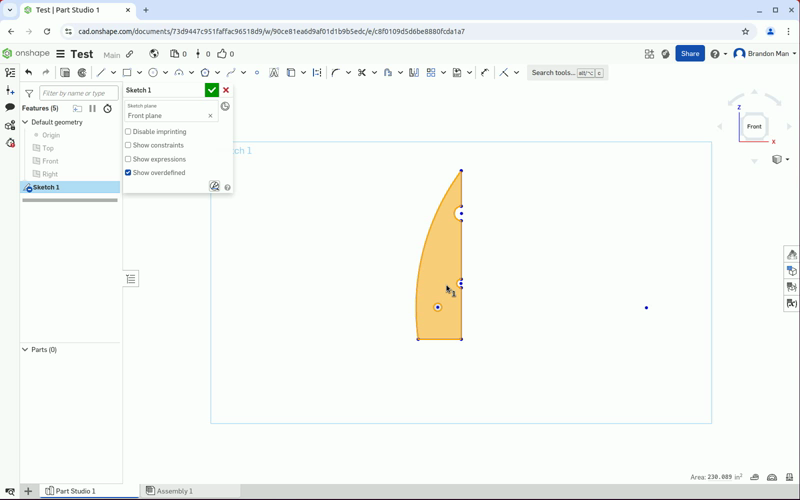
mouse_move(73, 352)
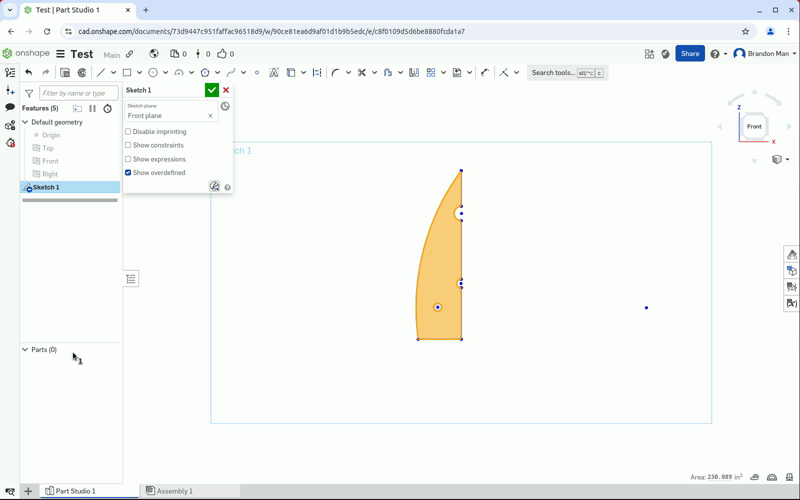
key(shift+y)
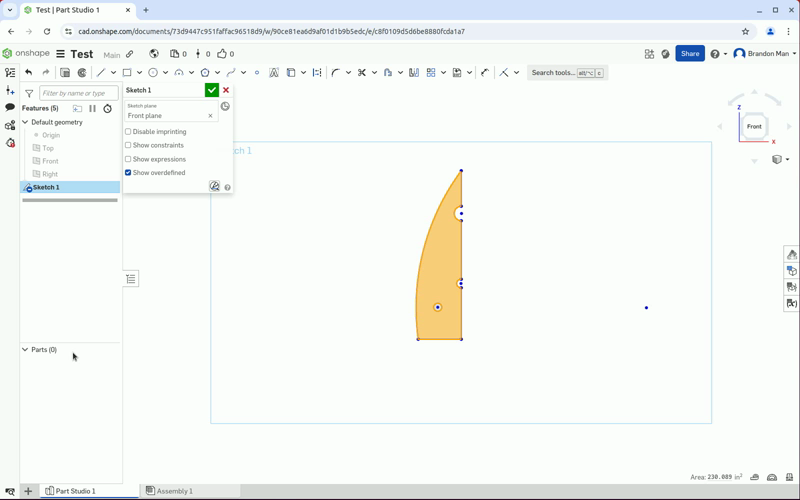
key(shift+e)
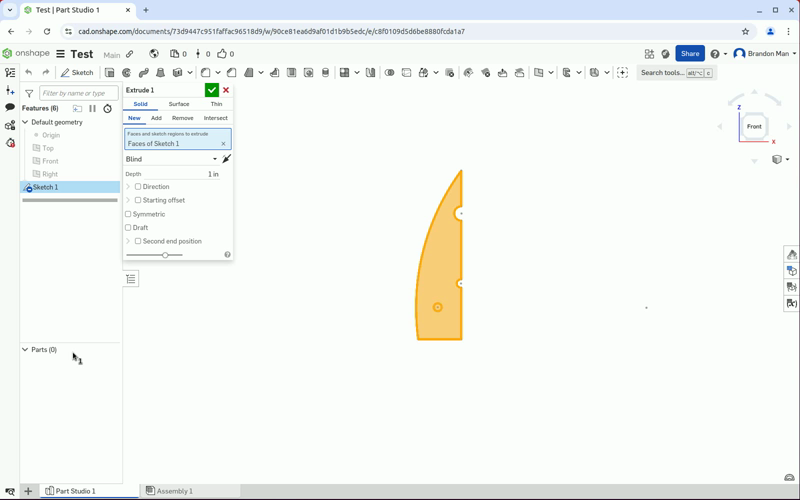
mouse_move(143, 106)
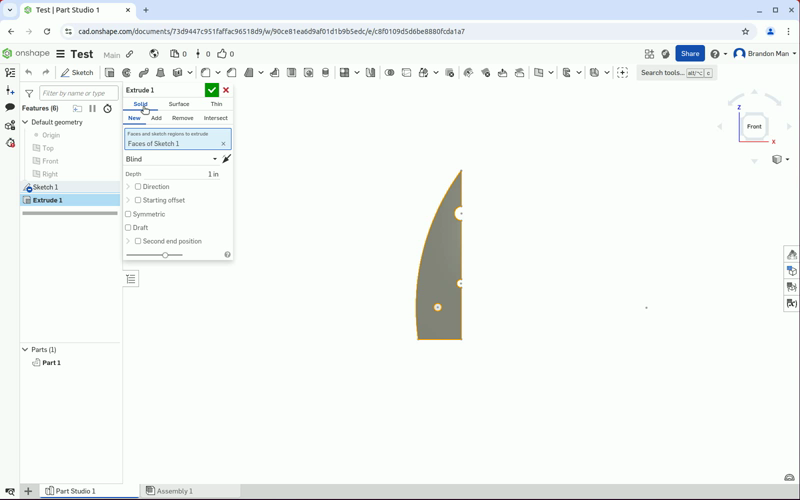
click(143, 106)
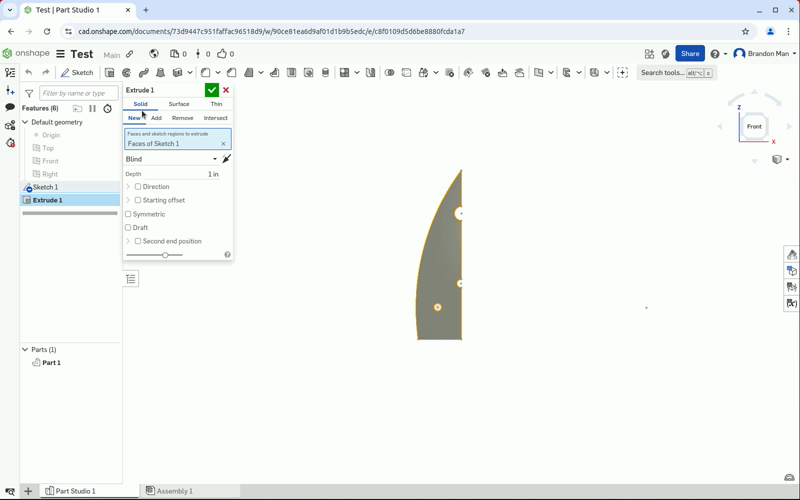
mouse_move(137, 120)
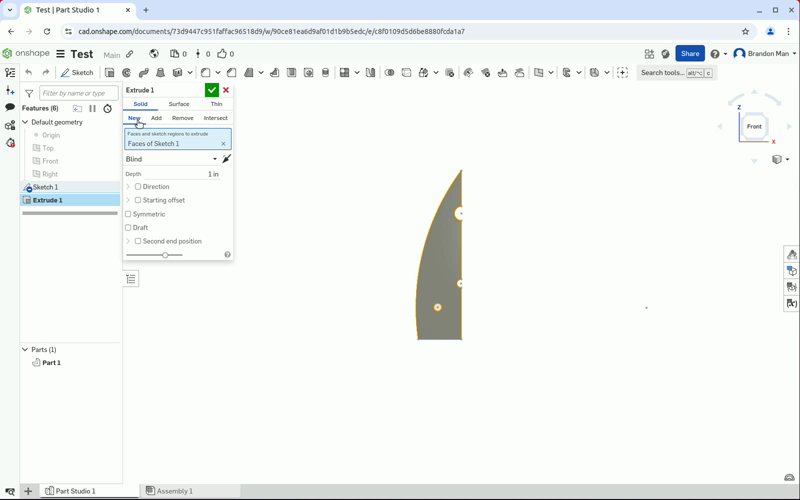
click(137, 120)
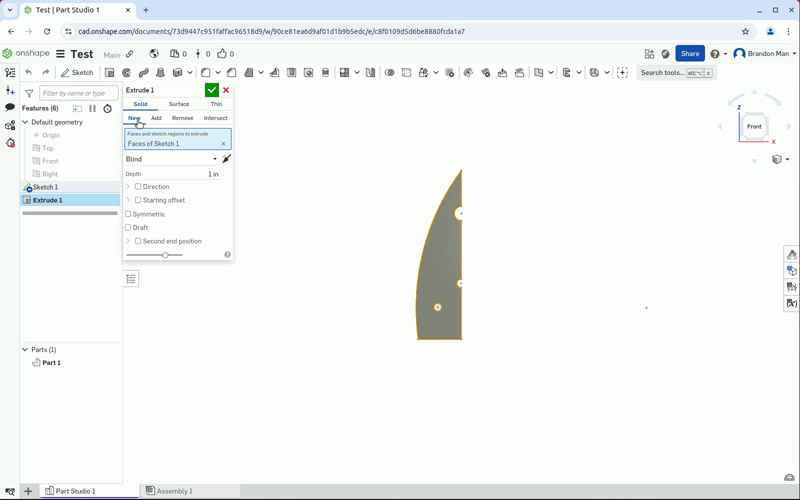
key(tab, 4)
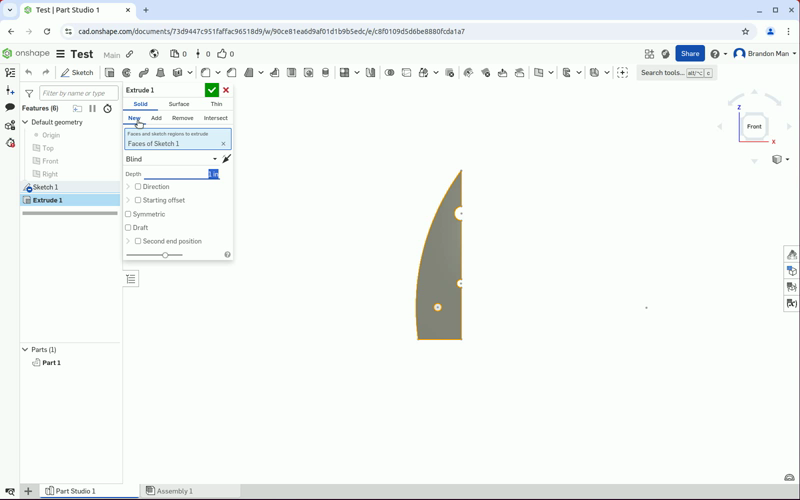
text(1.685)
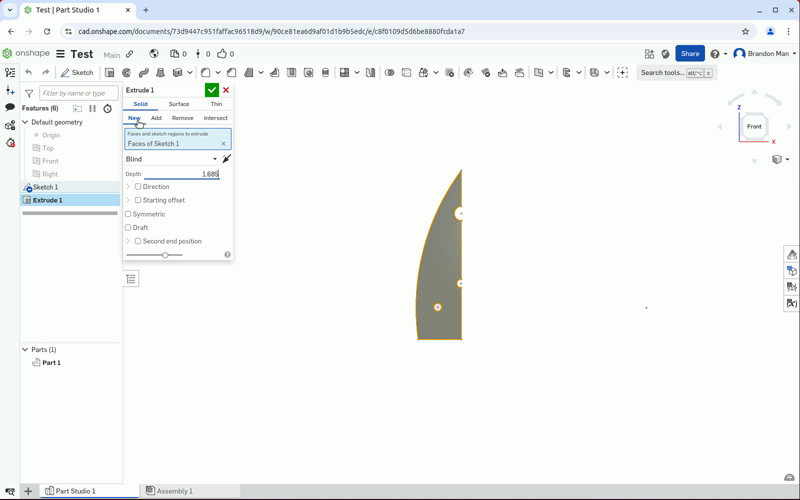
key(enter)
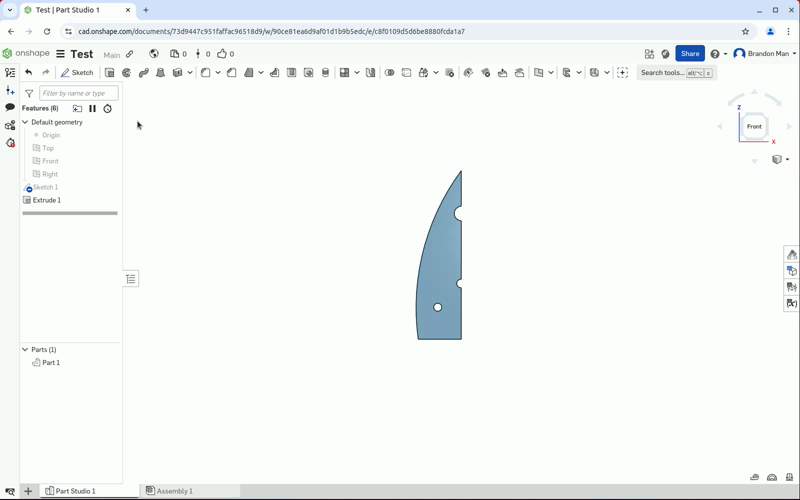
key(shift+h)
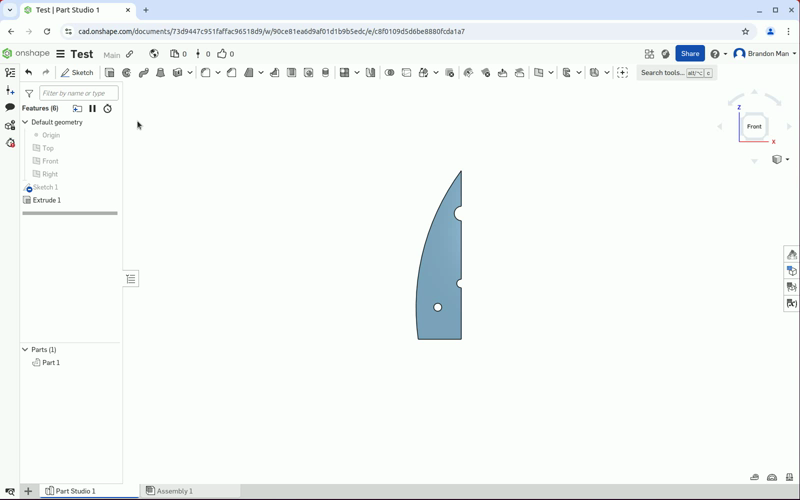
key(shift+h)
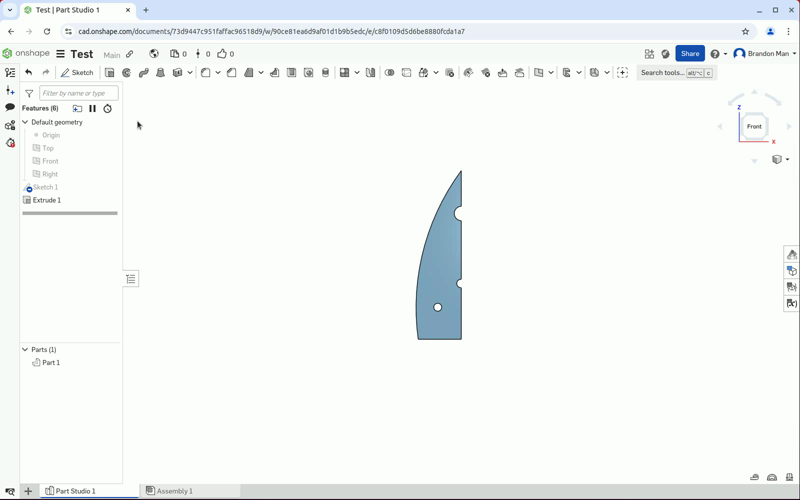
mouse_move(73, 189)
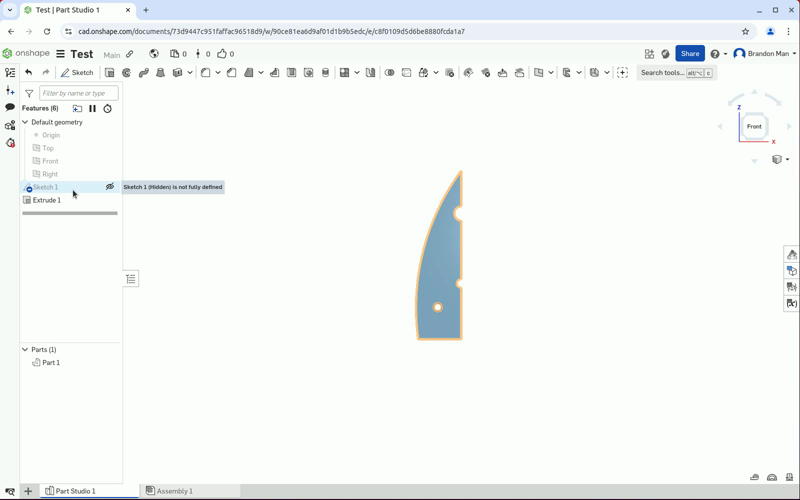
click(73, 189)
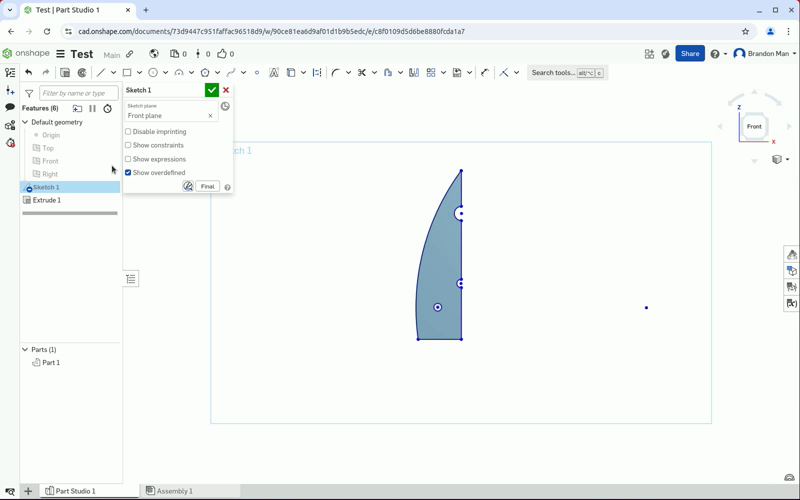
mouse_move(229, 92)
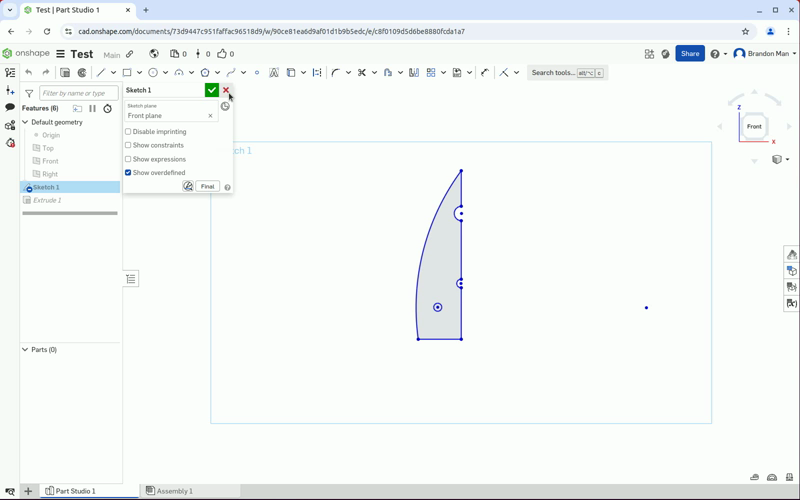
click(229, 92)
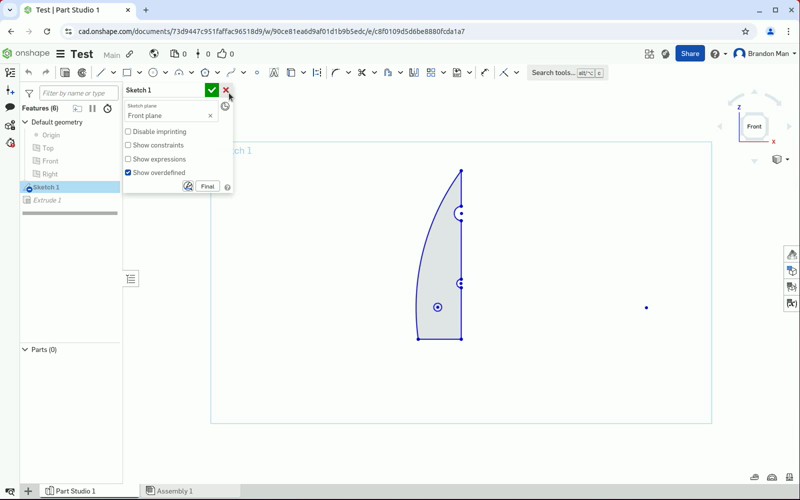
key(shift+s)
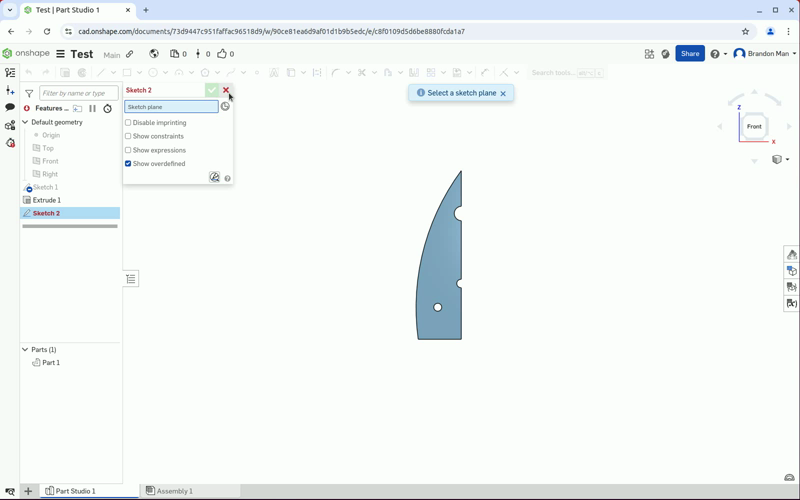
mouse_move(73, 163)
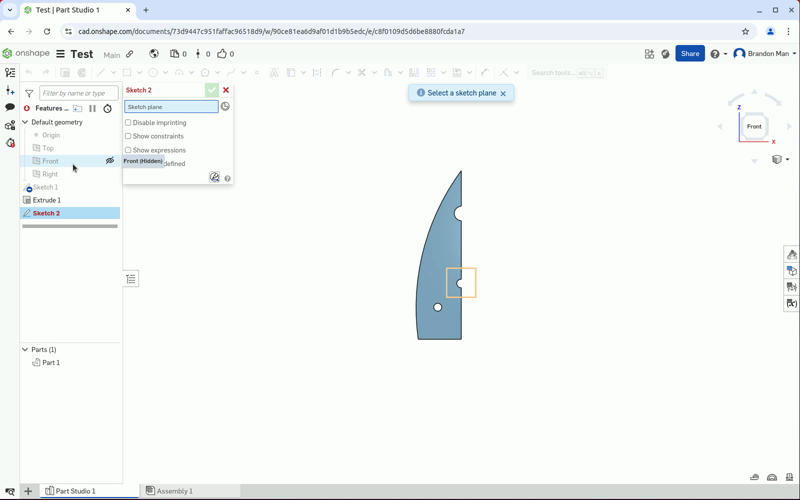
click(73, 163)
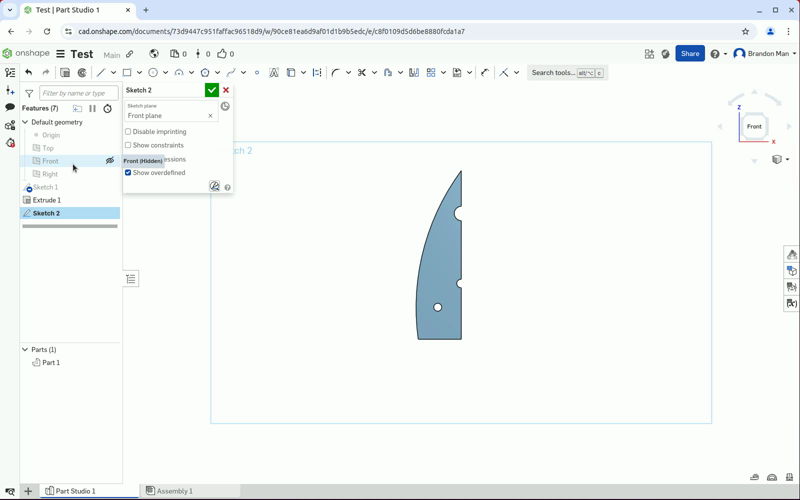
mouse_move(73, 352)
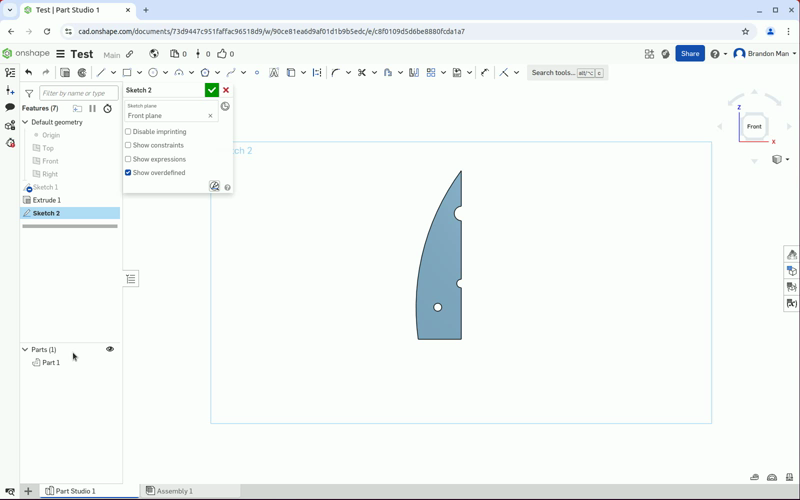
key(y)
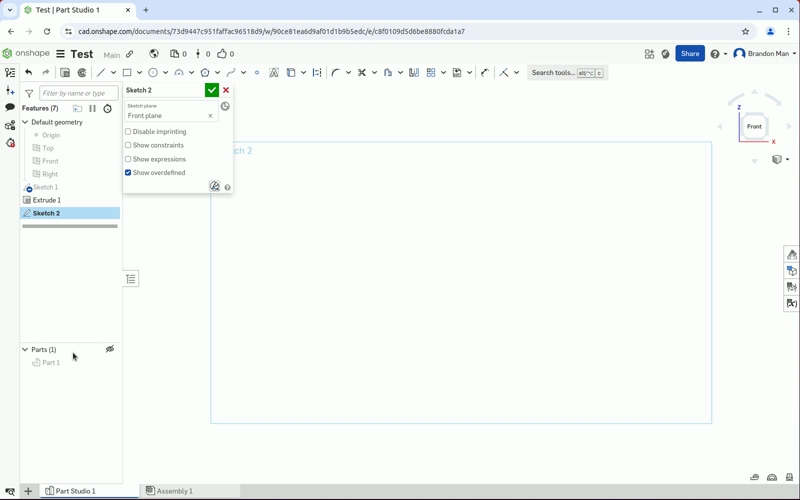
key(l)
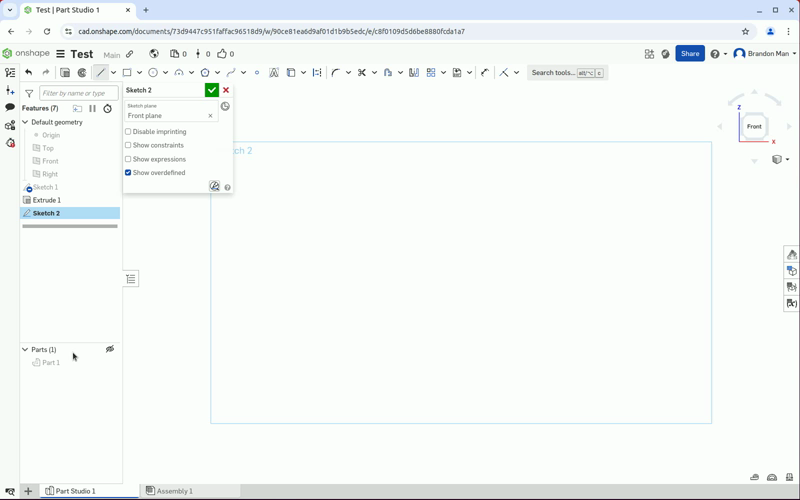
key_down(shift)
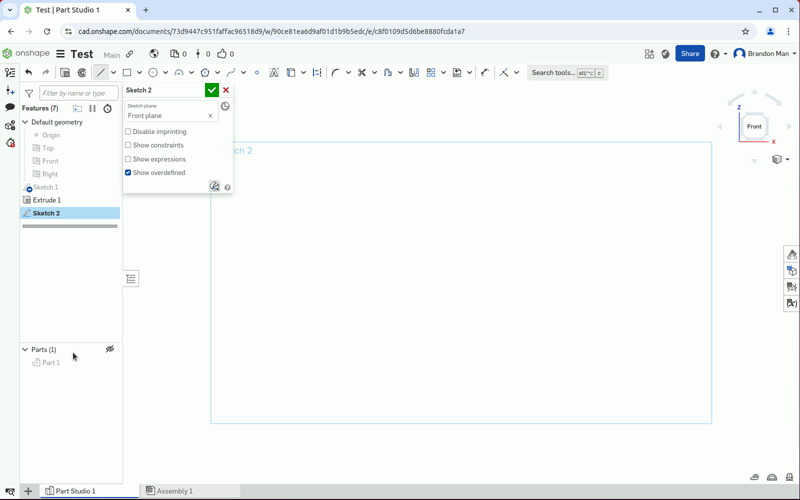
mouse_move(460, 339)
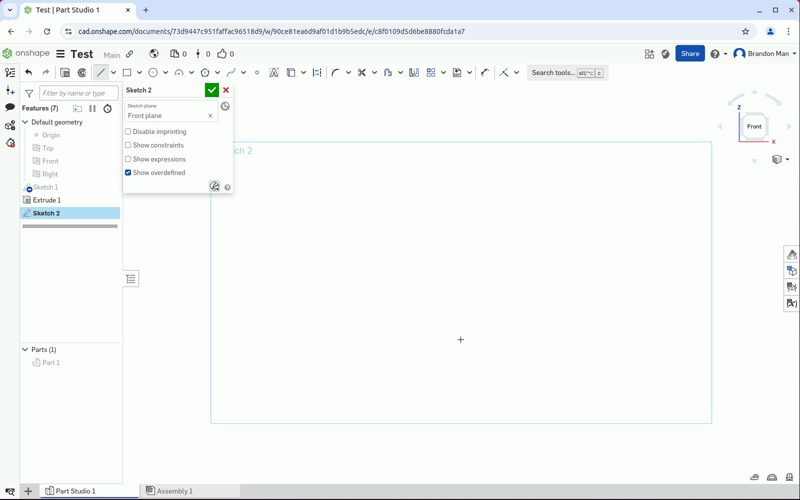
click(460, 339)
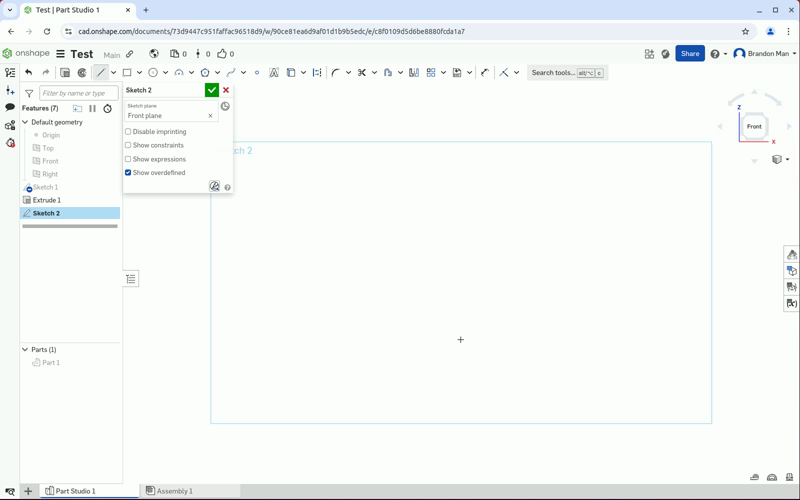
key_up(shift)
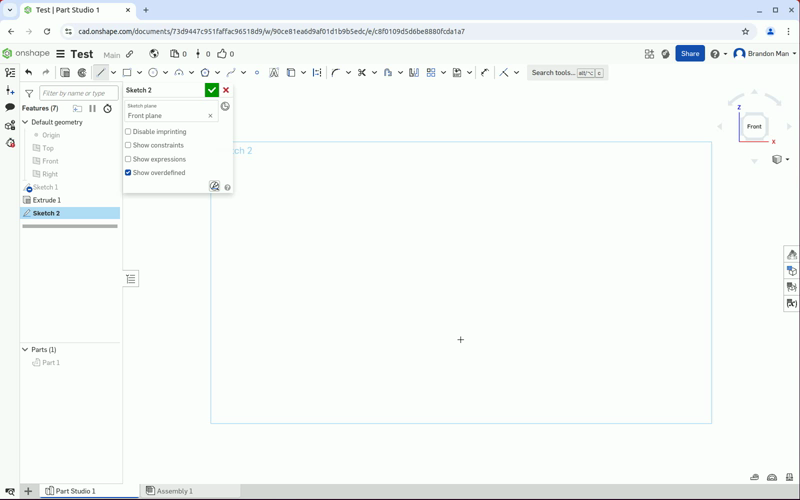
key_down(shift)
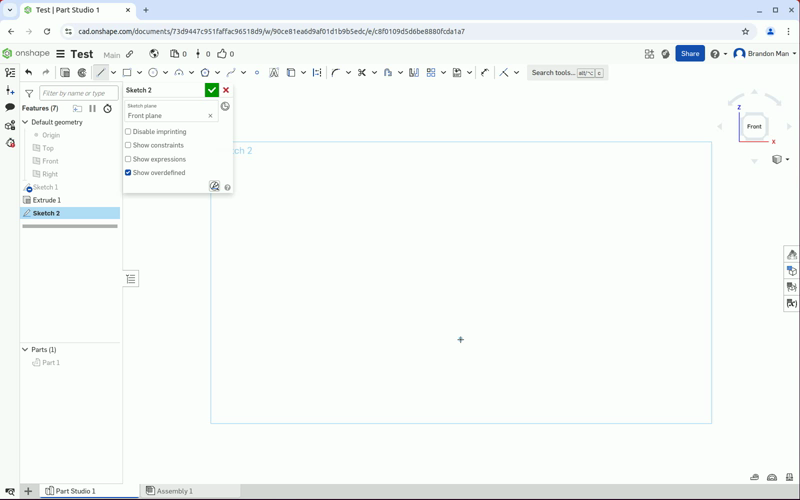
mouse_move(490, 339)
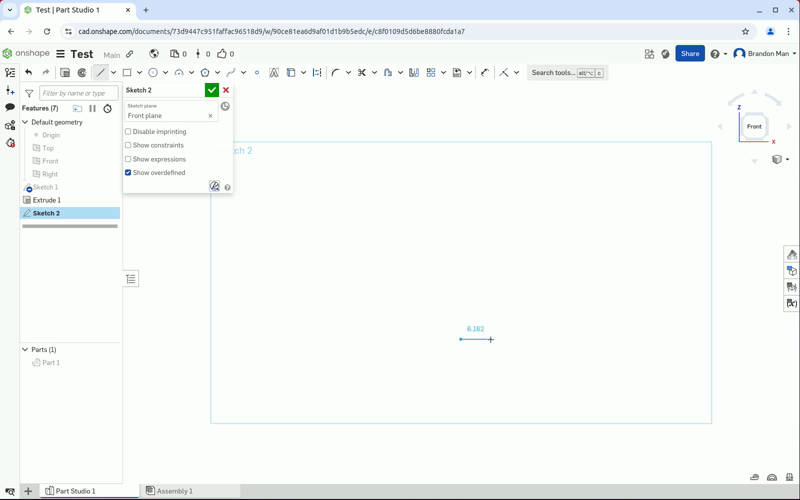
mouse_move(503, 339)
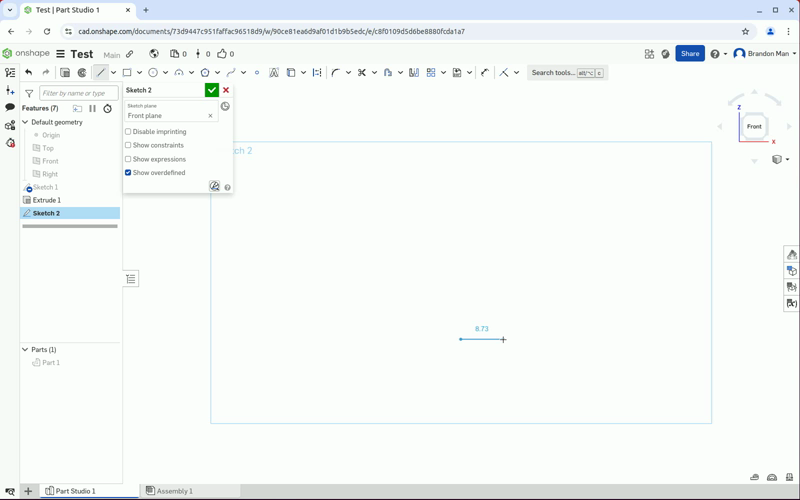
click(503, 339)
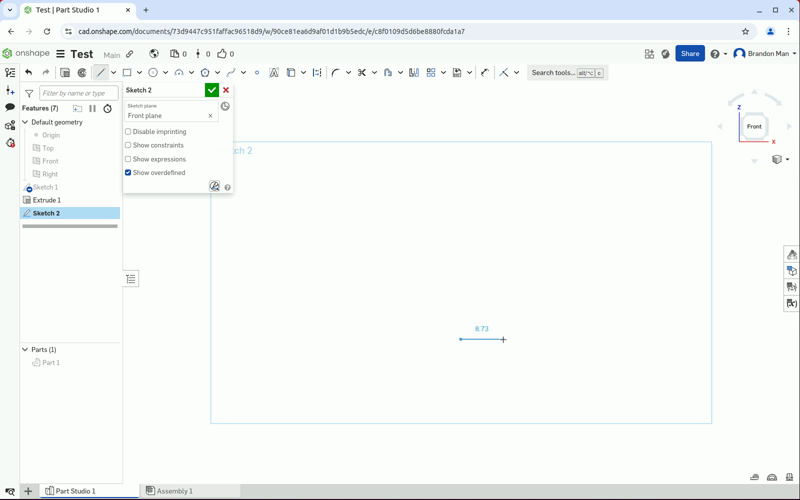
key_up(shift)
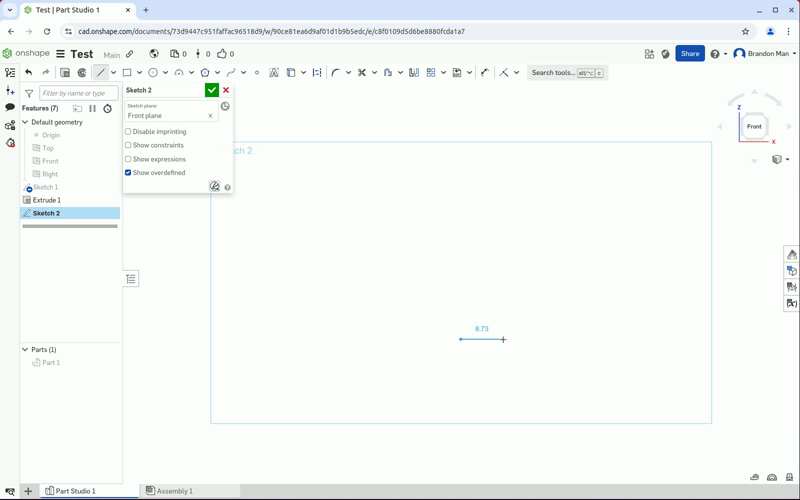
key(esc)
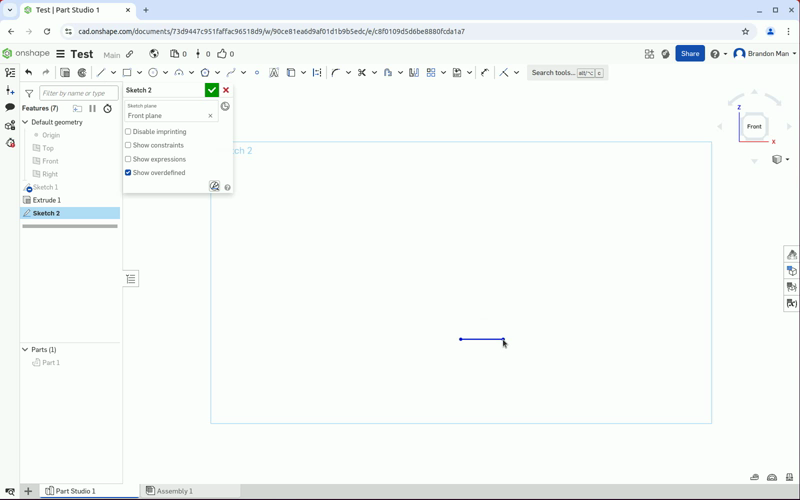
key(a)
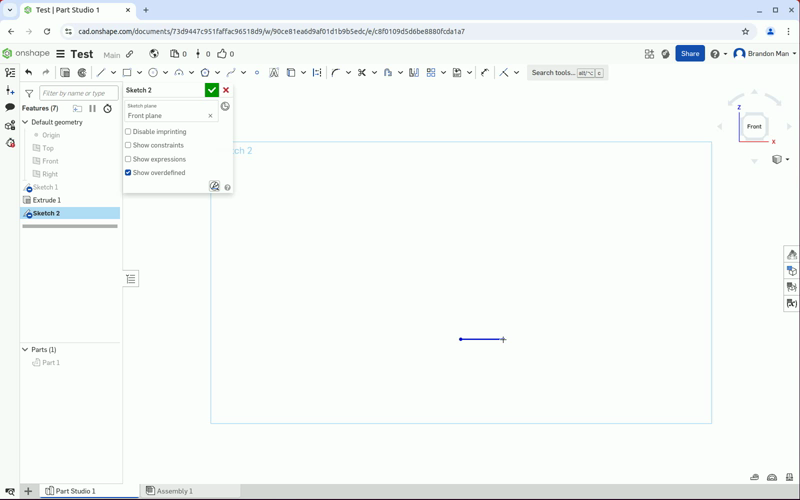
mouse_move(503, 339)
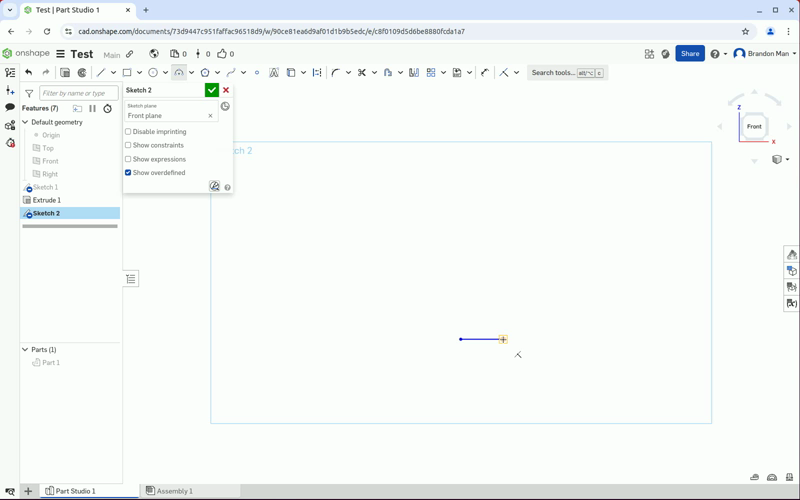
click(503, 339)
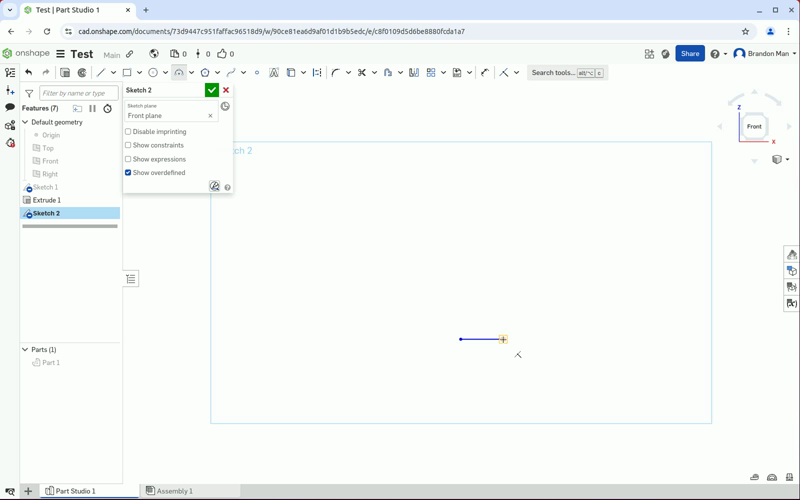
key_down(shift)
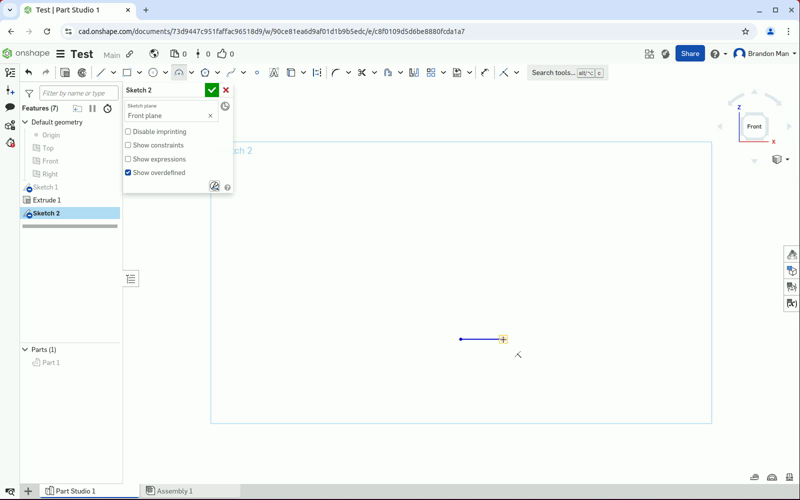
mouse_move(460, 170)
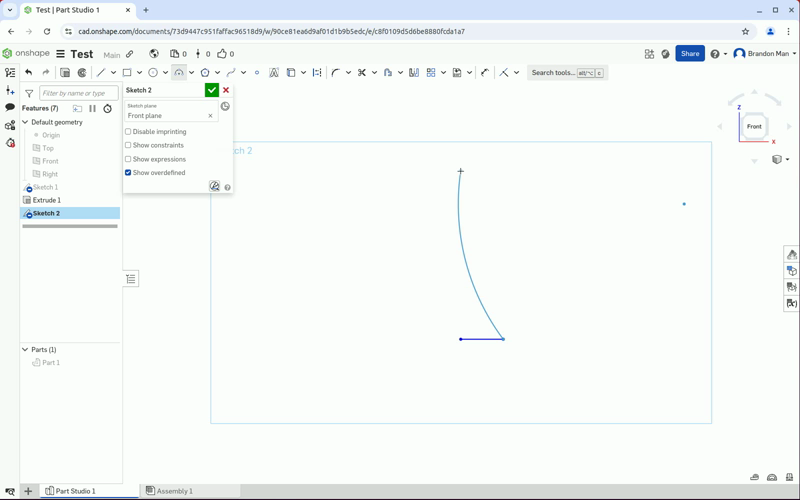
click(460, 170)
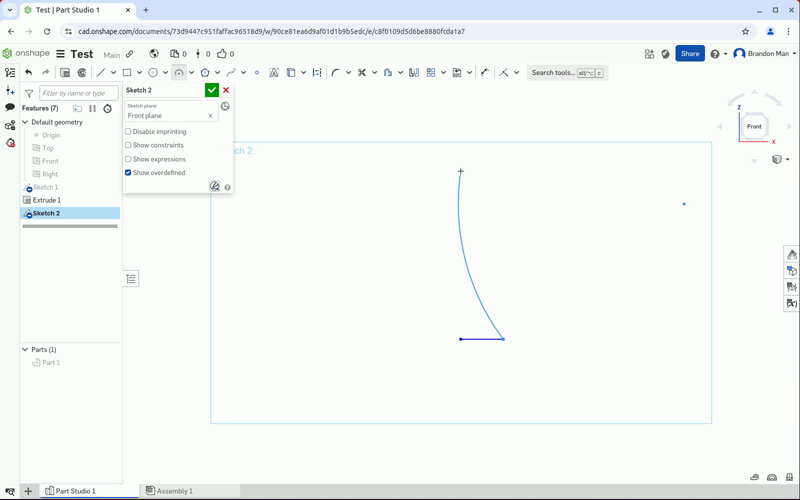
mouse_move(498, 250)
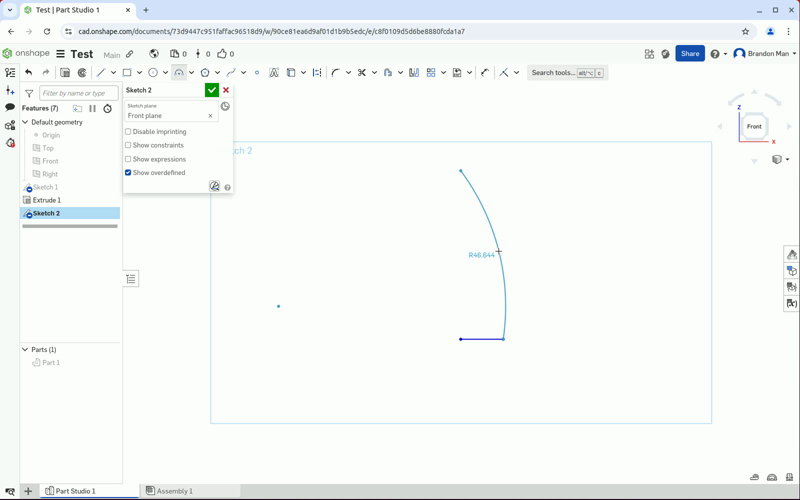
click(498, 250)
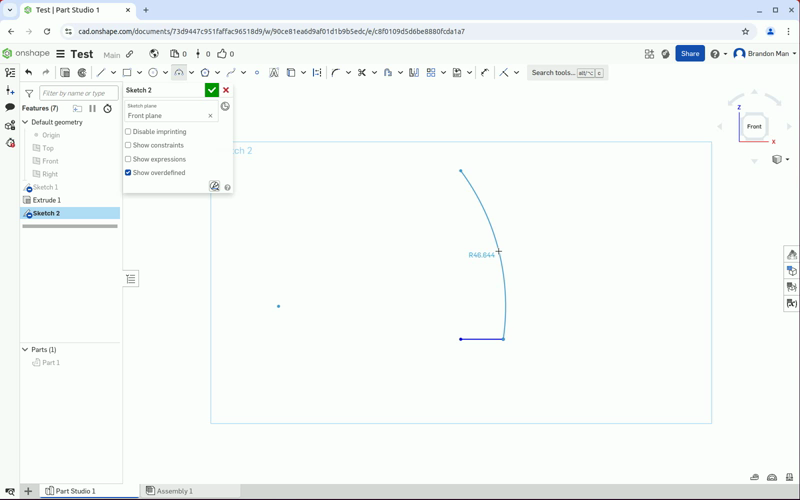
key_up(shift)
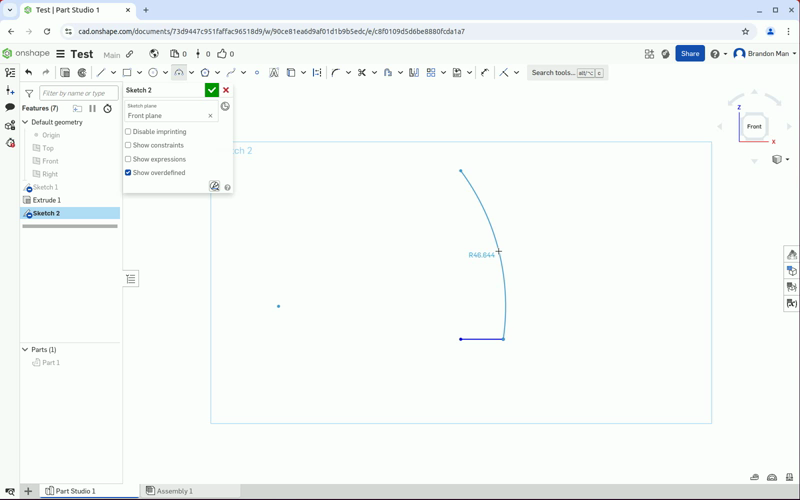
key(esc)
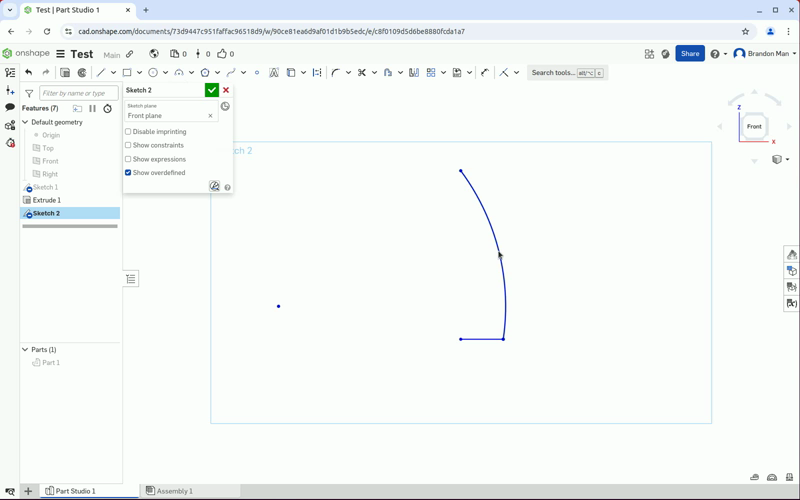
key(l)
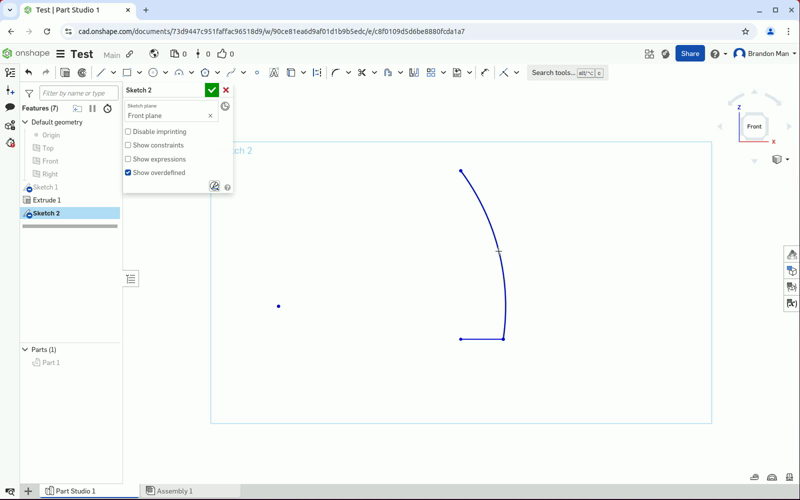
mouse_move(460, 170)
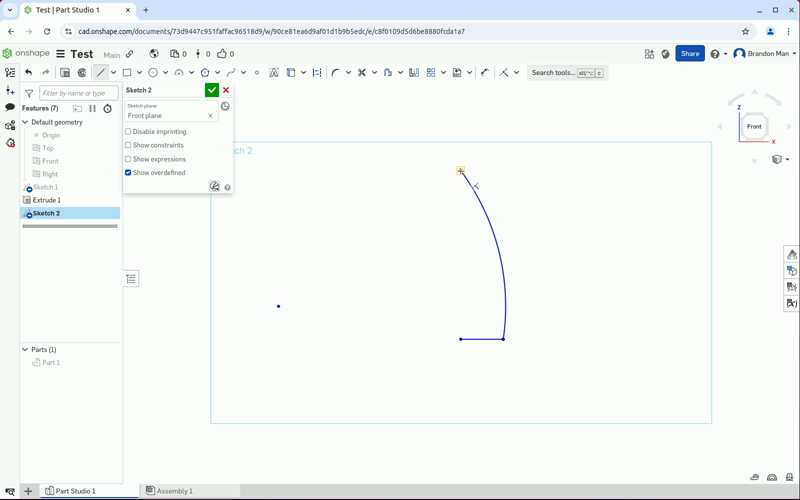
click(460, 170)
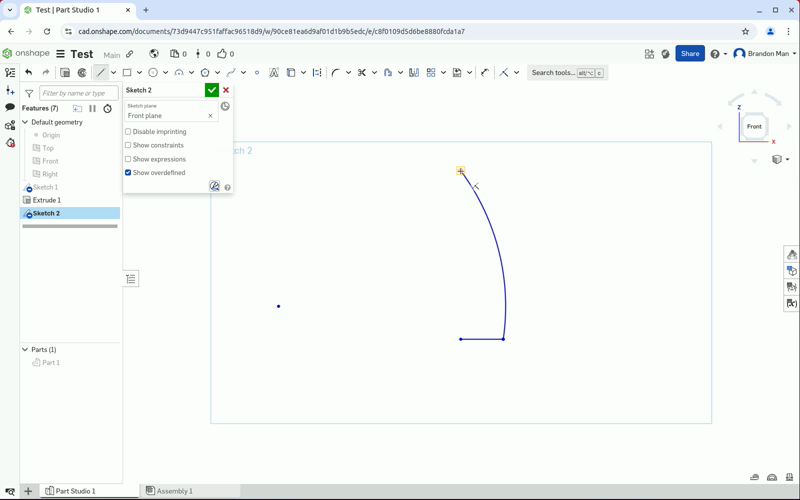
key_down(shift)
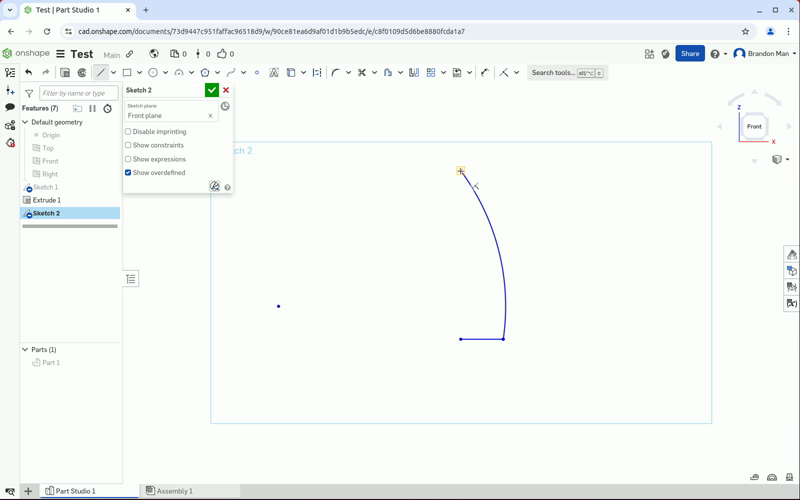
mouse_move(490, 170)
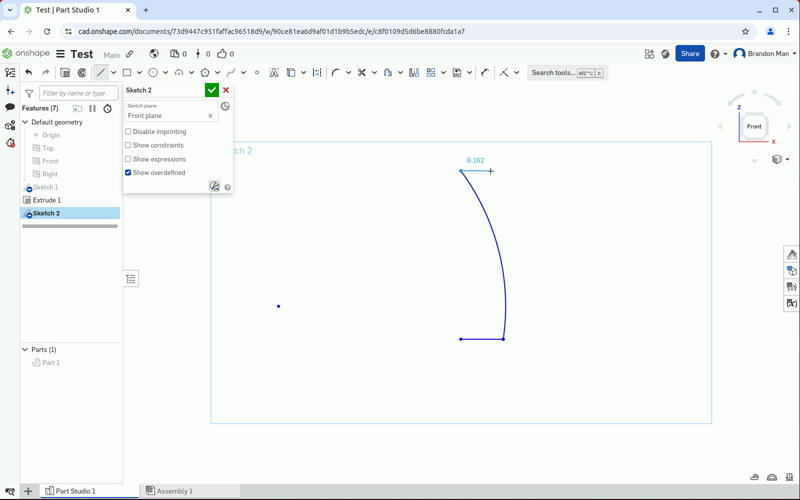
mouse_move(460, 206)
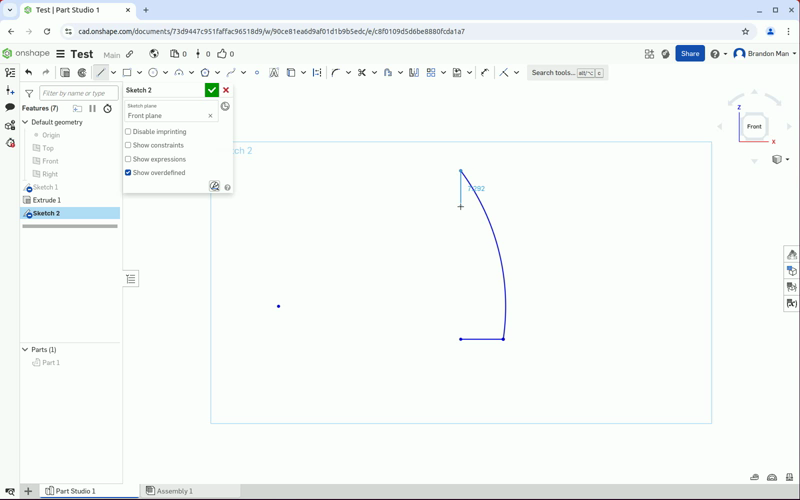
click(460, 206)
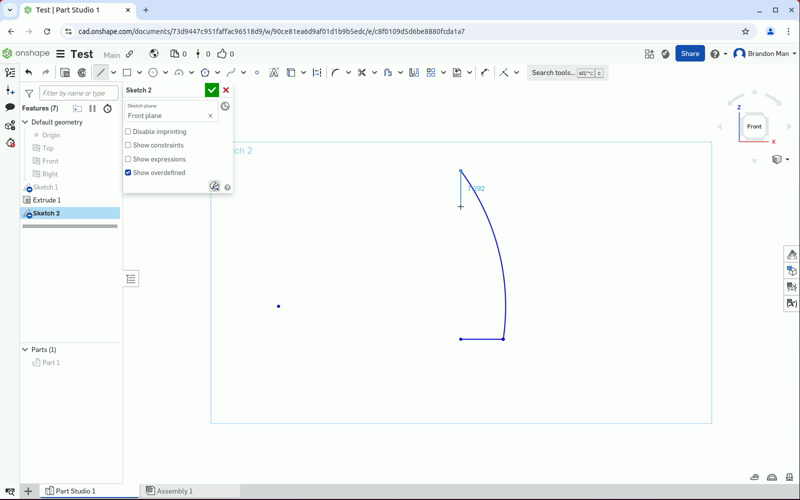
key_up(shift)
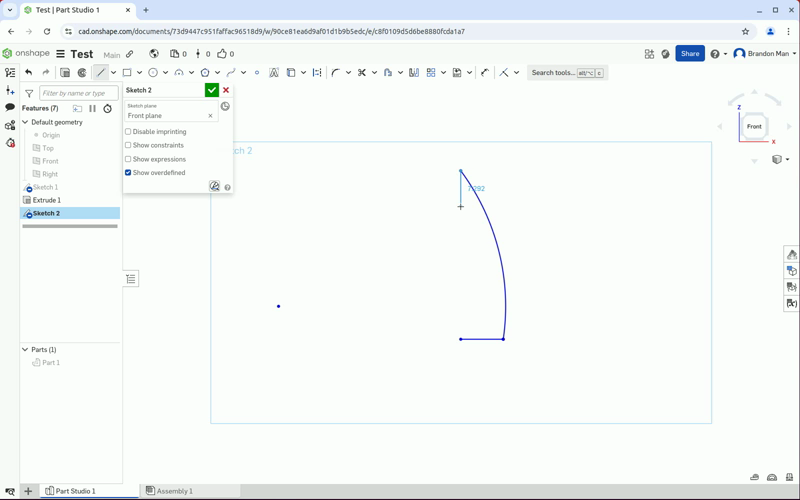
key(esc)
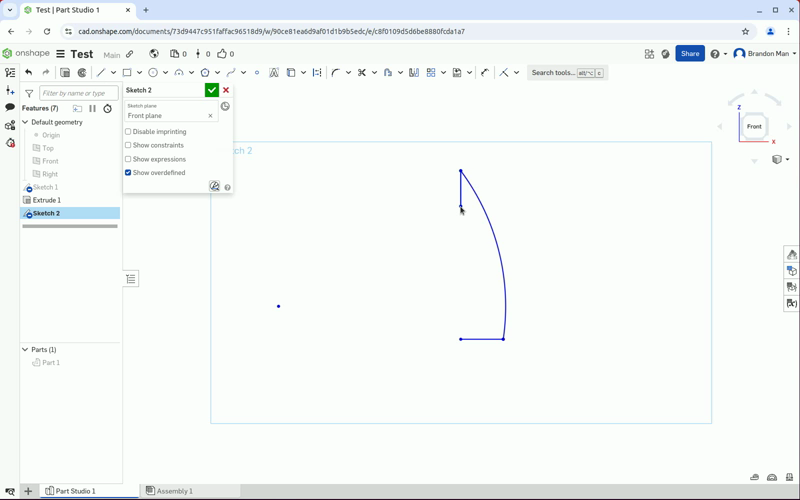
key(a)
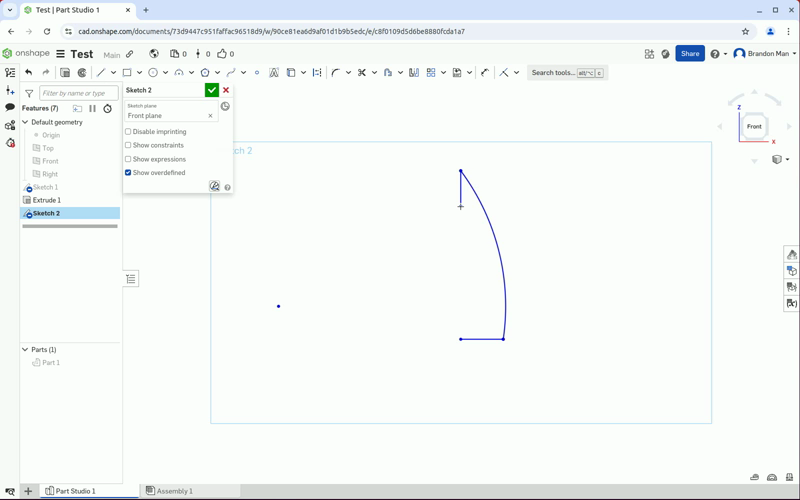
mouse_move(460, 206)
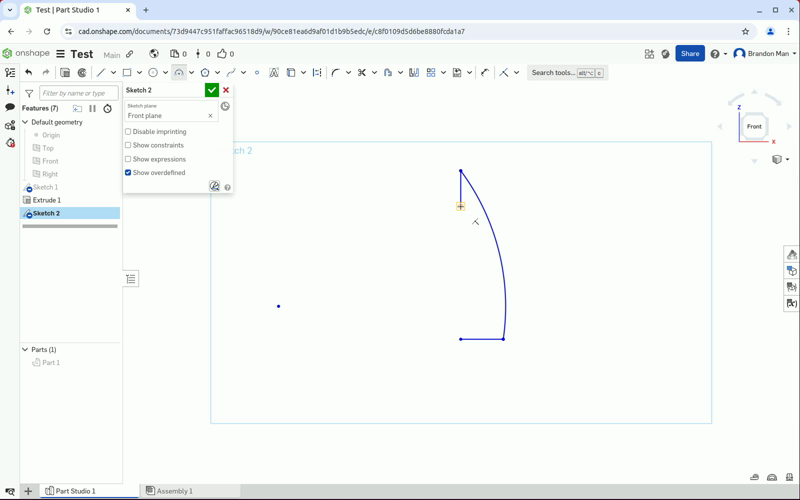
click(460, 206)
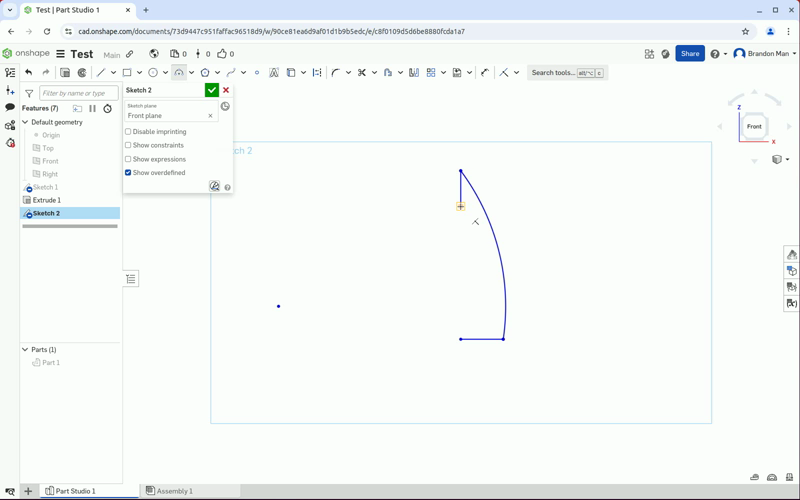
key_down(shift)
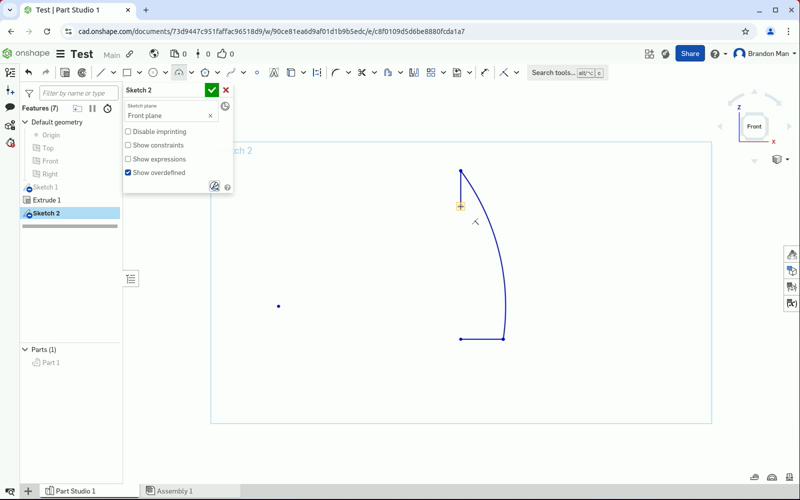
mouse_move(460, 220)
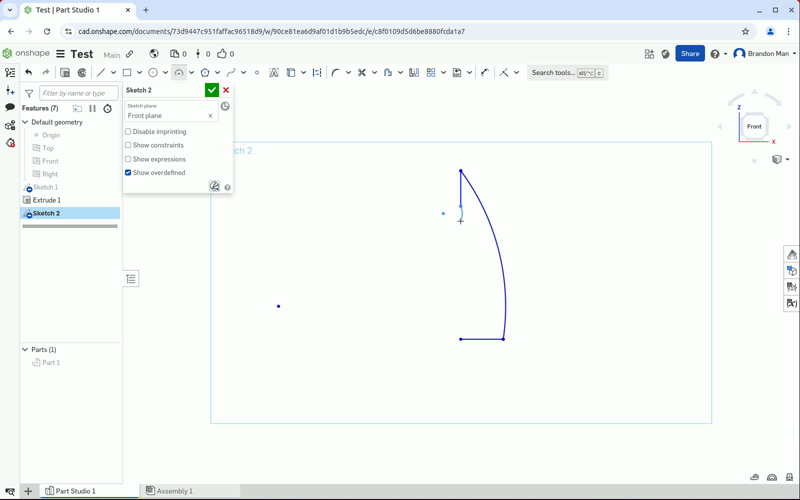
click(460, 220)
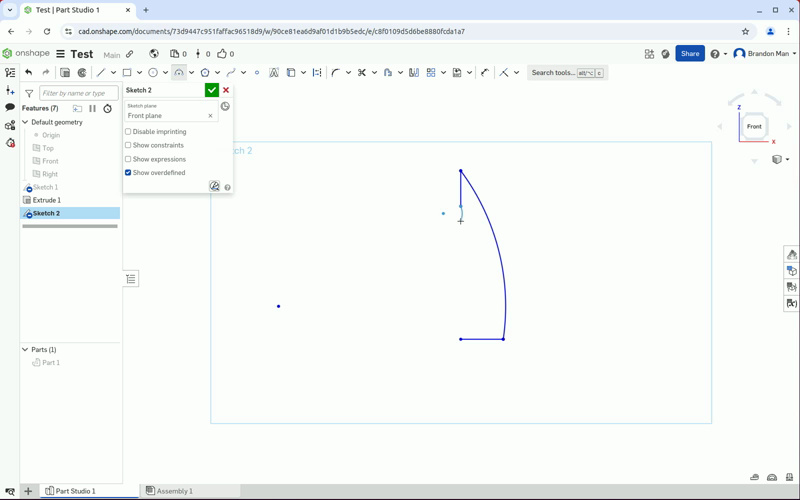
mouse_move(467, 213)
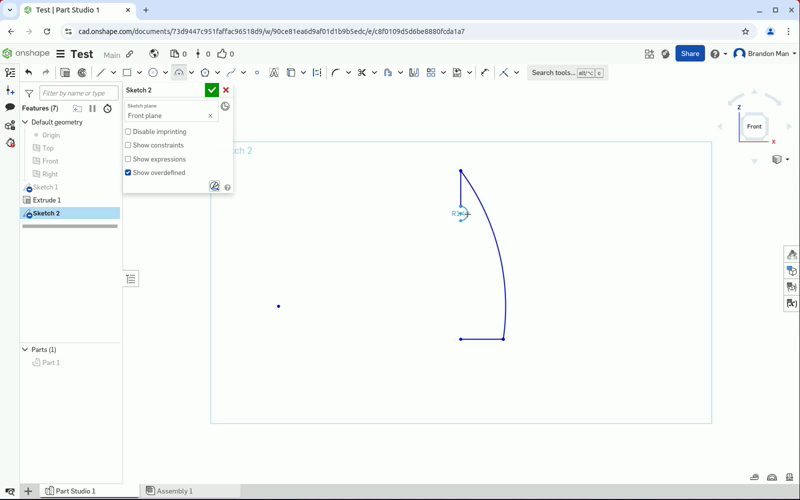
click(467, 213)
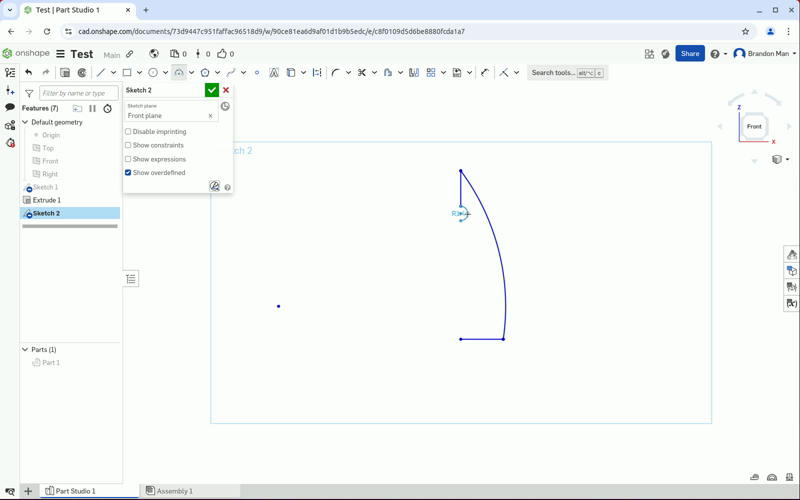
key_up(shift)
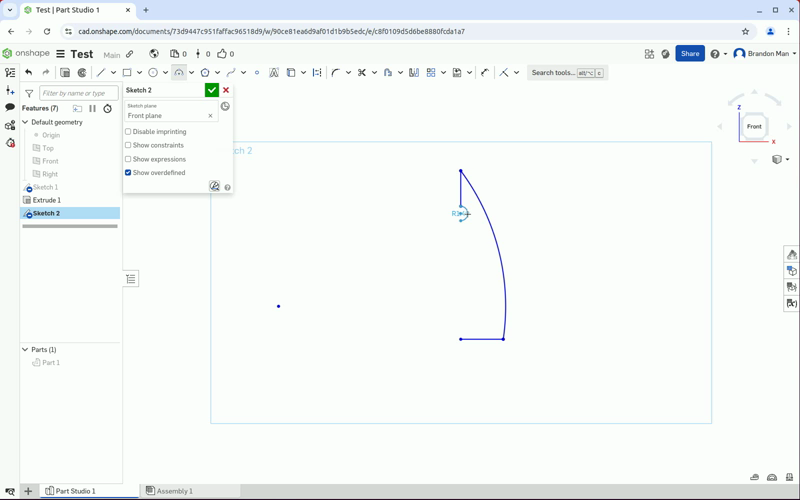
key(esc)
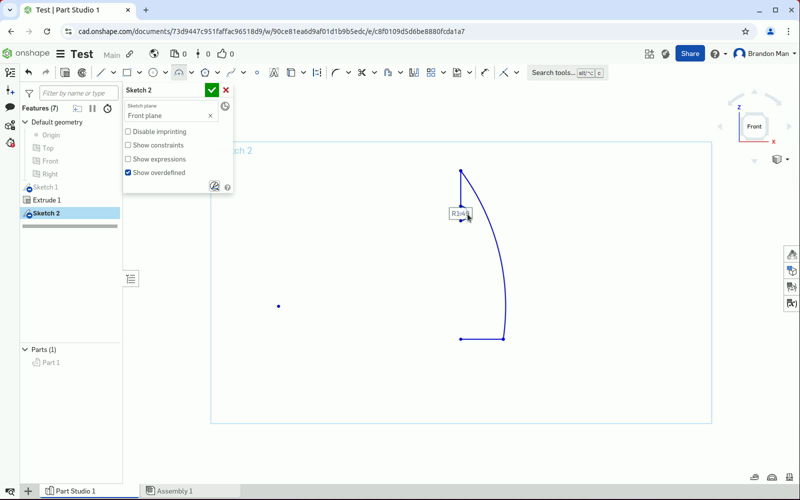
key(l)
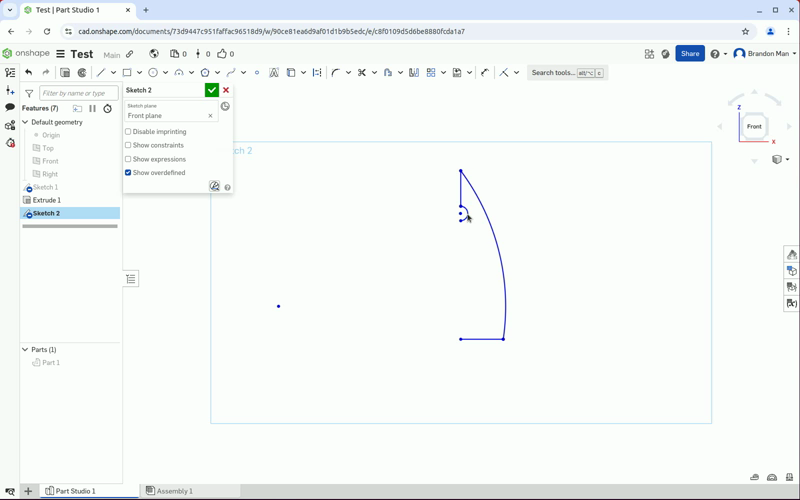
mouse_move(460, 220)
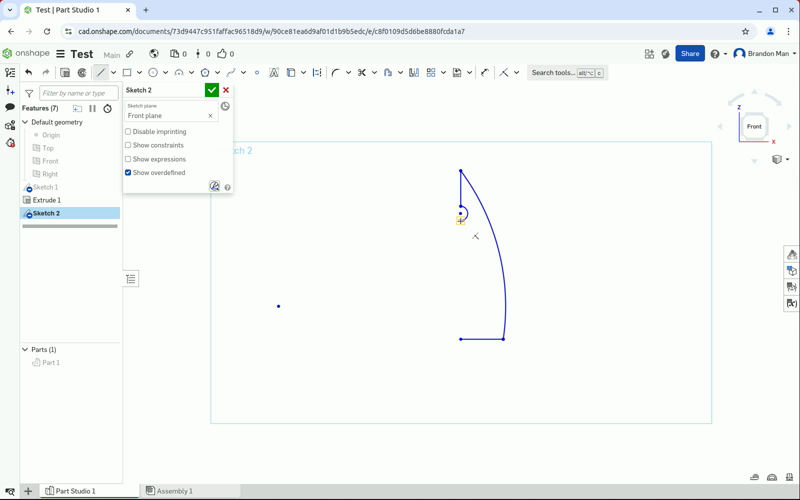
click(460, 220)
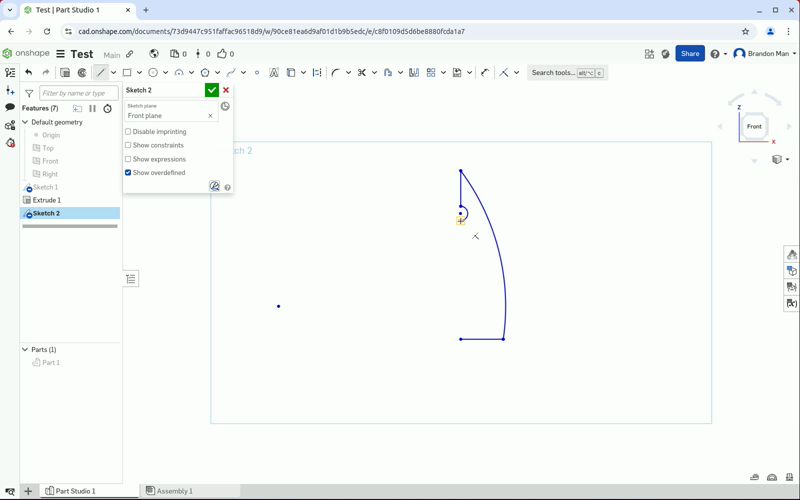
key_down(shift)
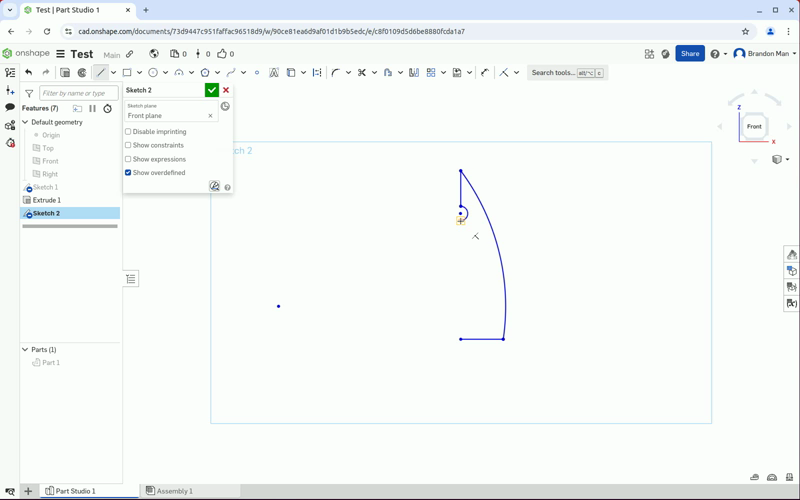
mouse_move(490, 220)
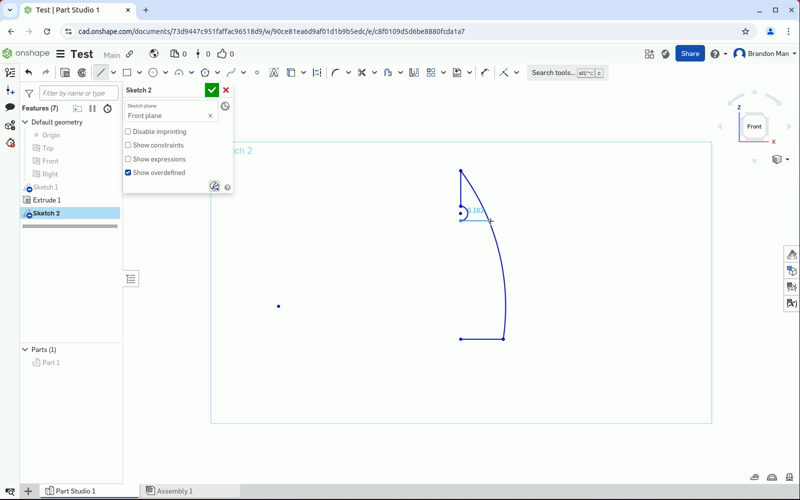
mouse_move(460, 279)
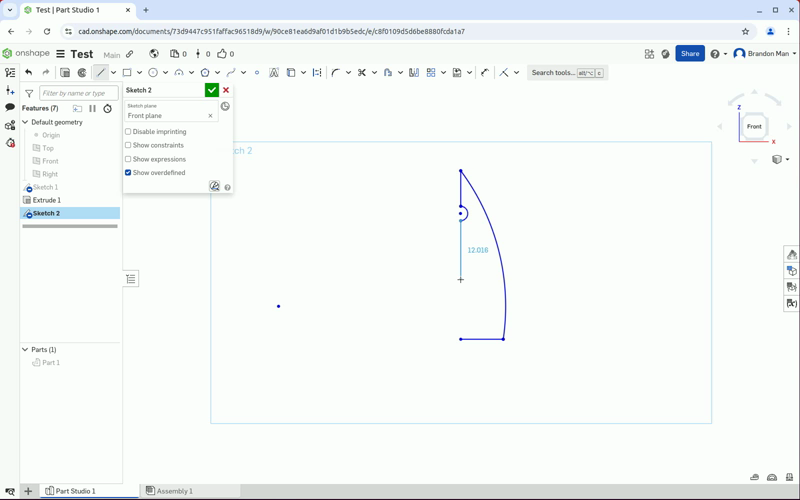
click(460, 279)
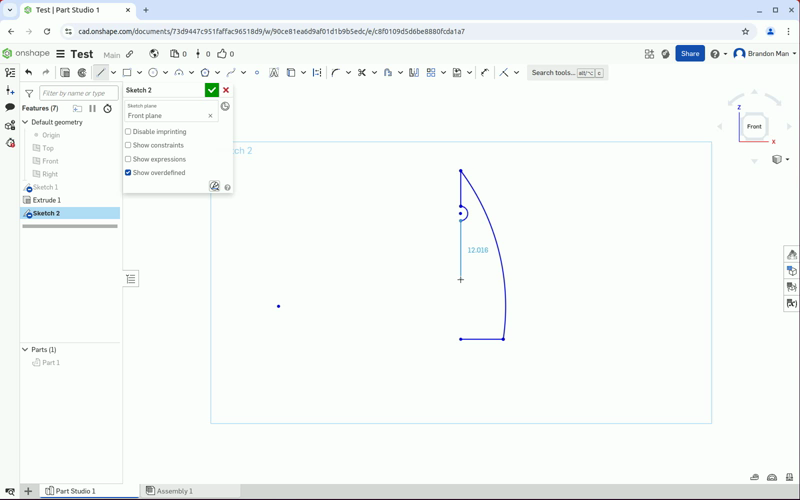
key_up(shift)
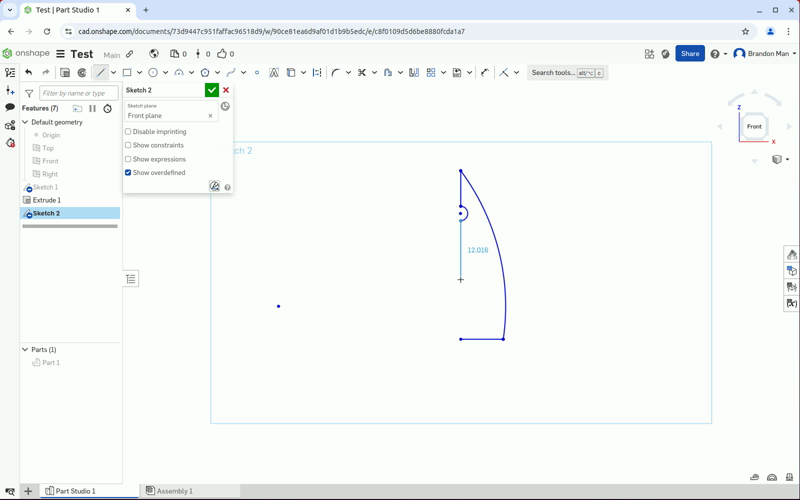
key(esc)
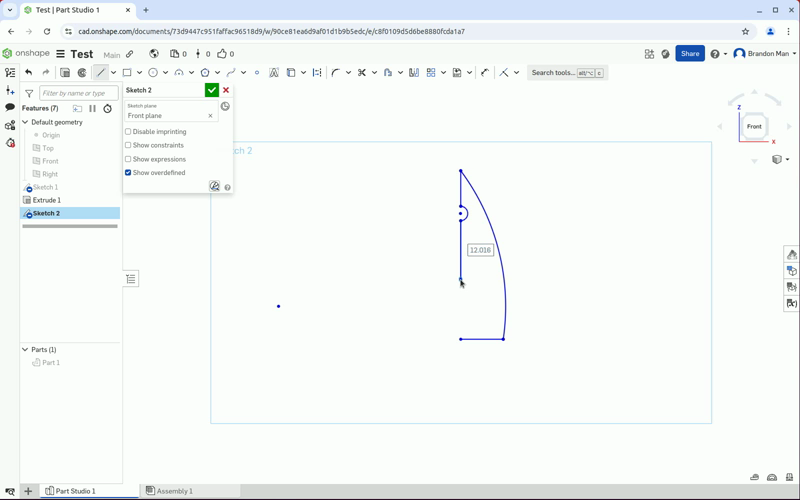
key(a)
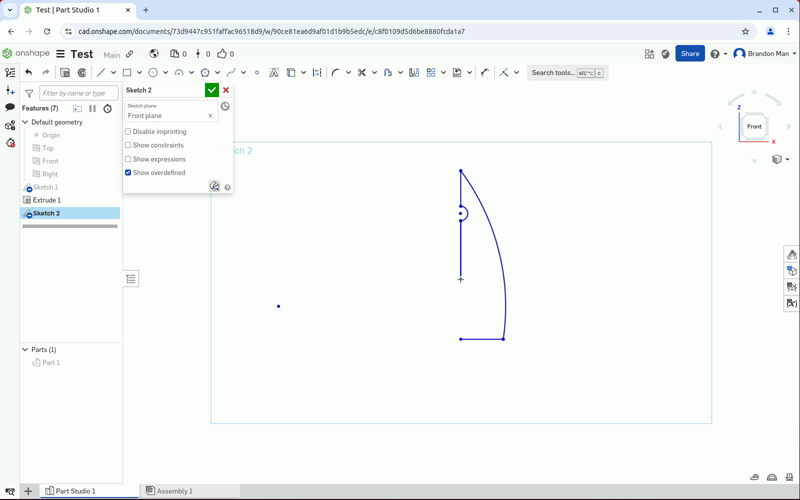
mouse_move(460, 279)
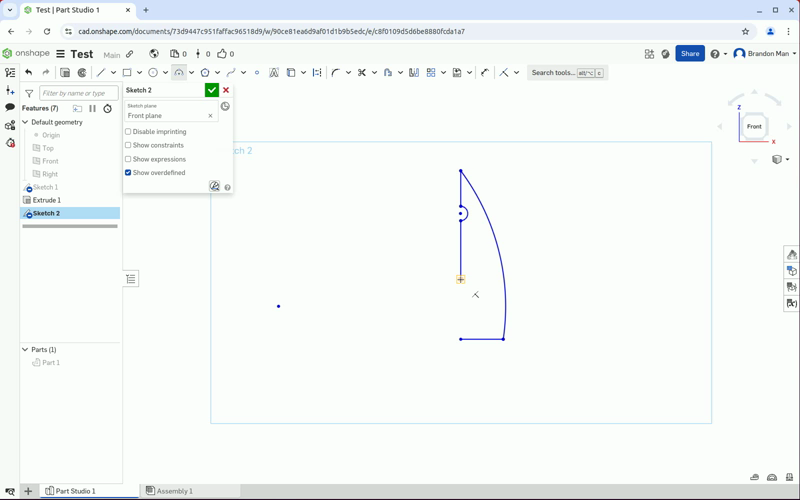
click(460, 279)
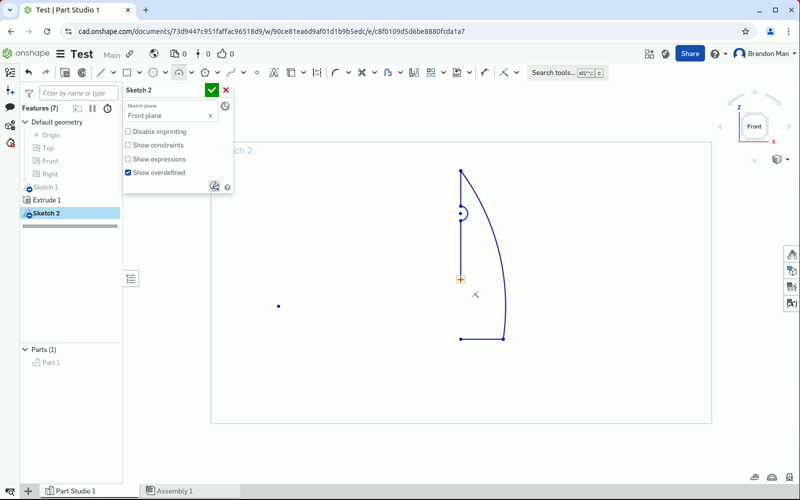
key_down(shift)
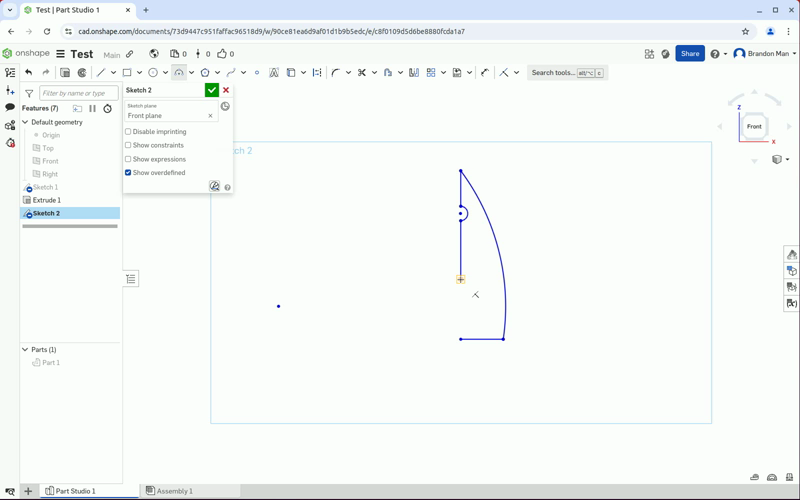
mouse_move(460, 287)
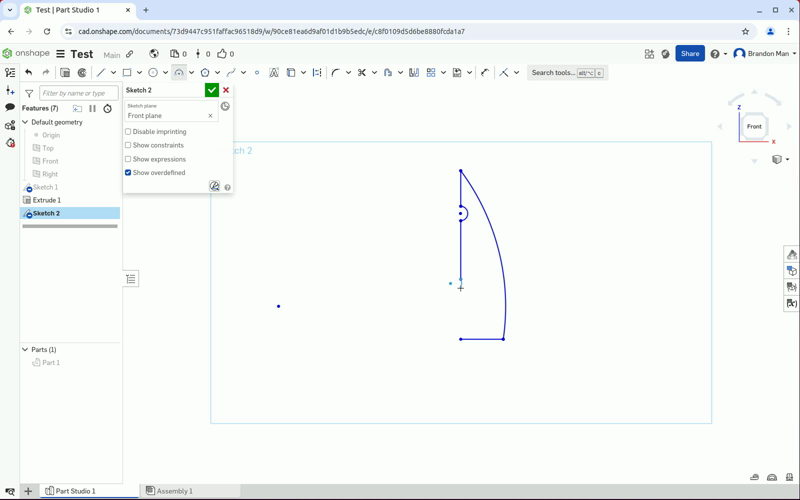
click(460, 287)
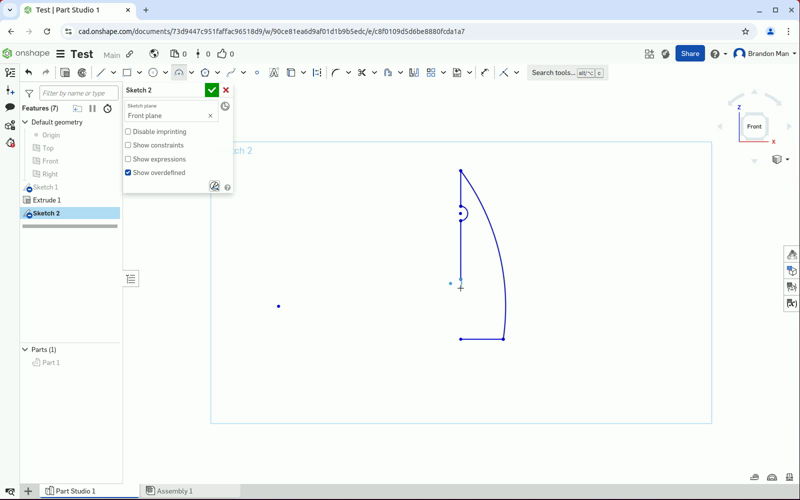
mouse_move(465, 283)
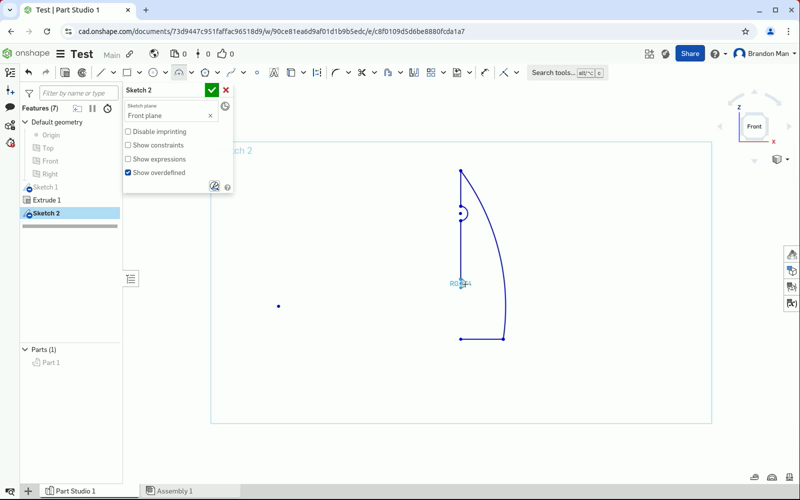
click(465, 283)
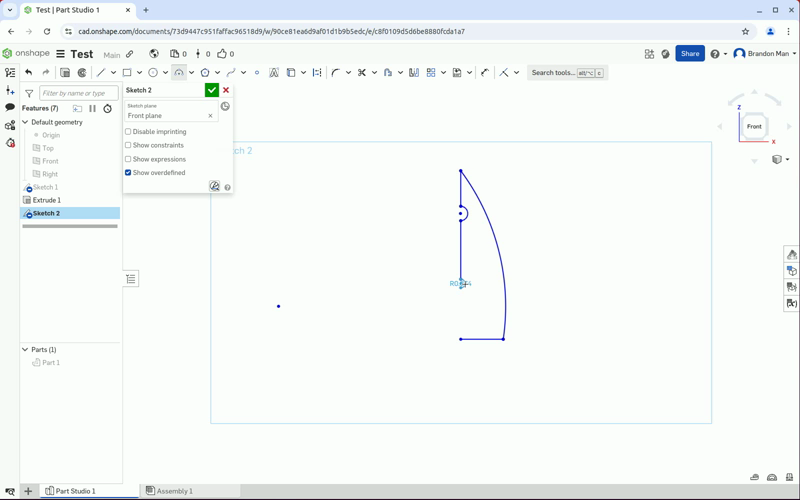
key_up(shift)
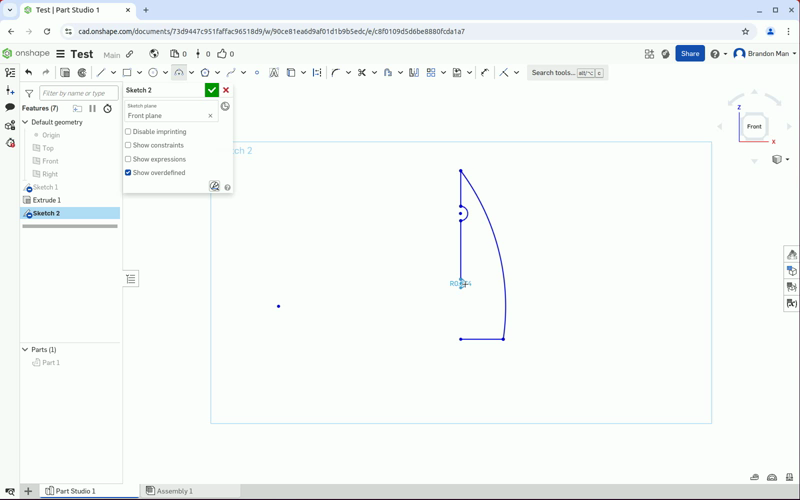
key(esc)
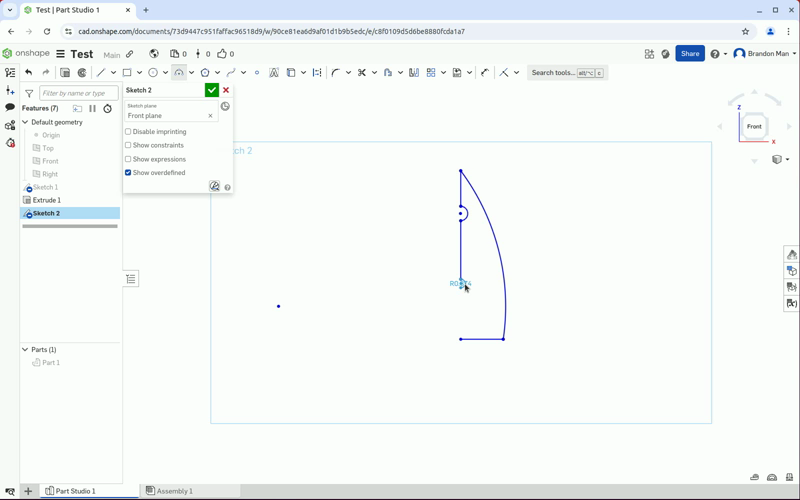
key(l)
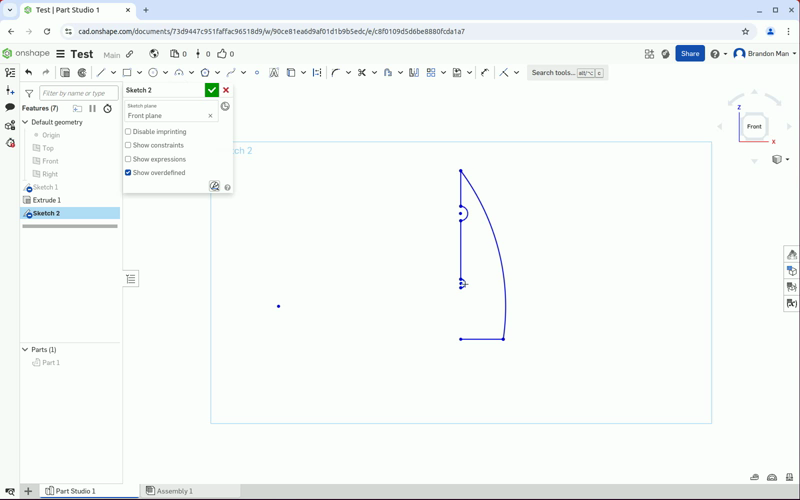
mouse_move(460, 287)
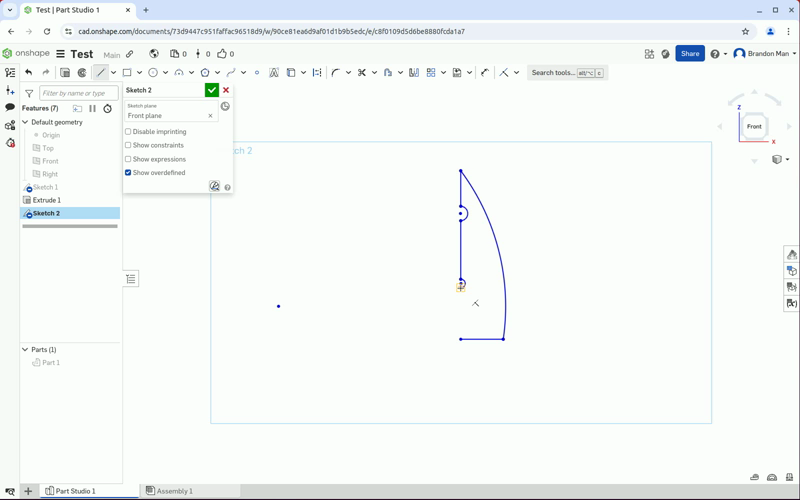
scroll(6)
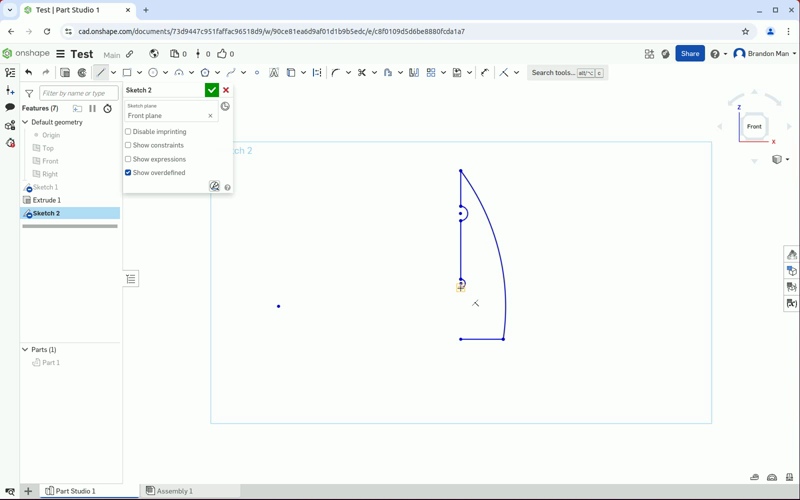
scroll(6)
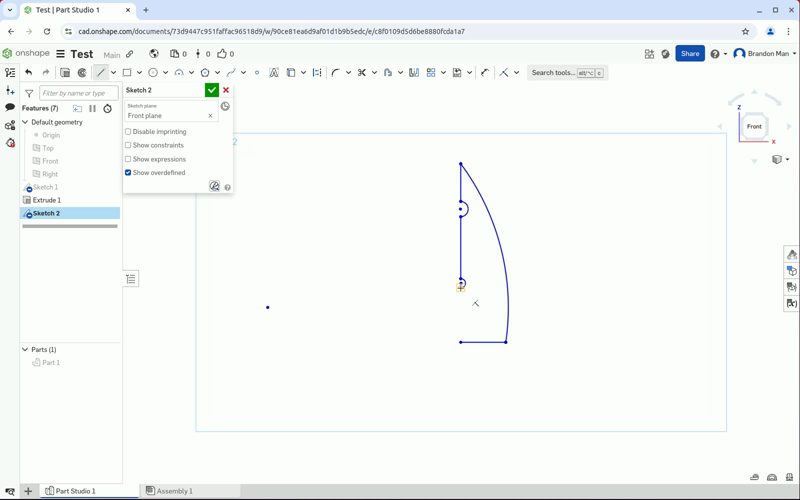
scroll(6)
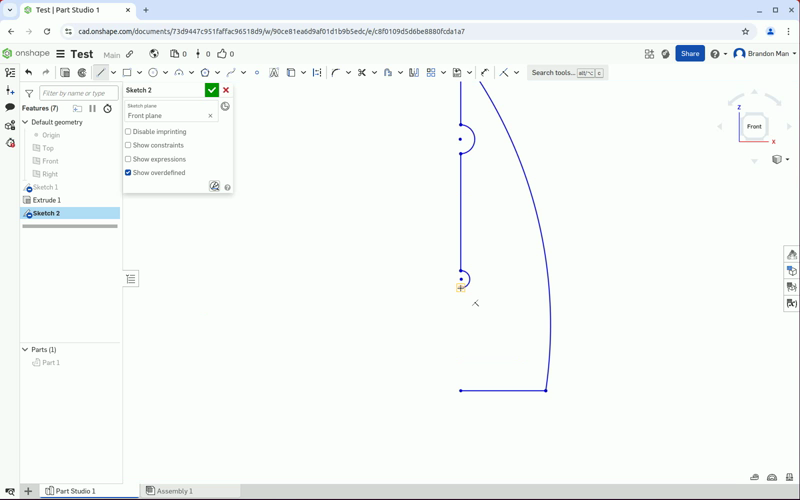
scroll(6)
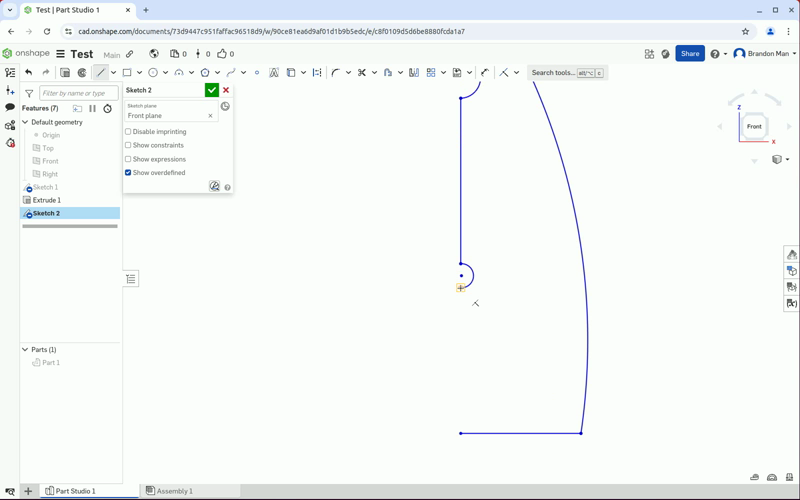
scroll(6)
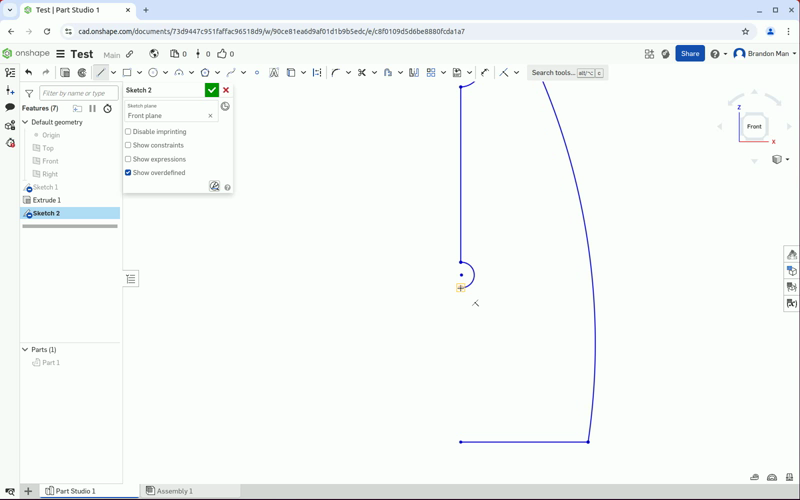
scroll(6)
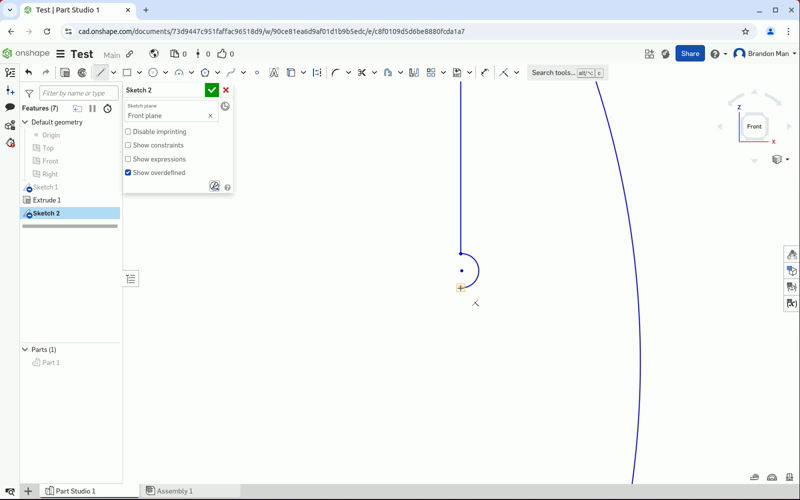
scroll(6)
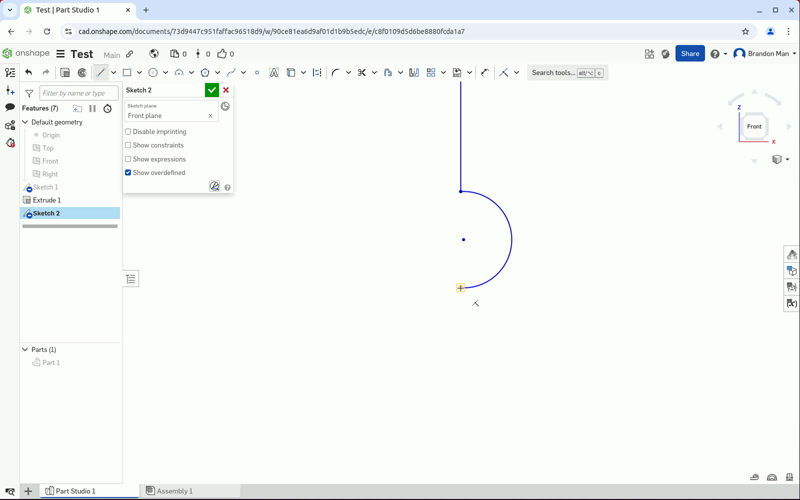
click(460, 287)
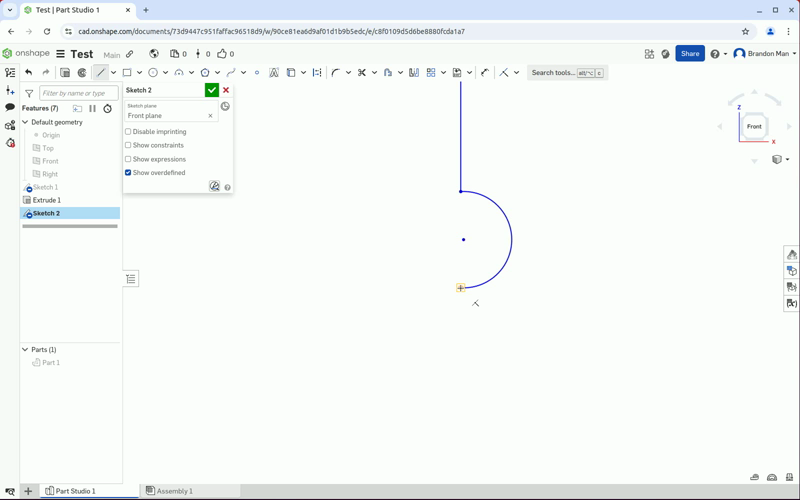
scroll(-6)
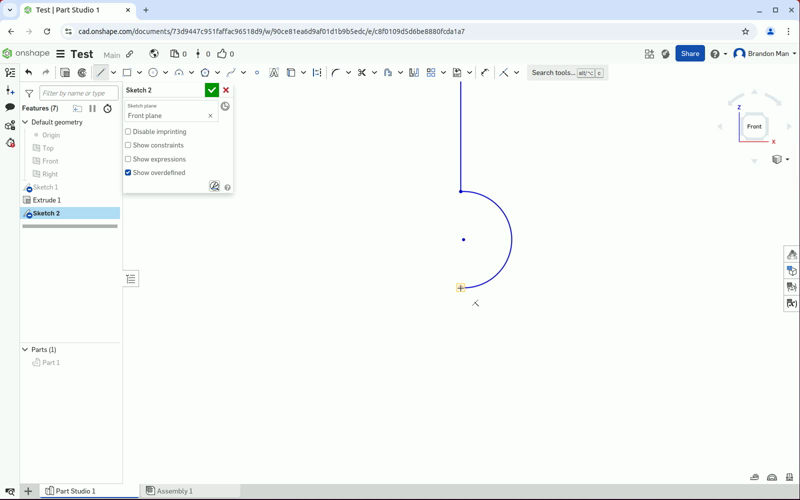
scroll(-6)
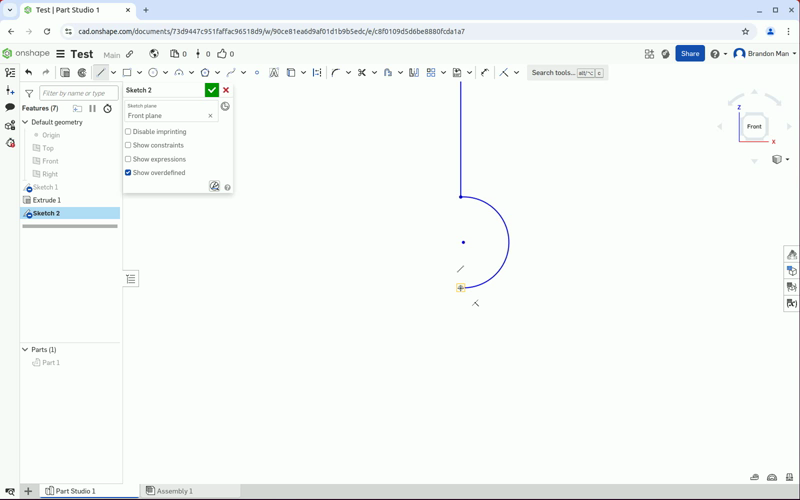
scroll(-6)
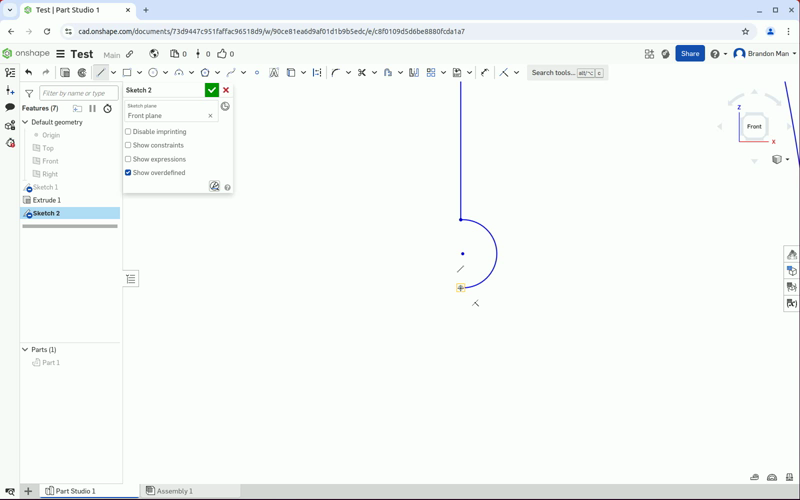
scroll(-6)
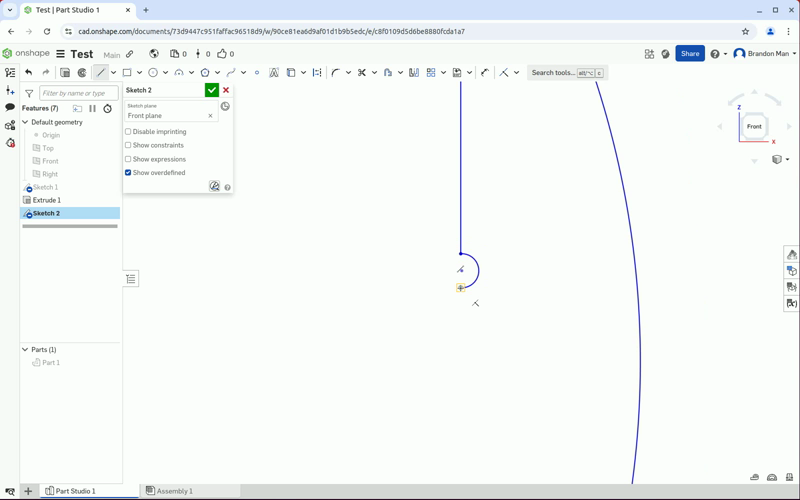
scroll(-6)
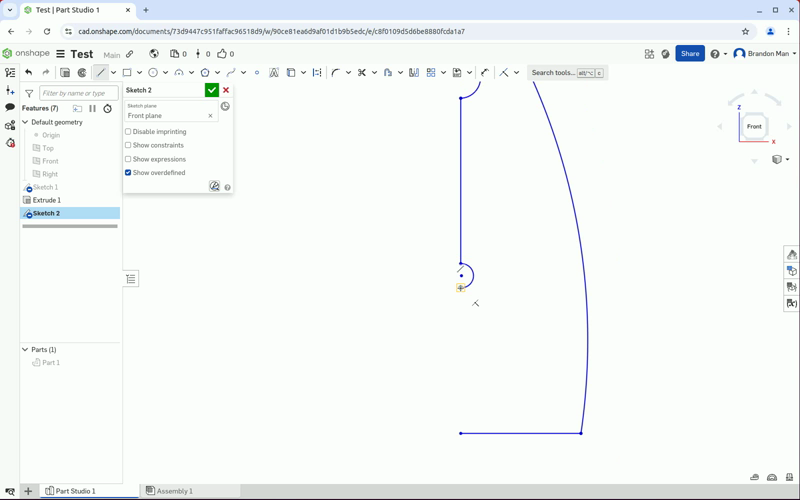
scroll(-6)
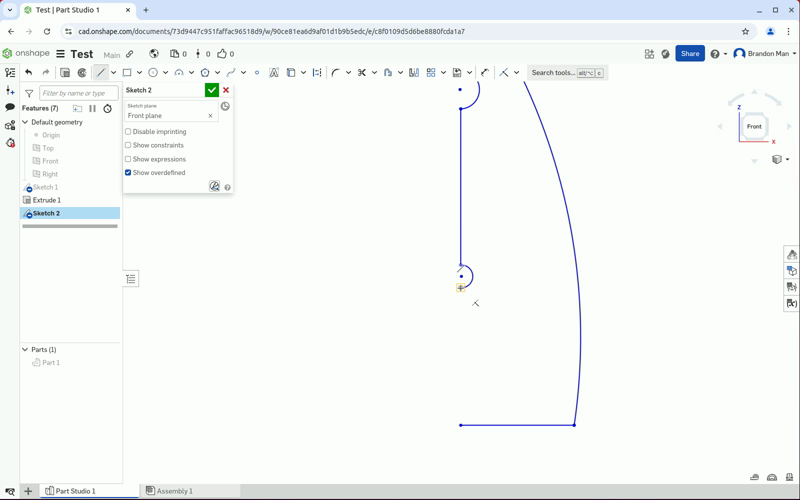
scroll(-6)
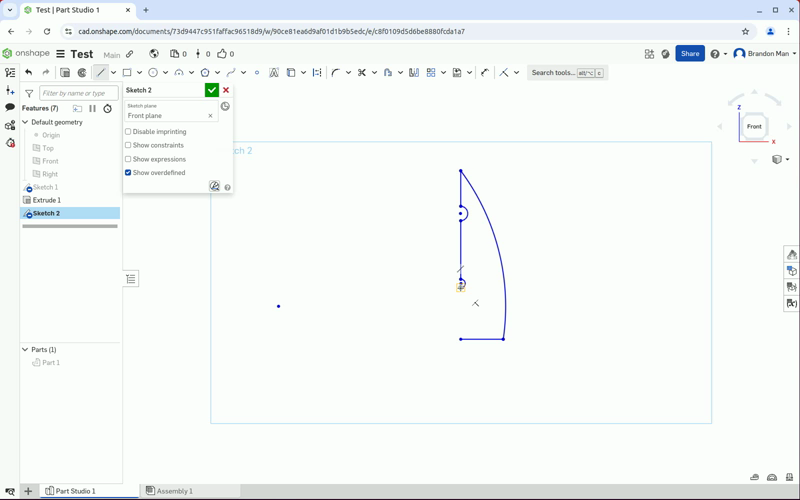
mouse_move(490, 287)
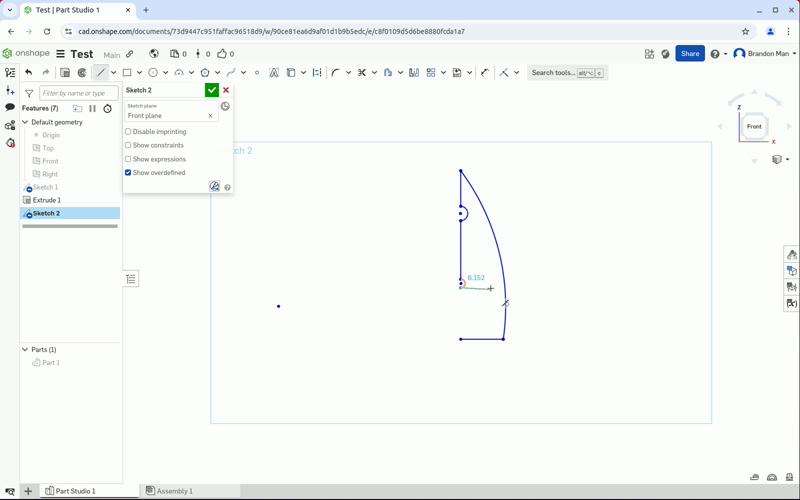
key_down(shift)
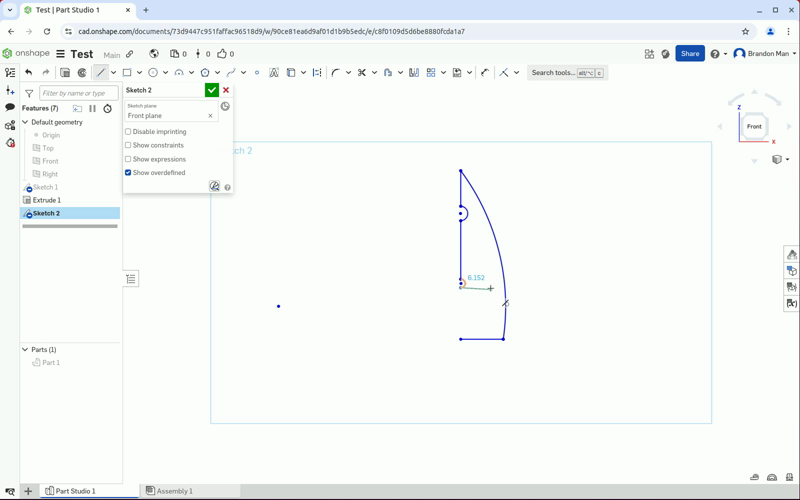
mouse_move(460, 339)
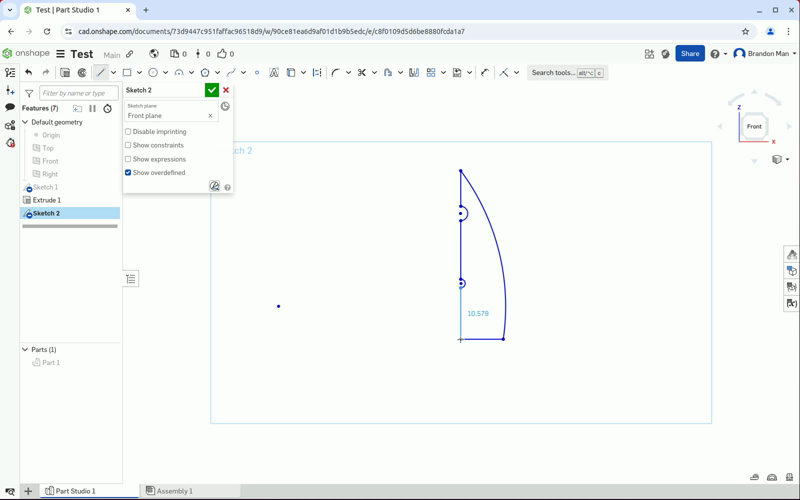
key_up(shift)
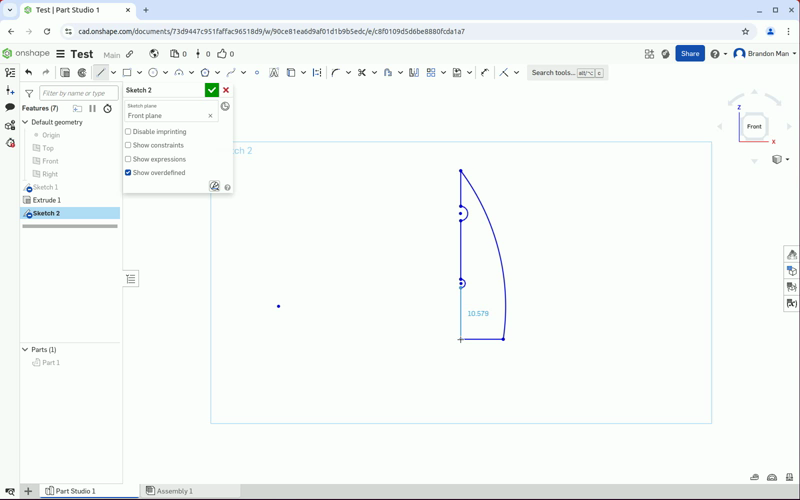
click(460, 339)
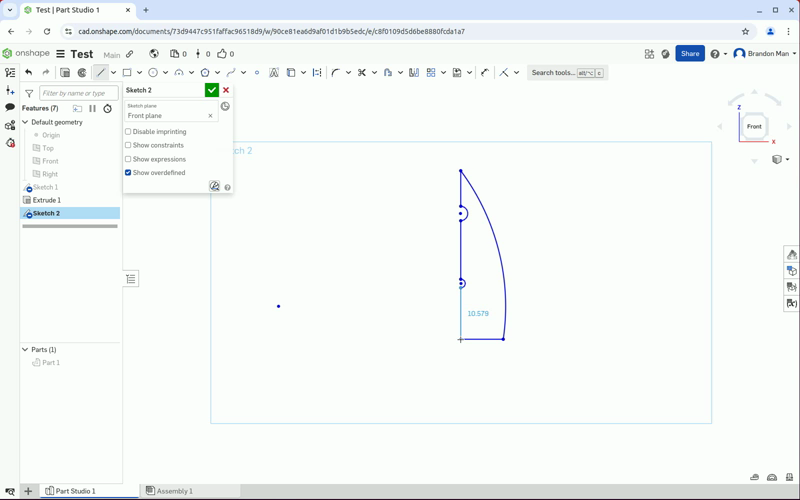
key(esc)
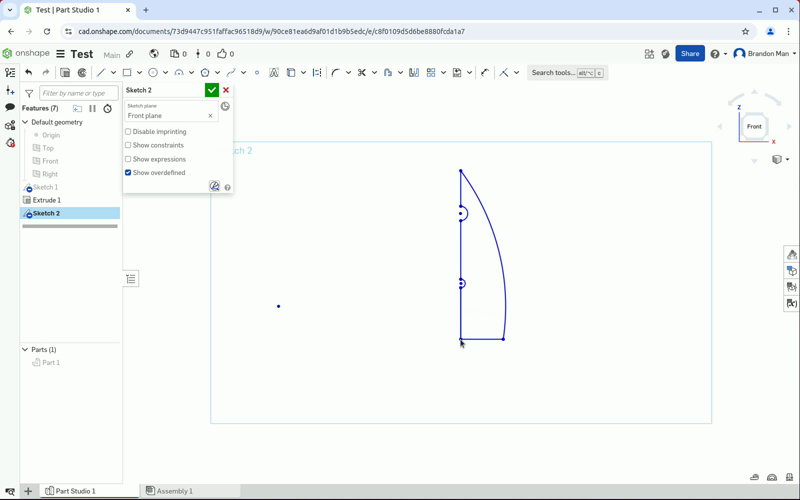
mouse_move(479, 270)
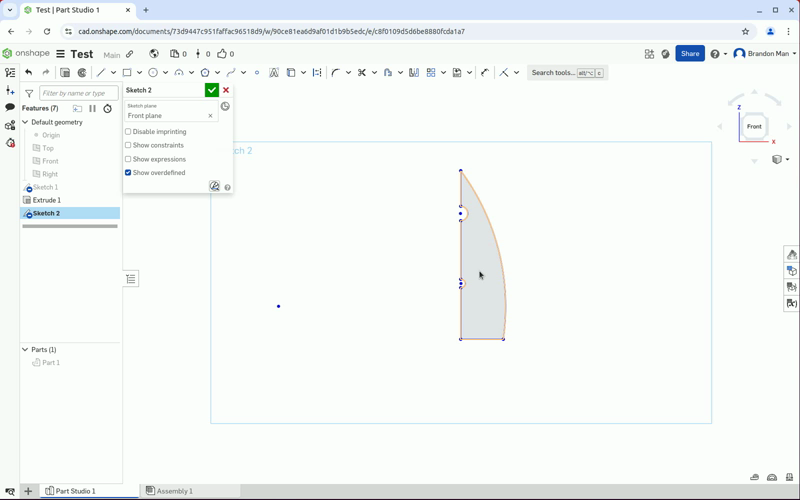
scroll(6)
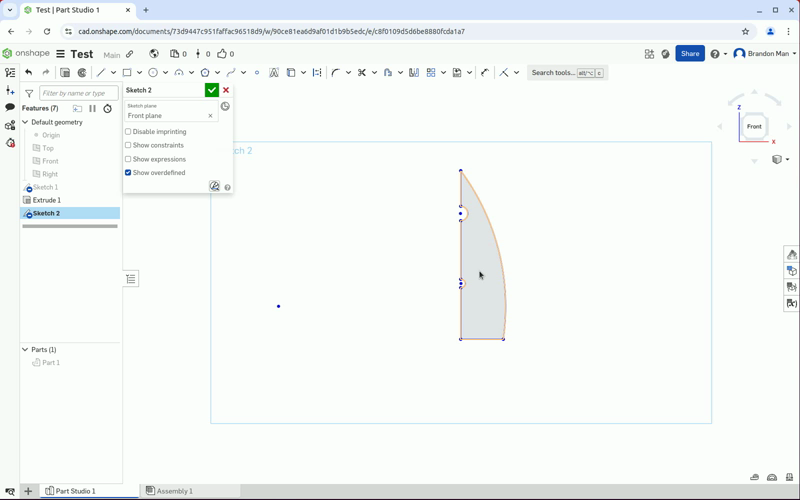
scroll(6)
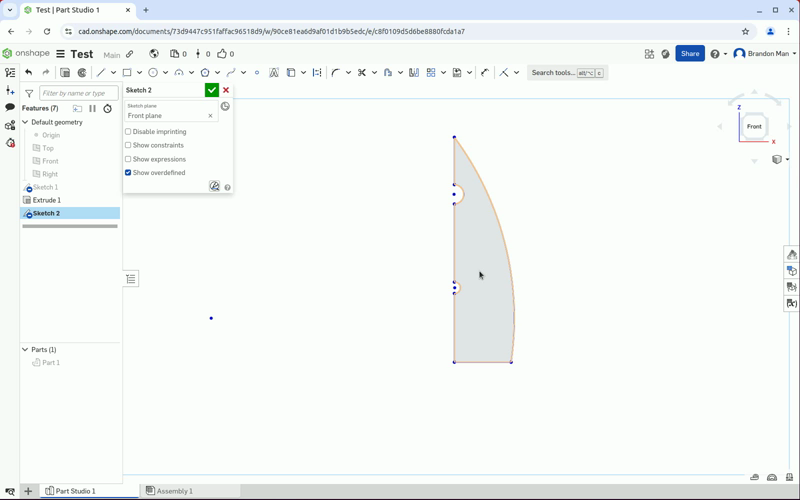
scroll(6)
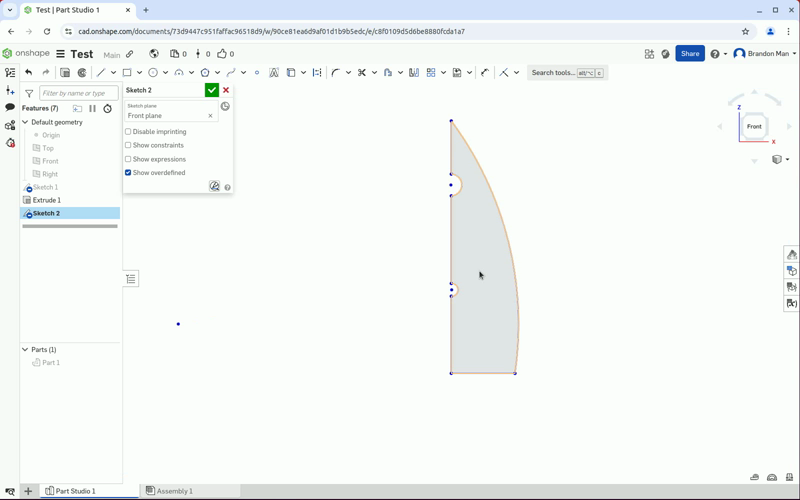
scroll(6)
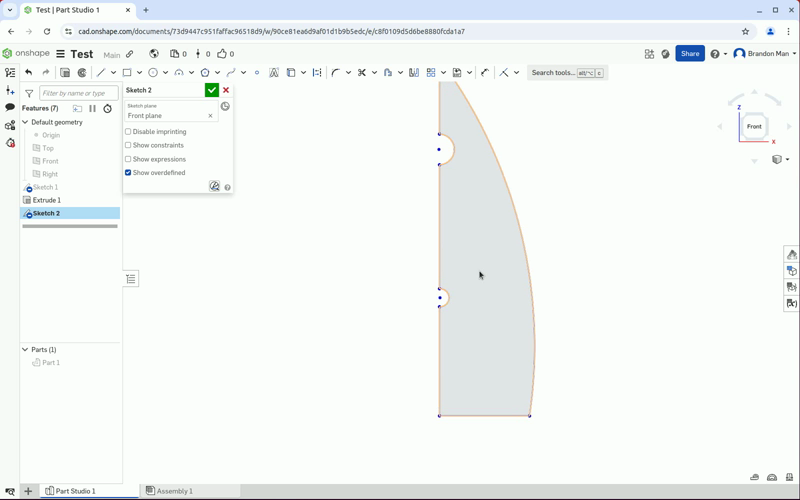
scroll(6)
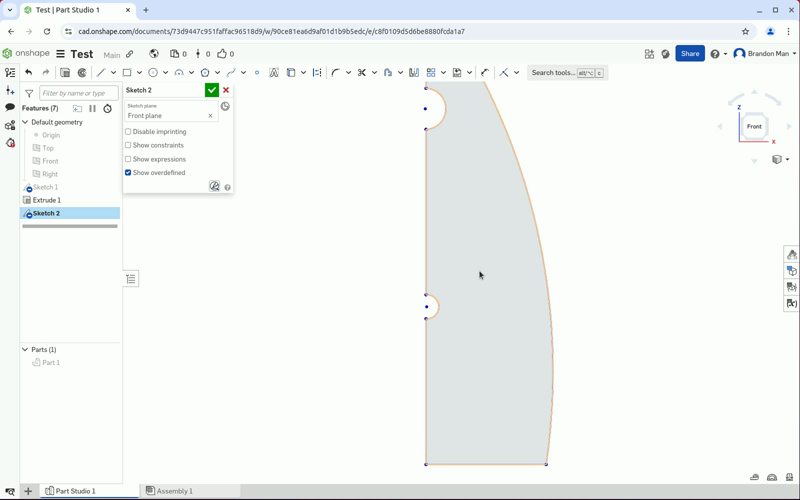
scroll(6)
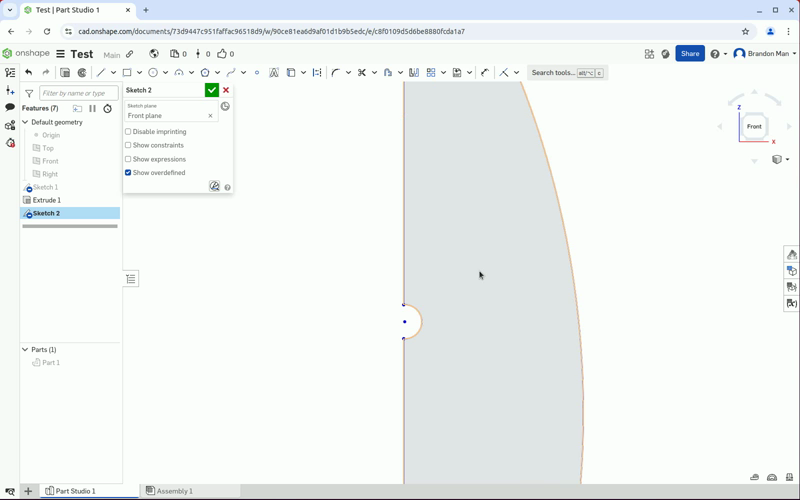
scroll(6)
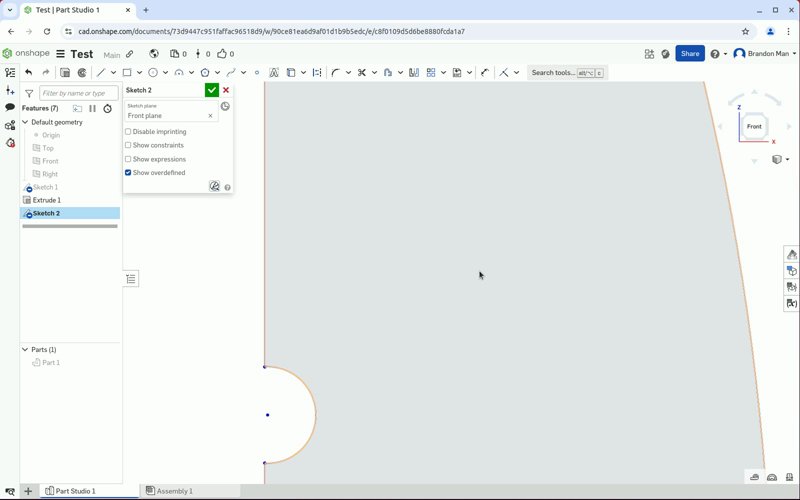
click(479, 270)
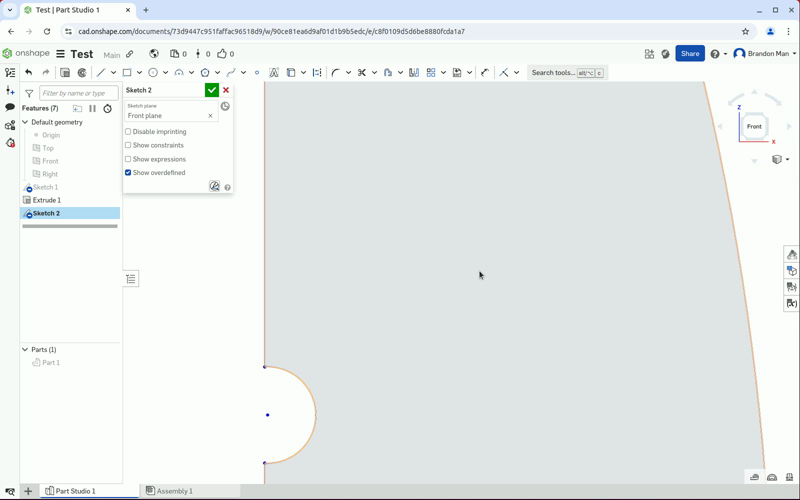
scroll(-6)
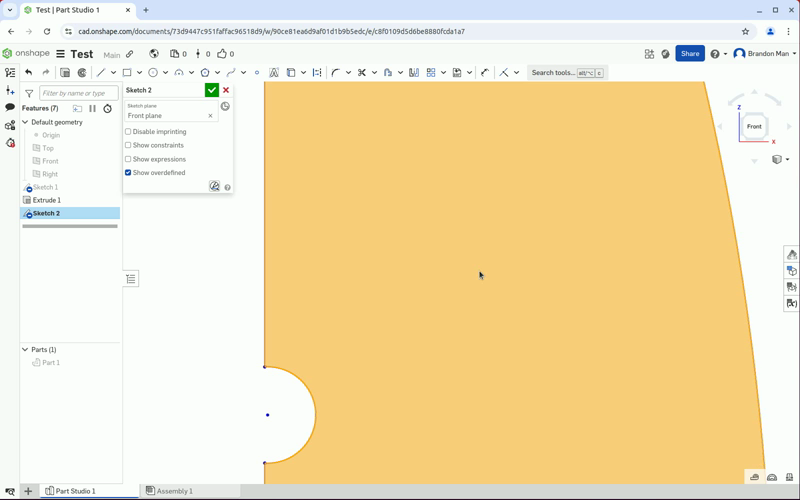
scroll(-6)
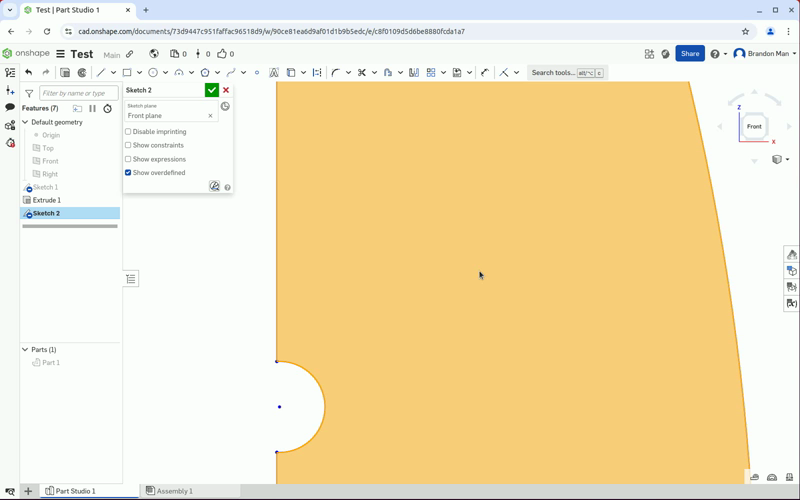
scroll(-6)
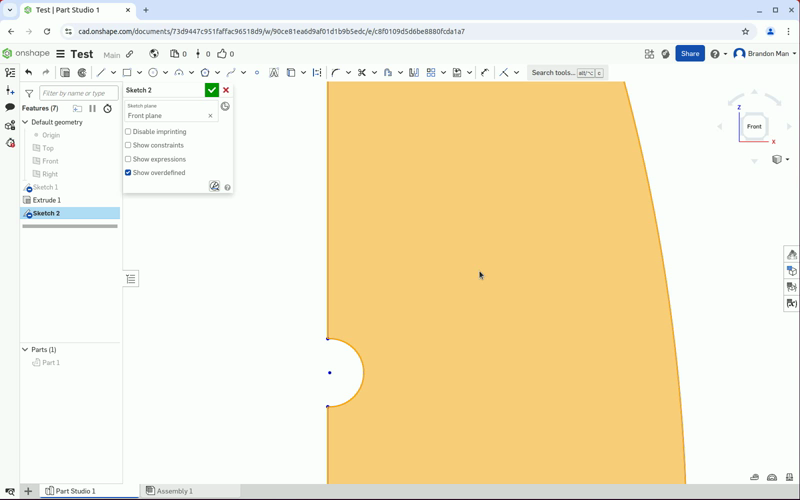
scroll(-6)
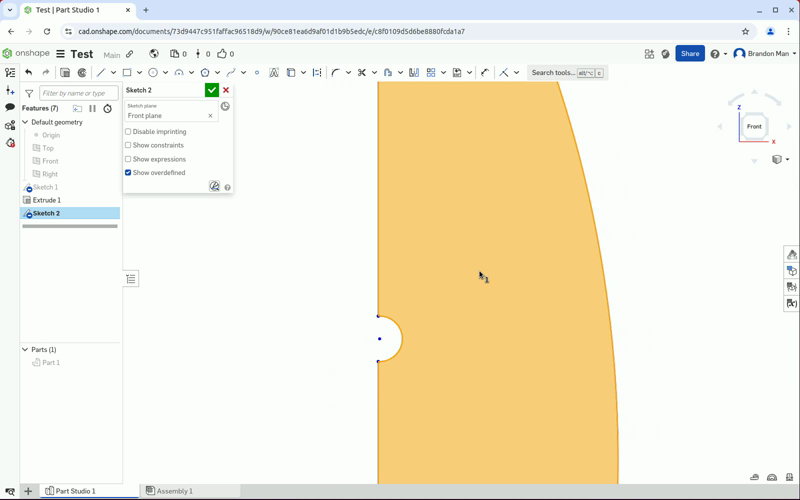
scroll(-6)
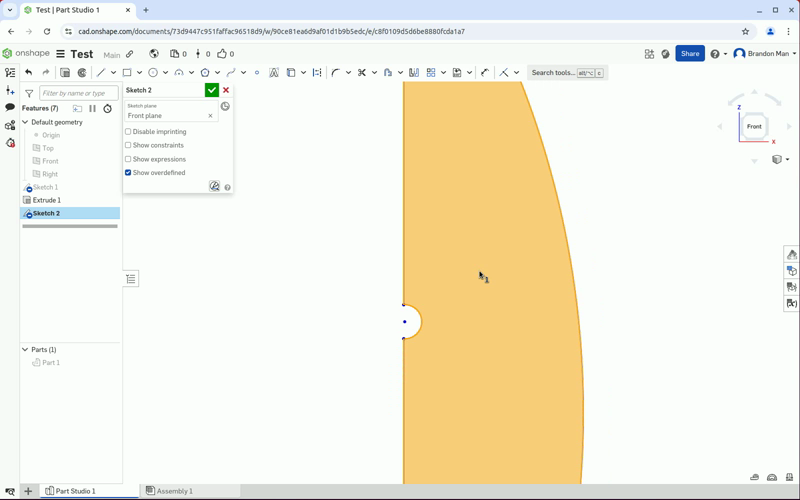
scroll(-6)
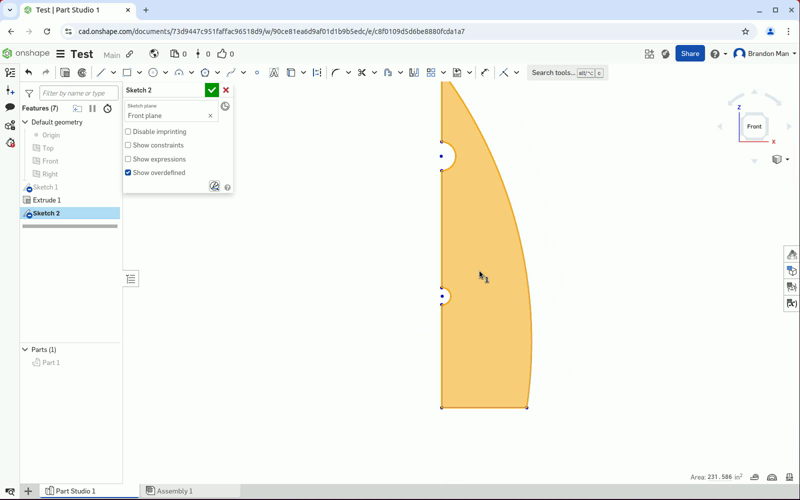
scroll(-6)
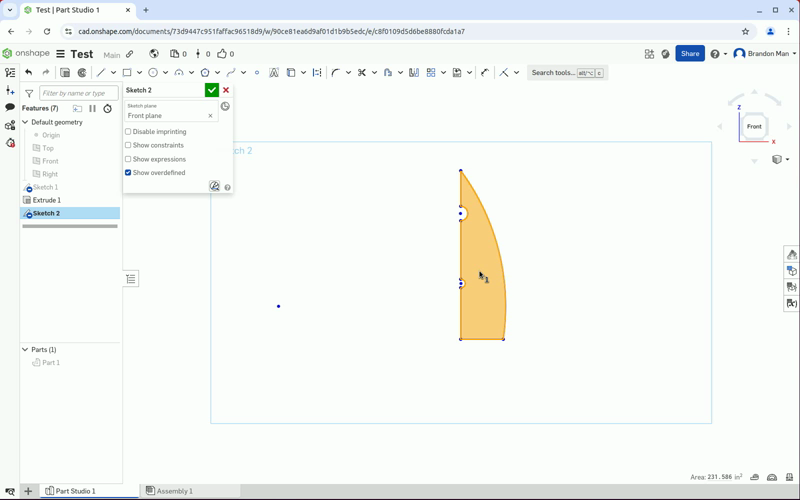
mouse_move(73, 352)
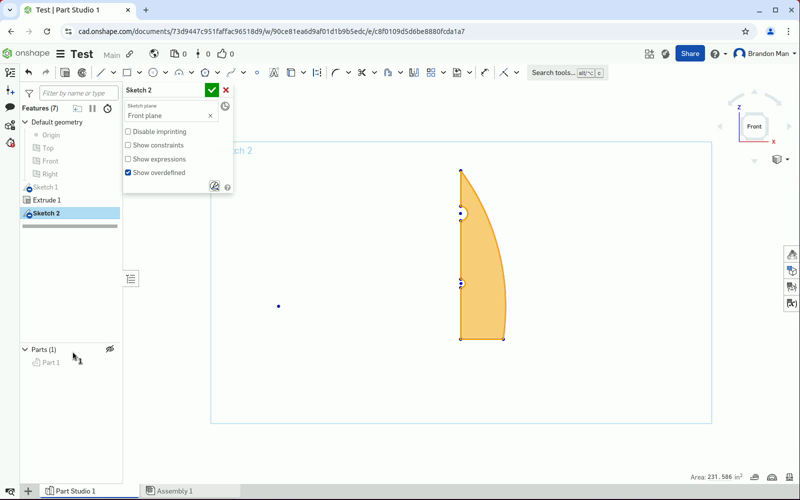
key(shift+y)
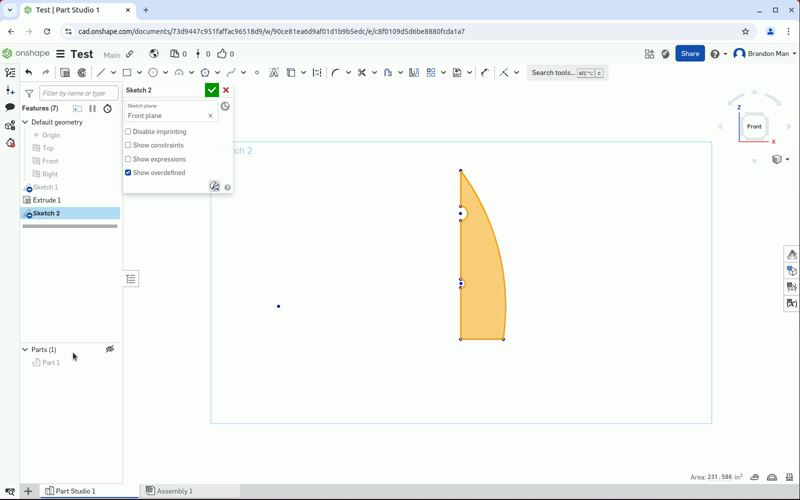
key(shift+e)
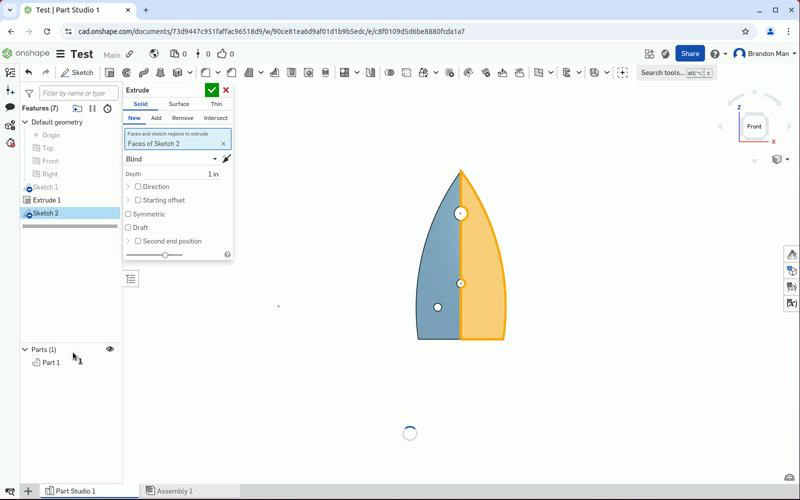
mouse_move(143, 106)
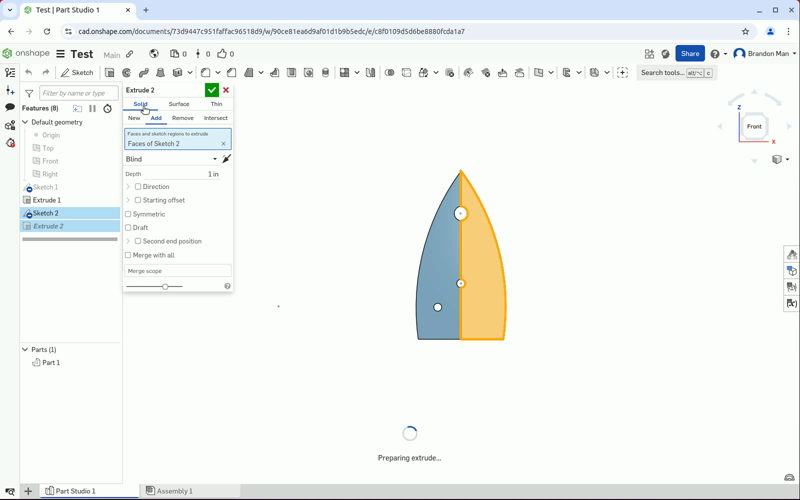
click(143, 106)
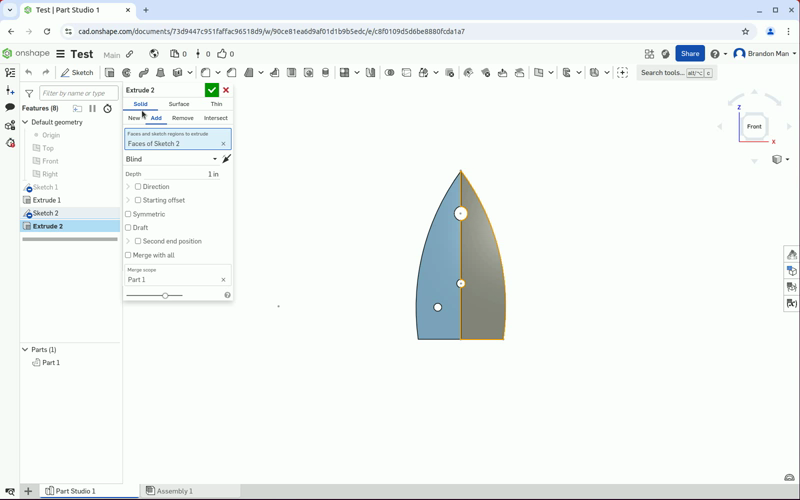
mouse_move(137, 120)
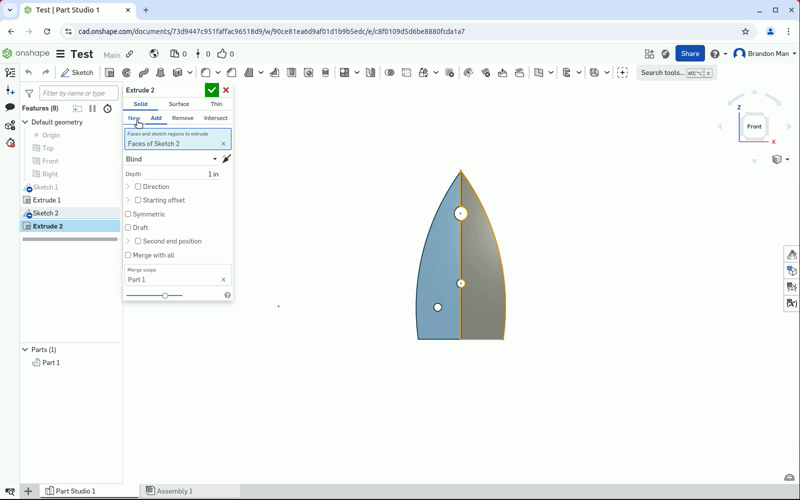
click(137, 120)
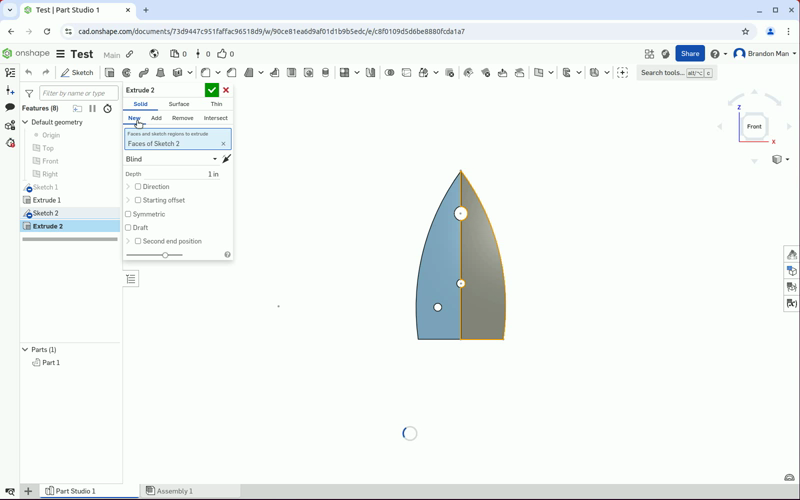
key(tab, 4)
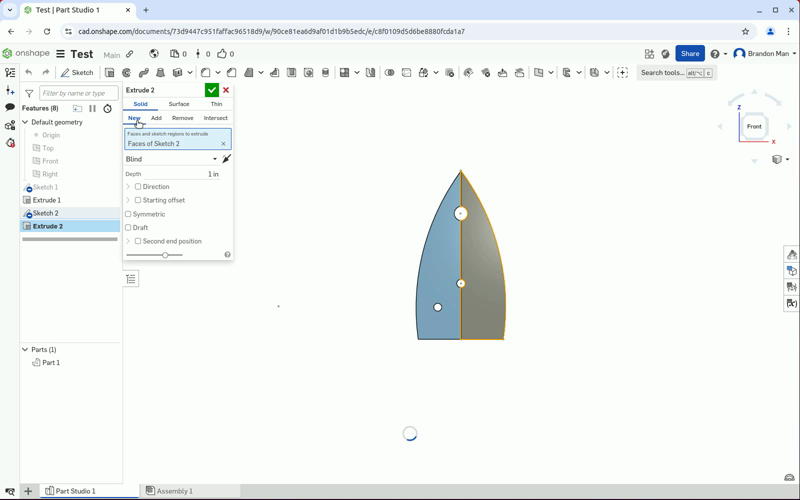
text(1.685)
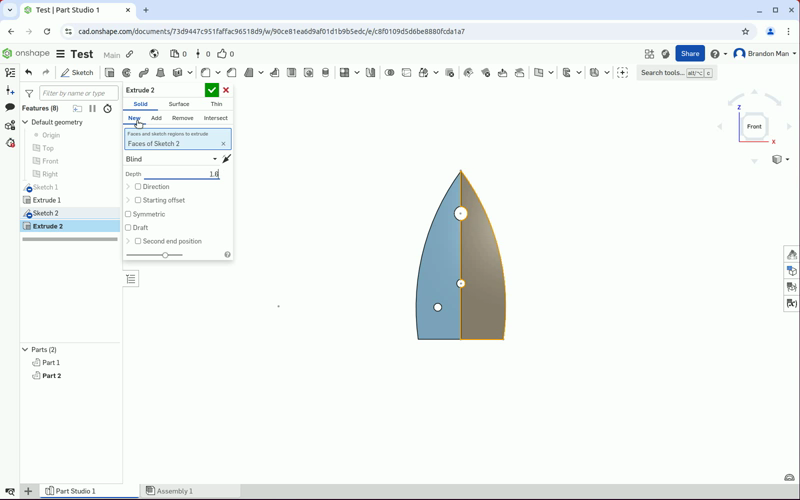
key(enter)
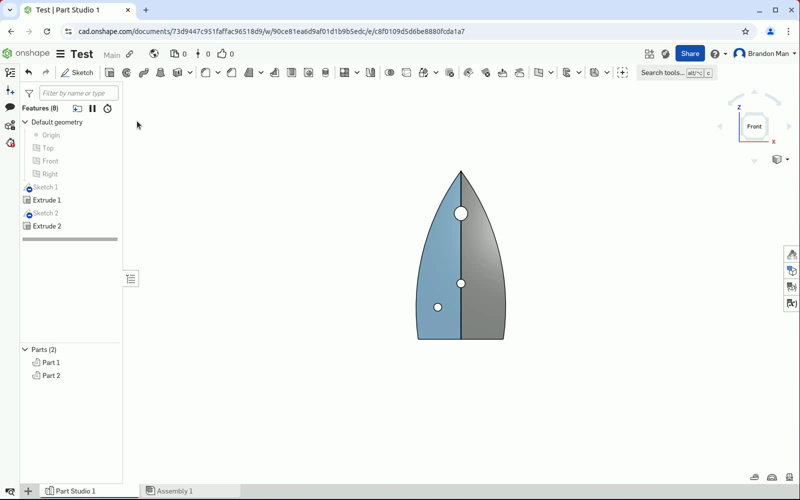
key(shift+h)
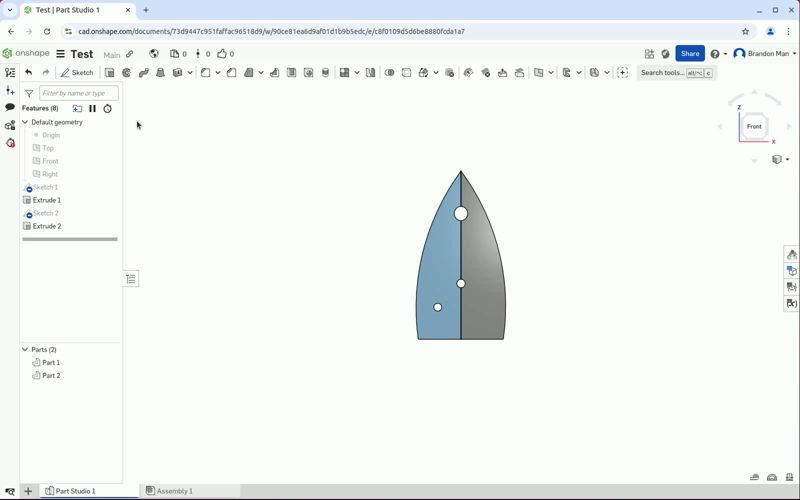
key(shift+h)
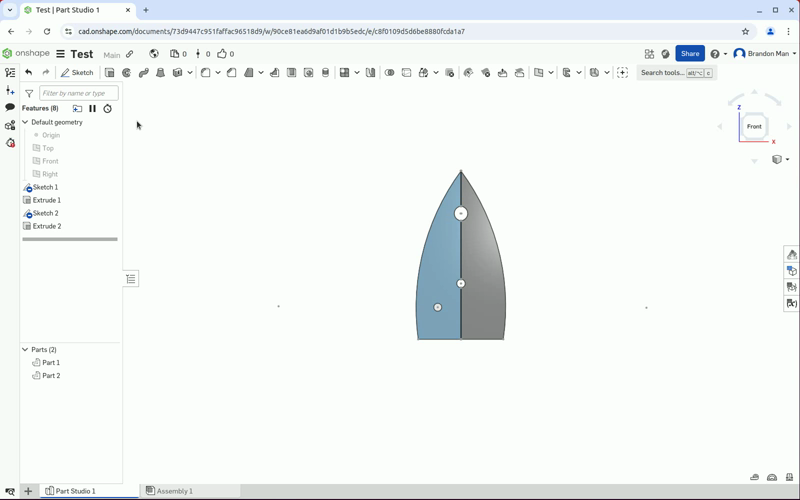
key(shift+7)
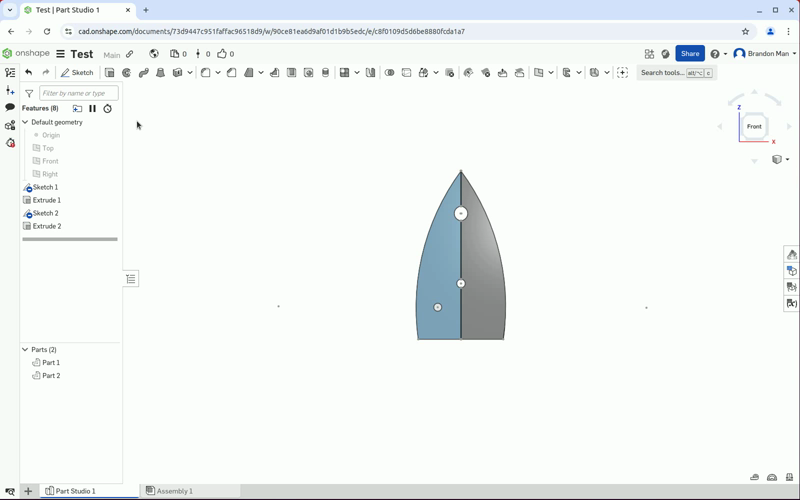
key(left, 2)
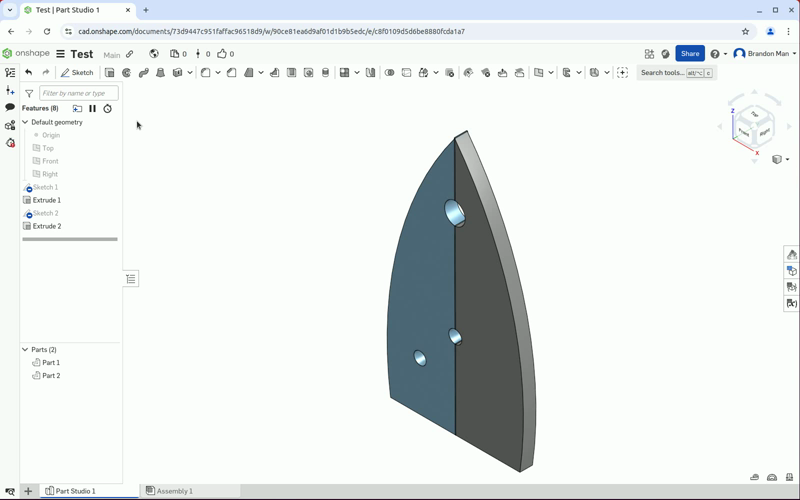
key(down, 2)
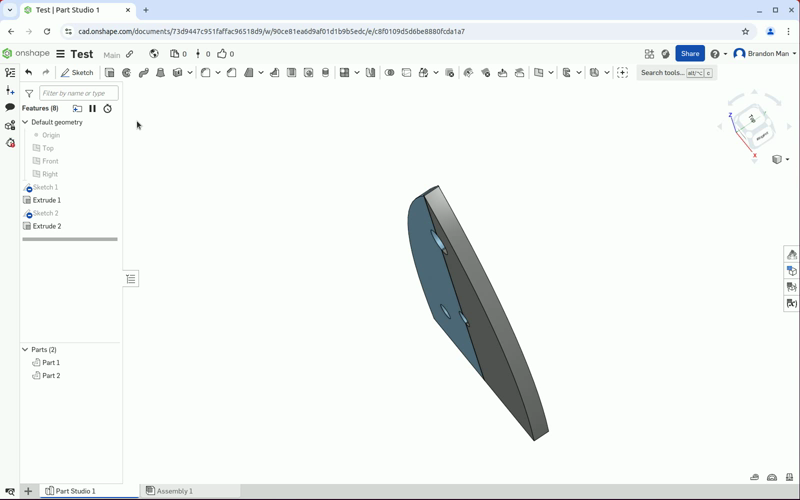
key(up, 2)
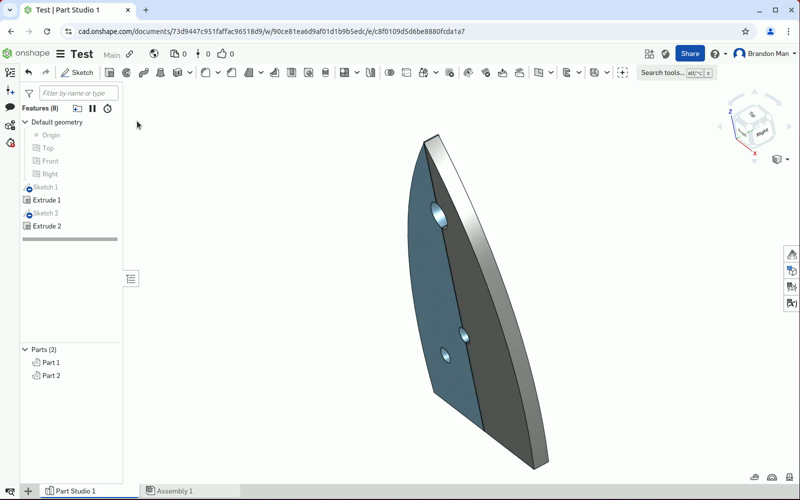
key(right, 2)
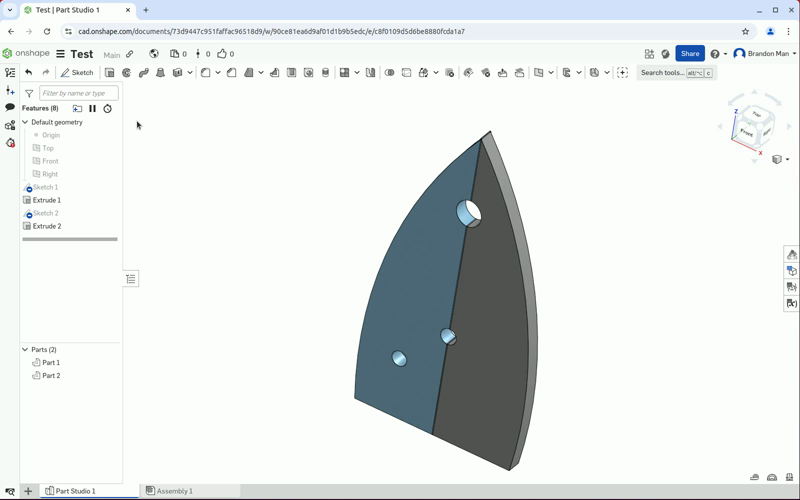
mouse_move(73, 189)
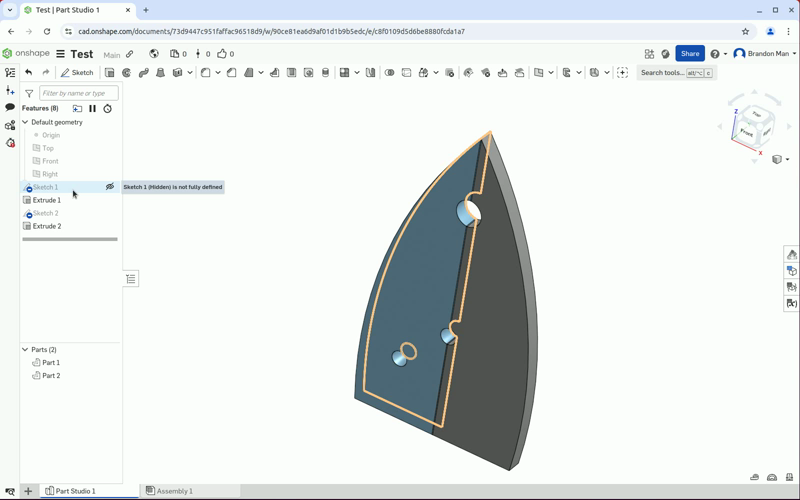
click(73, 189)